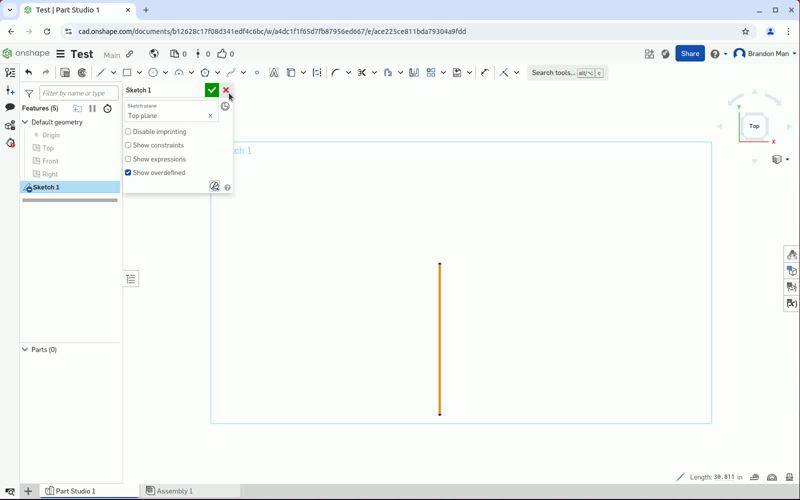
key(shift+h)
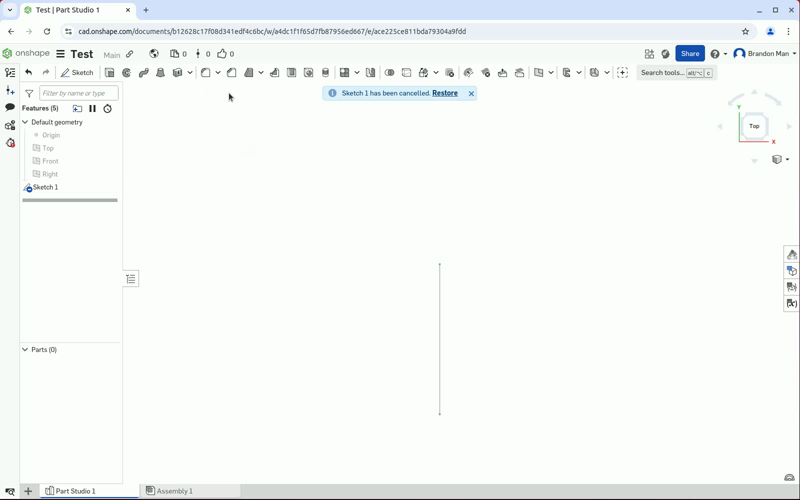
key(shift+s)
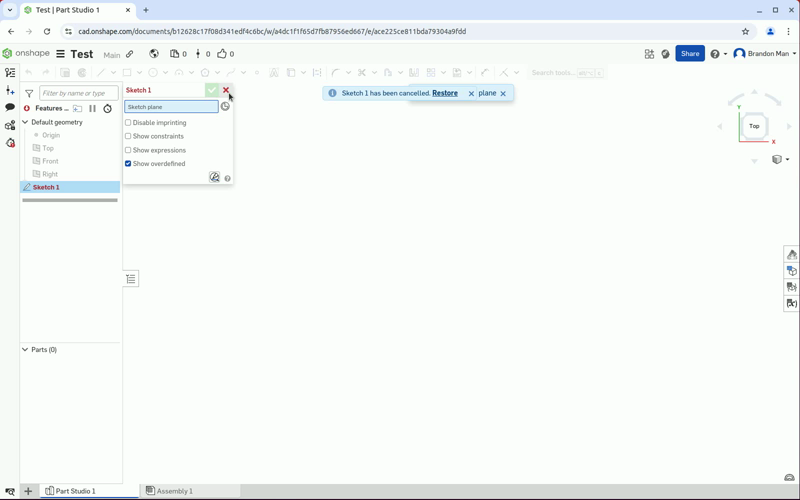
mouse_move(73, 150)
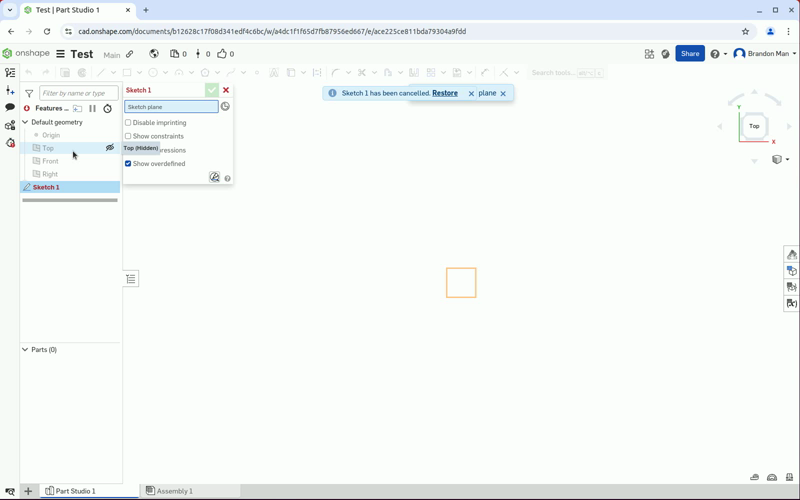
click(73, 150)
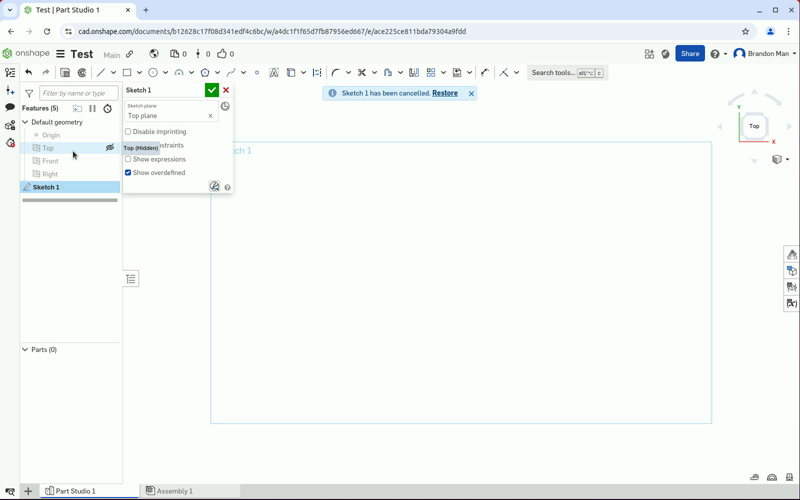
mouse_move(73, 352)
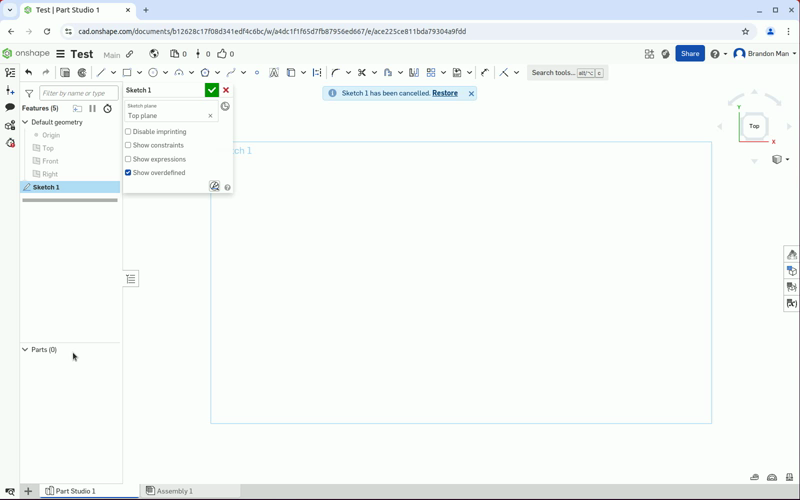
key(y)
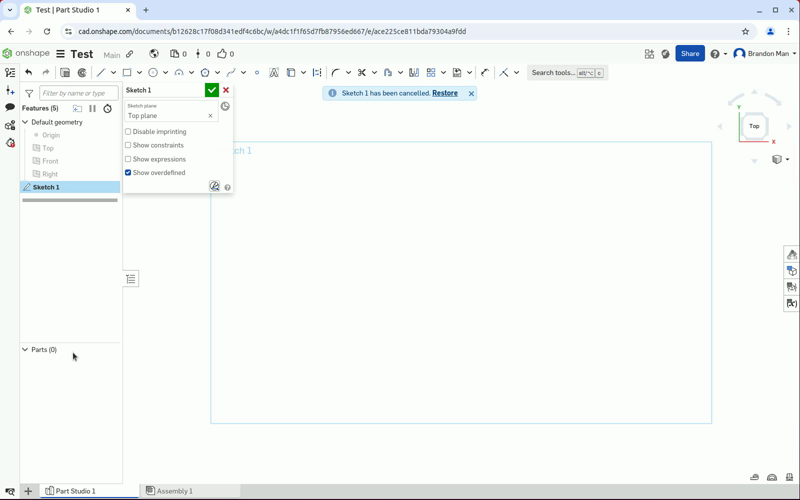
key(l)
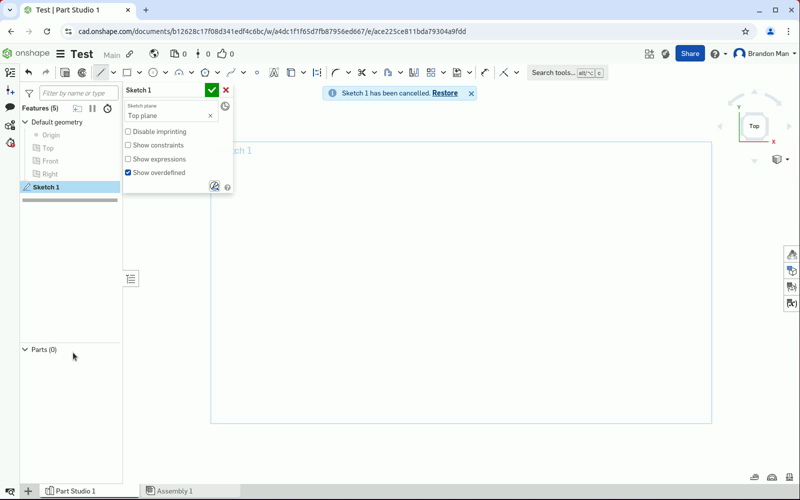
key_down(shift)
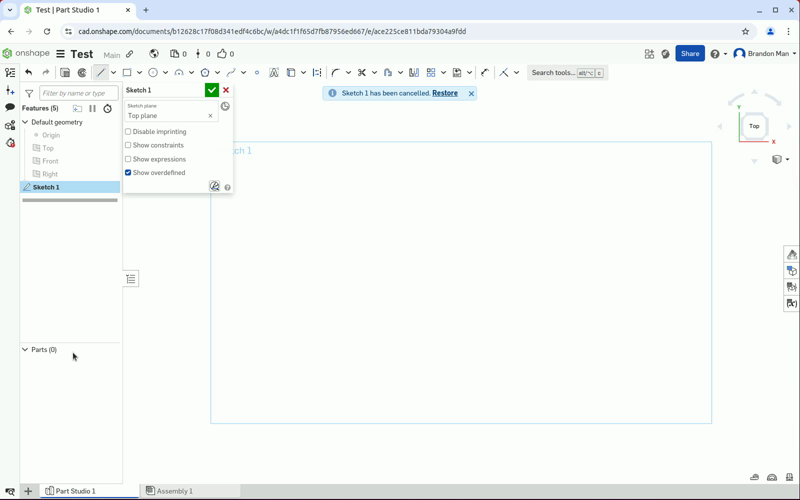
mouse_move(391, 334)
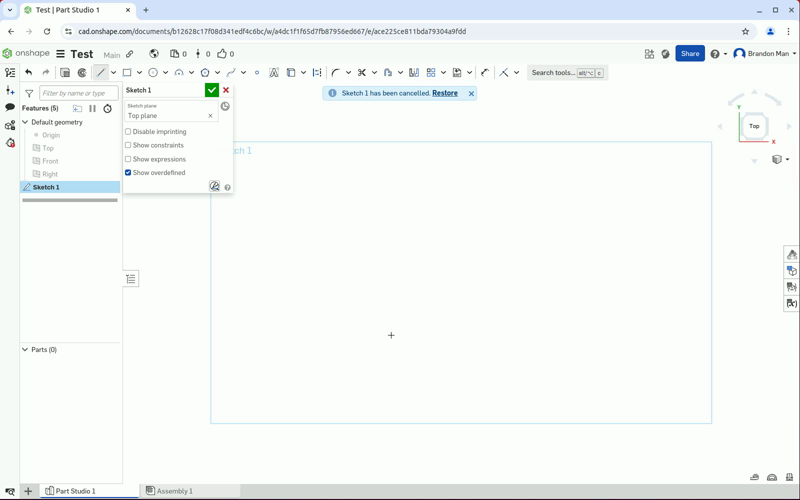
click(391, 334)
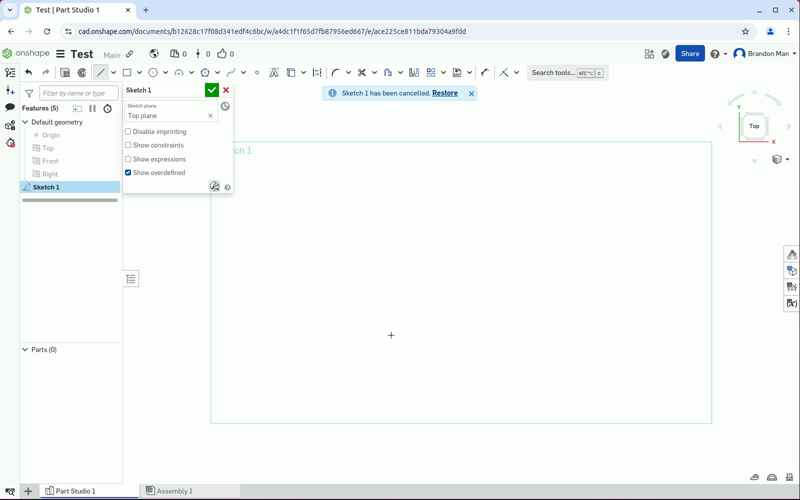
key_up(shift)
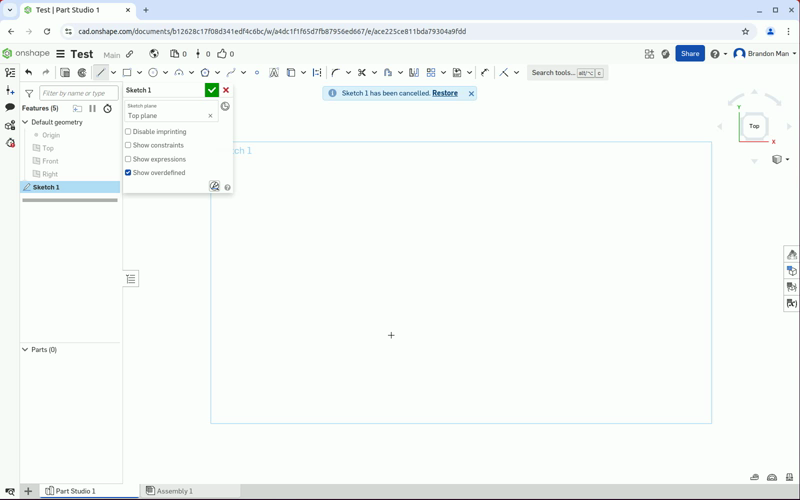
key_down(shift)
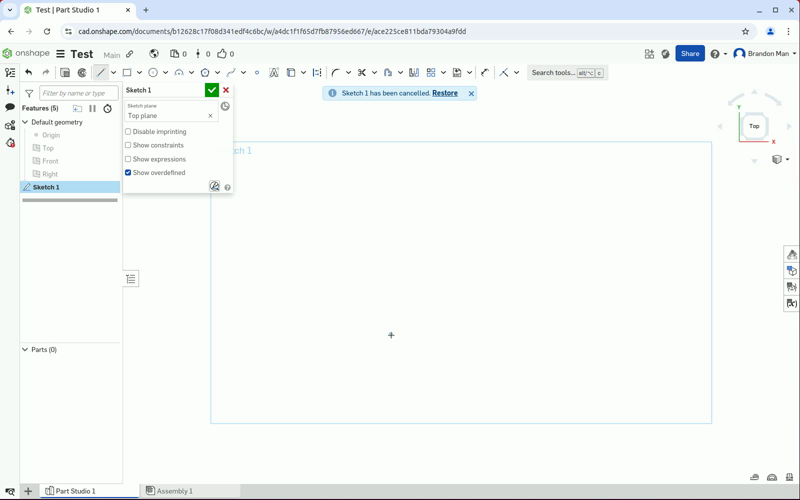
mouse_move(529, 334)
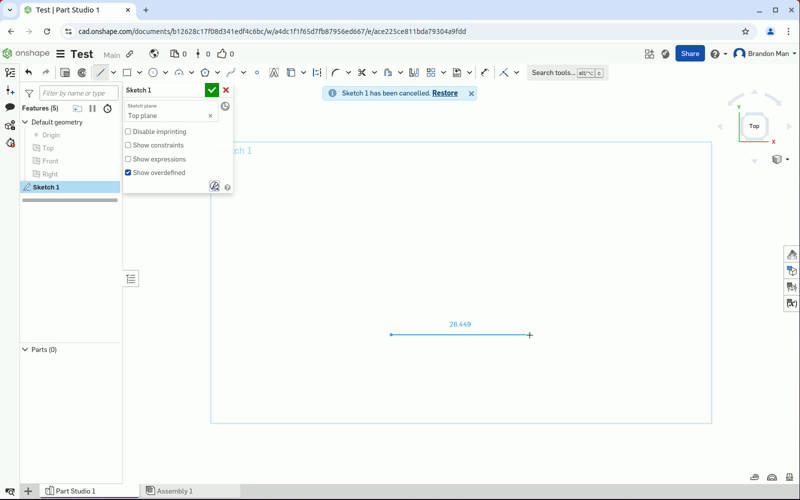
click(529, 334)
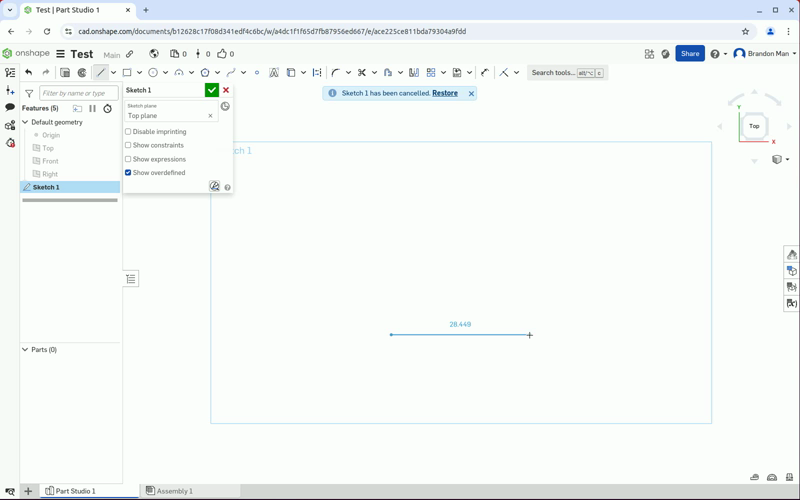
key_up(shift)
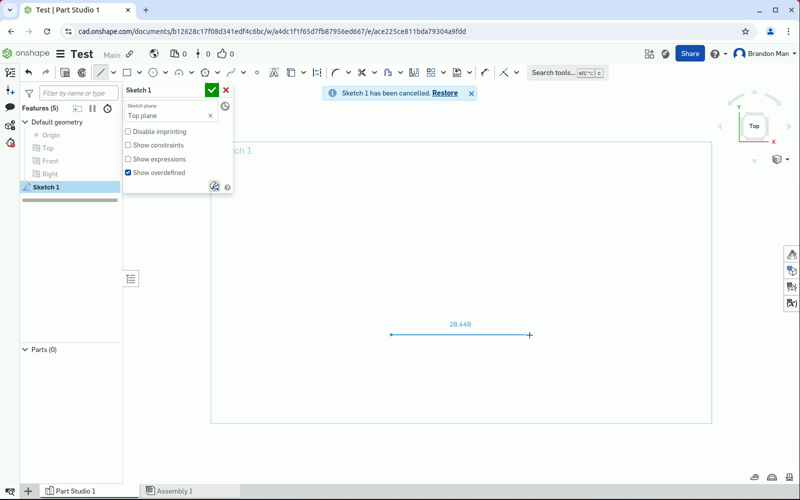
key_down(shift)
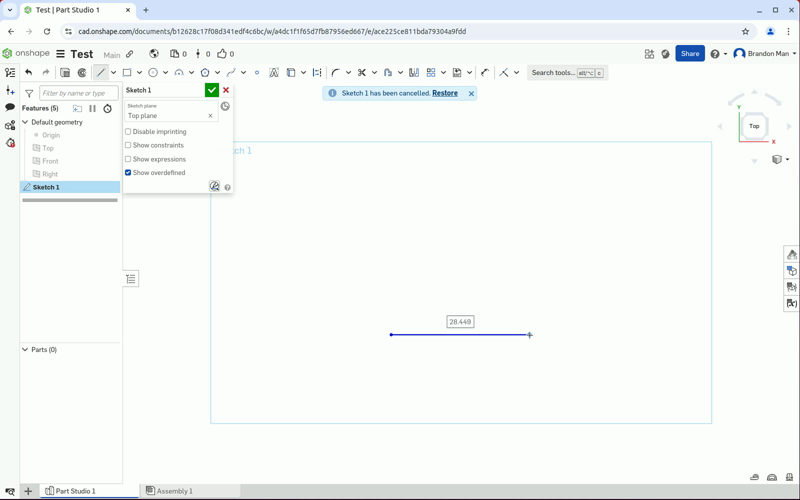
mouse_move(529, 231)
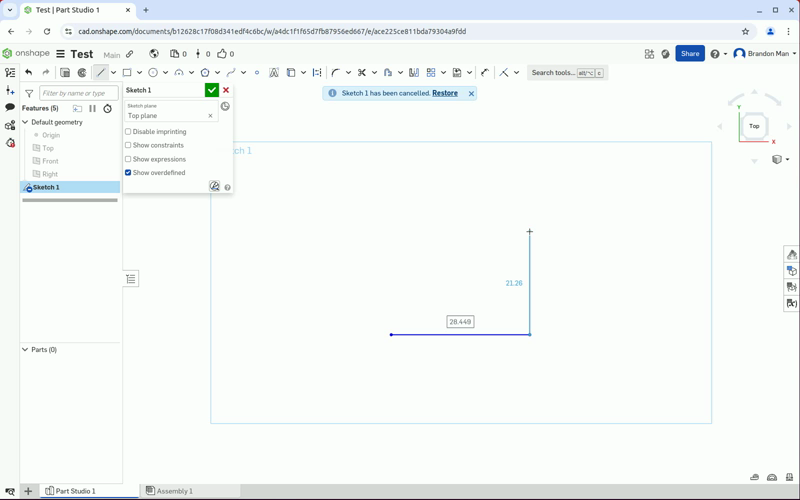
click(529, 231)
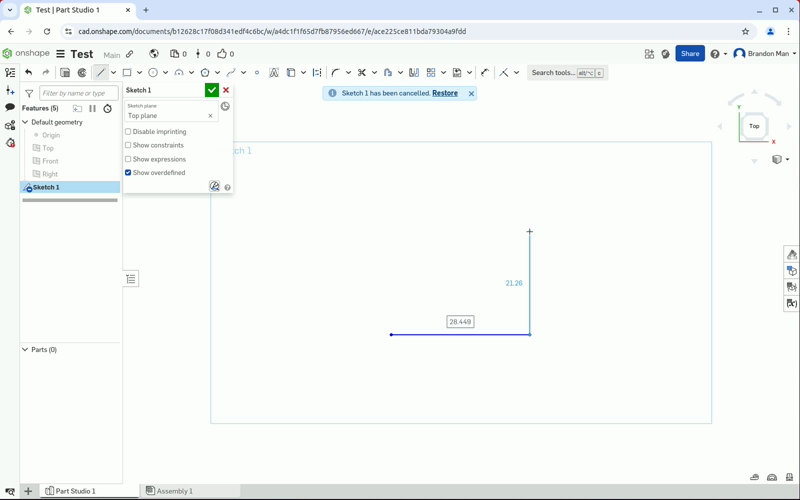
key_up(shift)
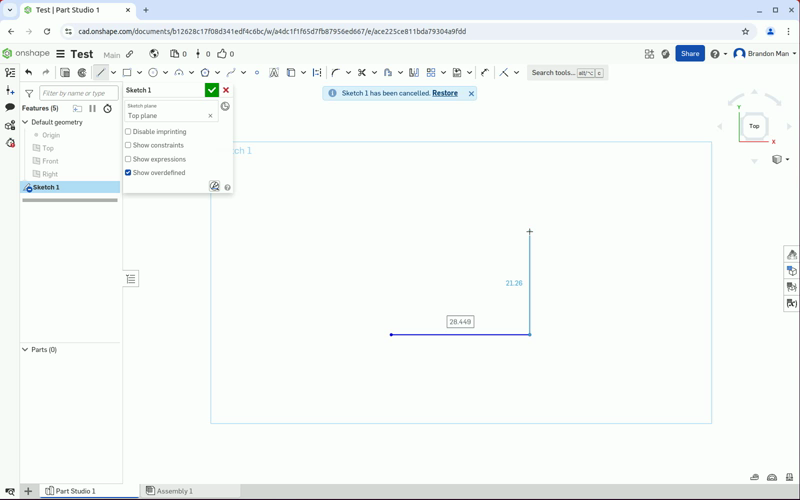
key_down(shift)
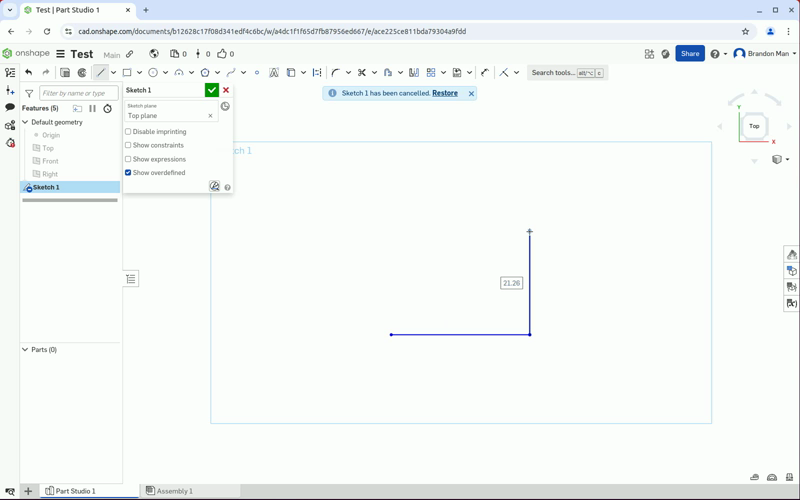
mouse_move(391, 231)
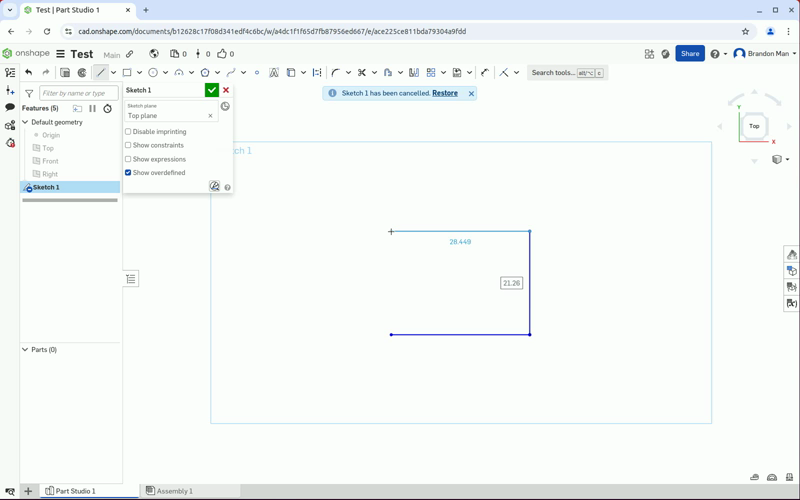
click(391, 231)
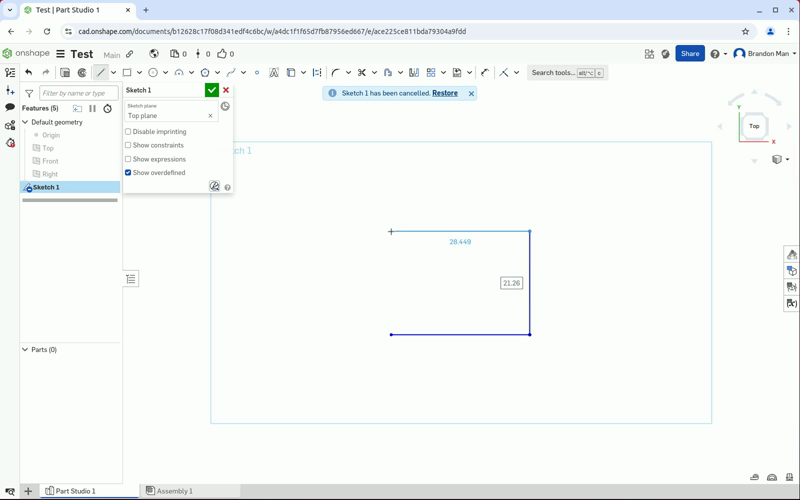
key_up(shift)
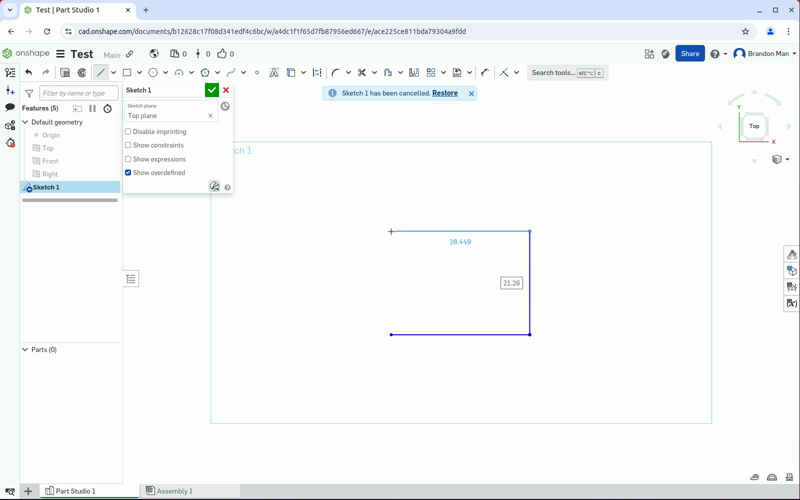
key_down(shift)
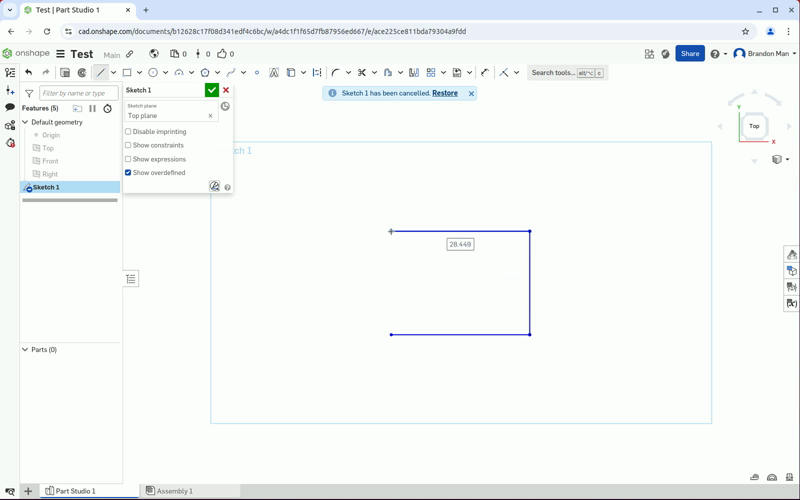
mouse_move(391, 334)
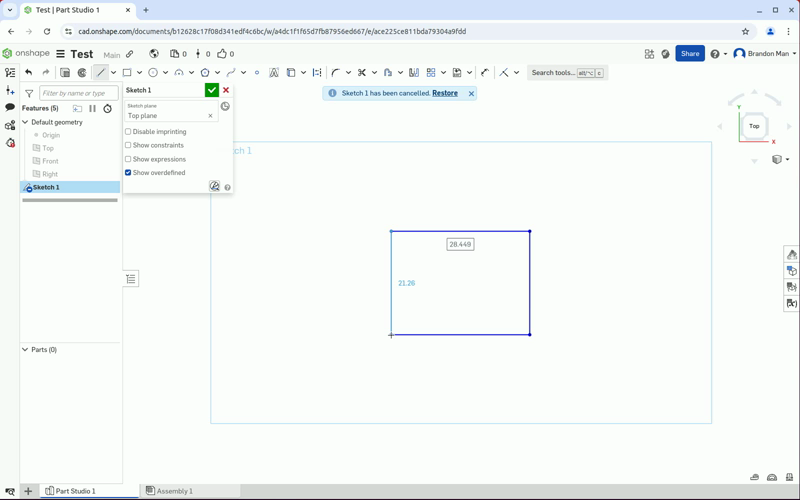
key_up(shift)
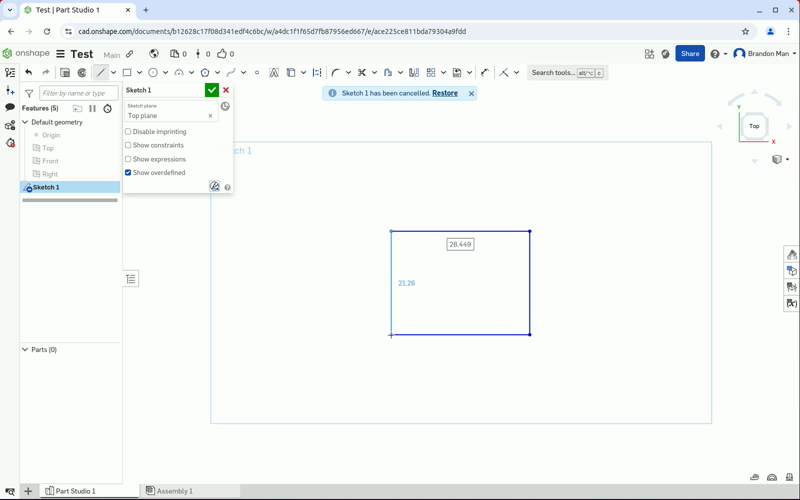
click(391, 334)
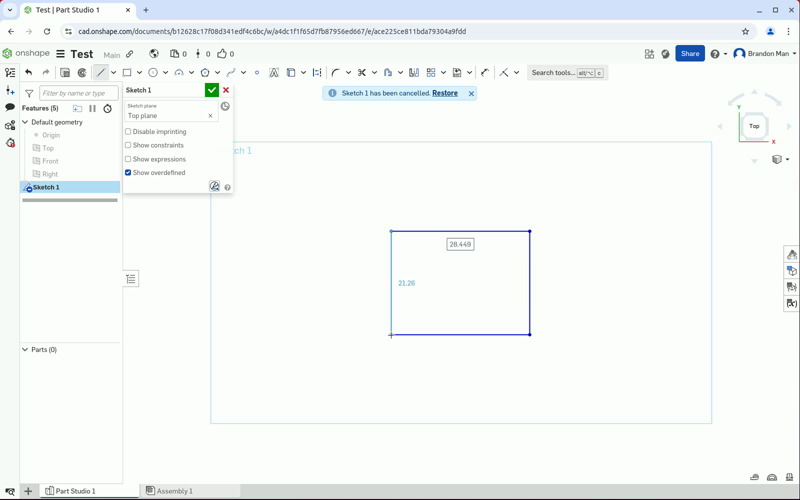
key(esc)
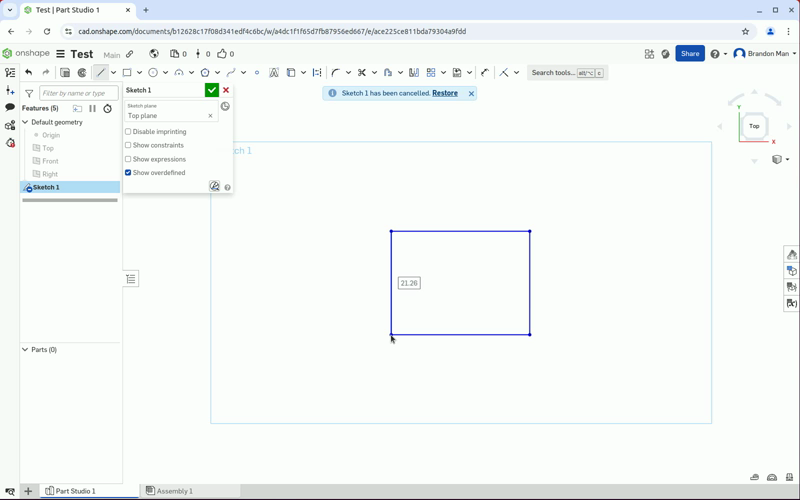
mouse_move(489, 268)
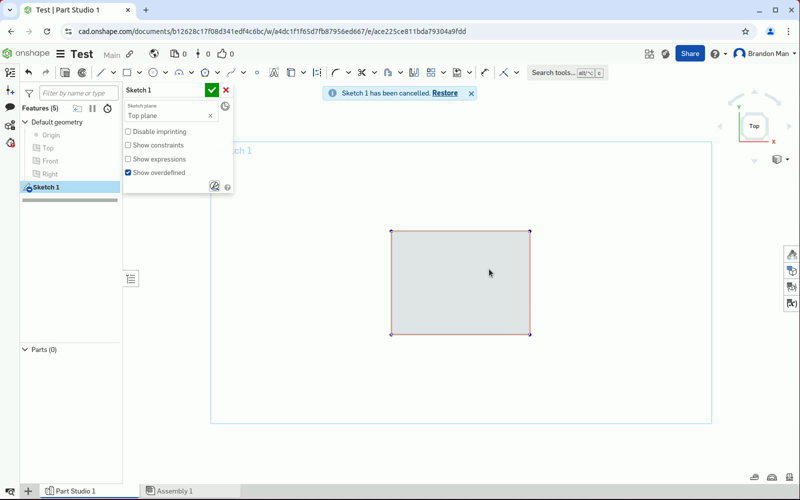
click(489, 268)
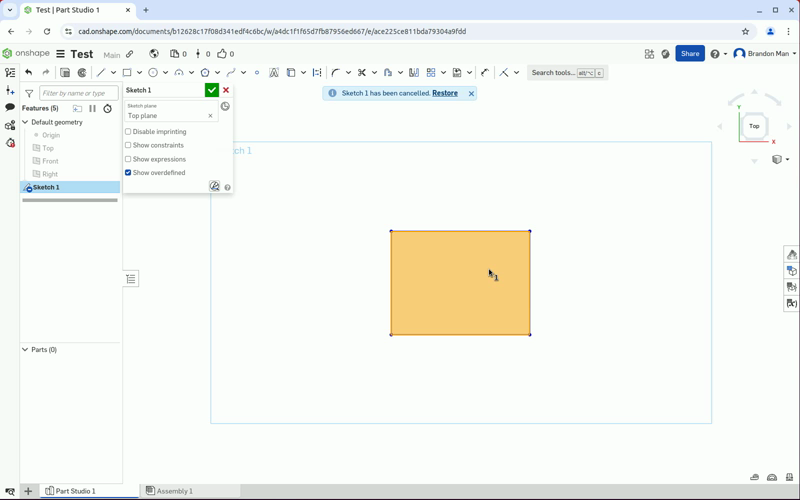
mouse_move(73, 352)
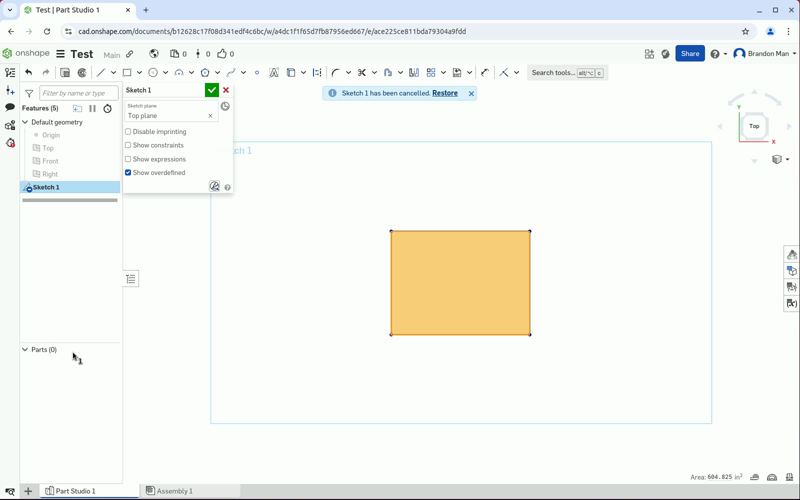
key(shift+y)
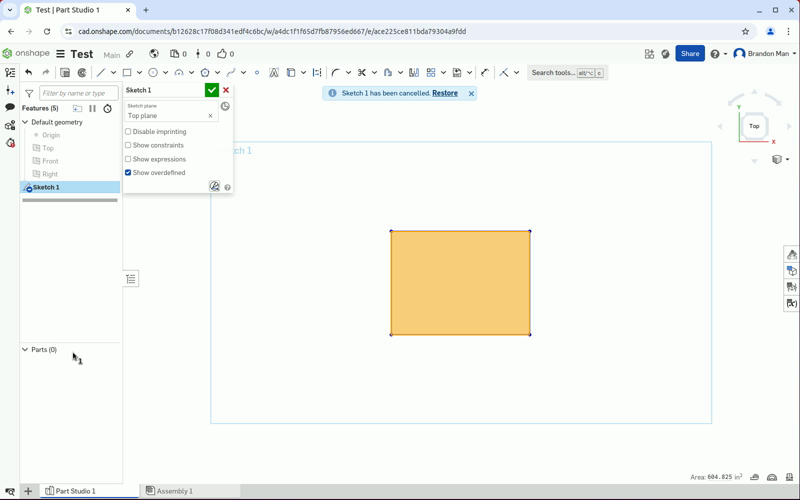
key(shift+e)
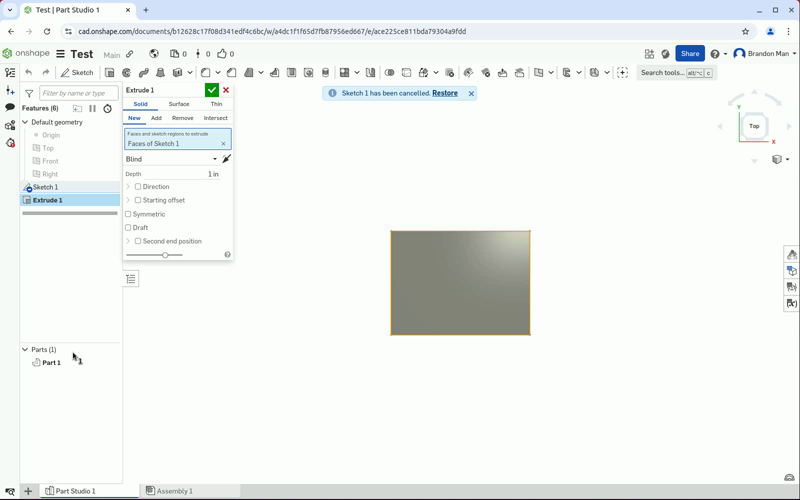
mouse_move(143, 106)
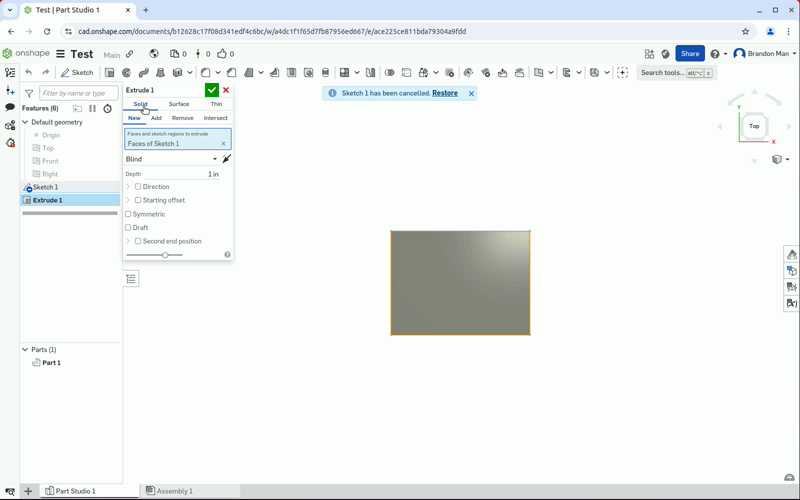
click(143, 106)
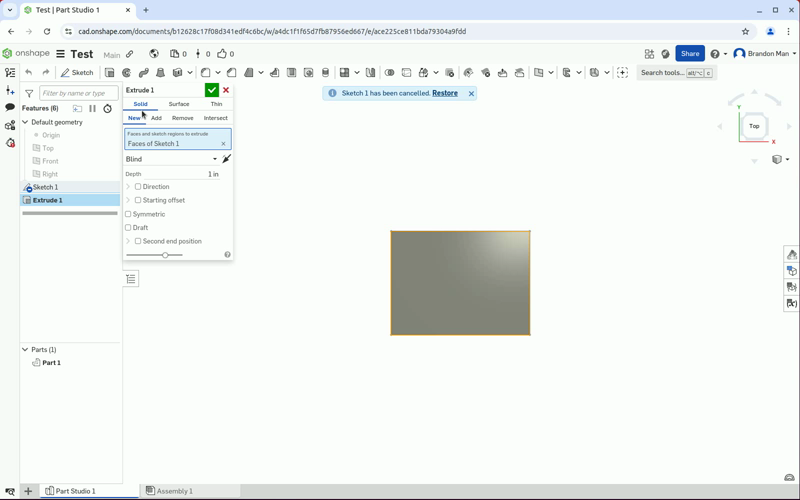
mouse_move(137, 120)
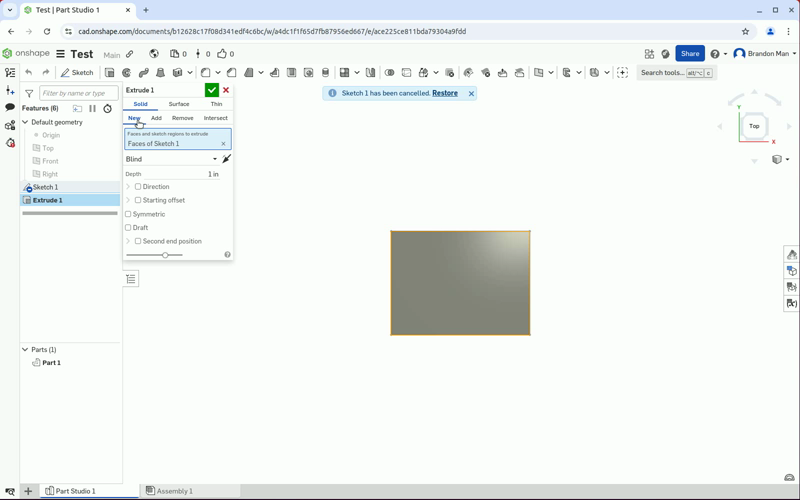
click(137, 120)
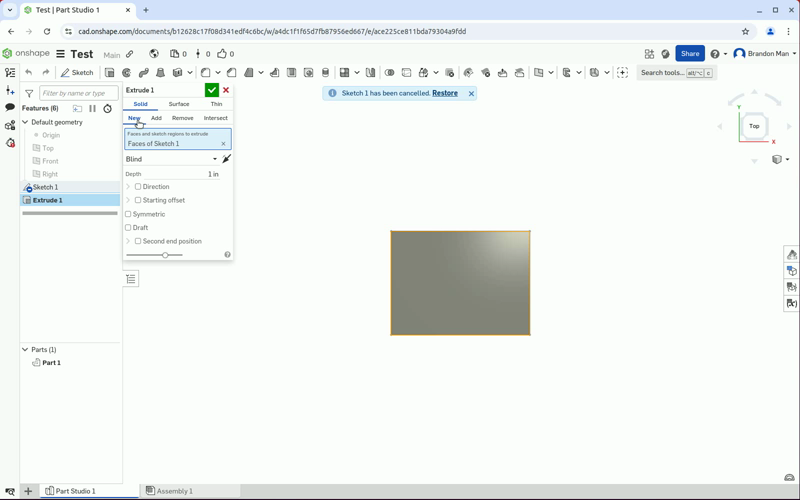
key(tab, 4)
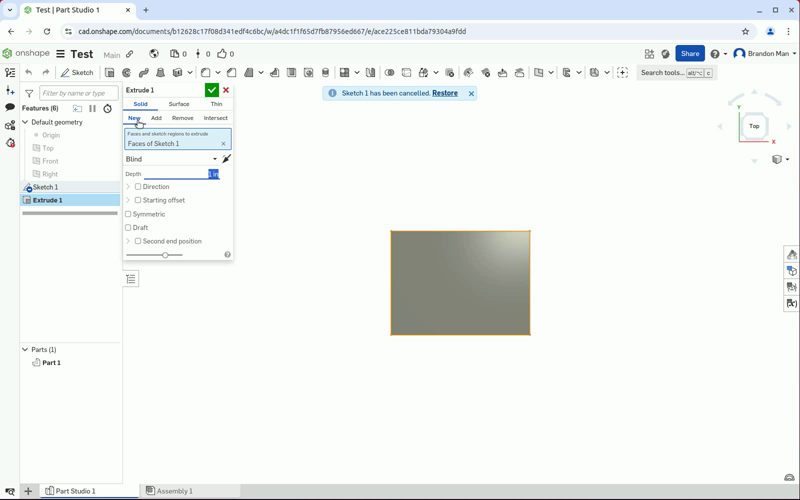
text(17.813)
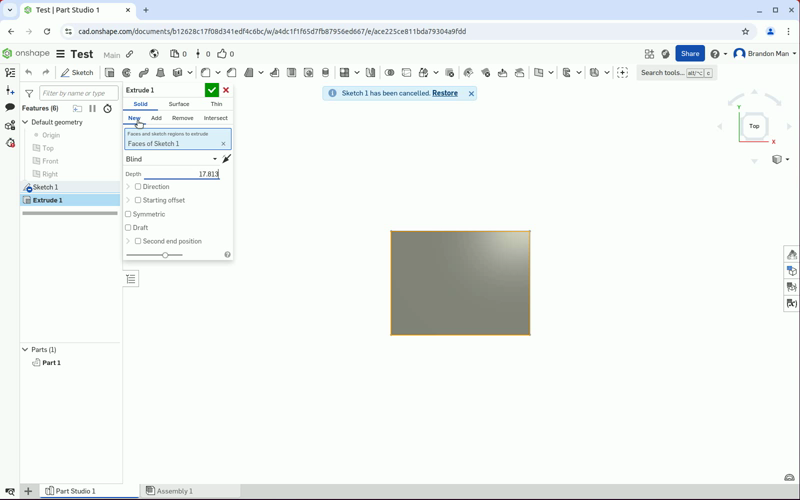
key(enter)
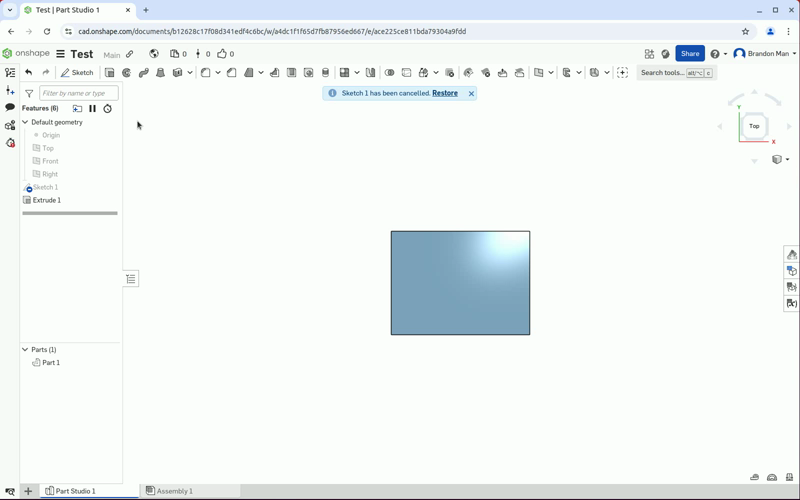
key(shift+h)
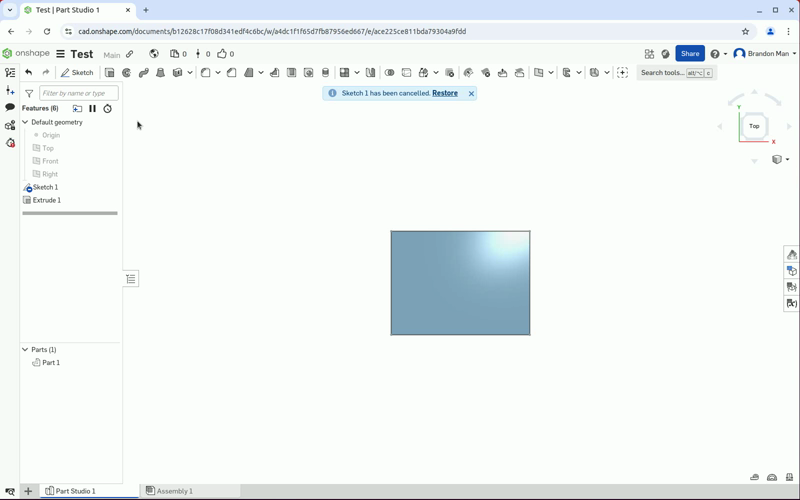
key(shift+h)
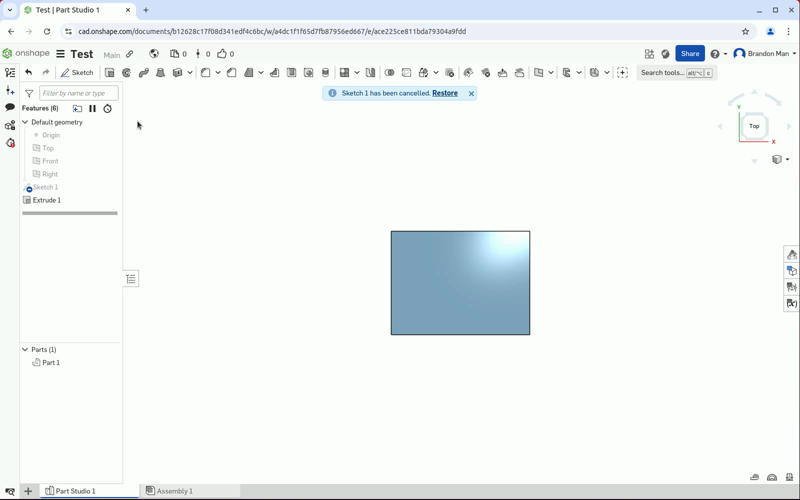
mouse_move(73, 189)
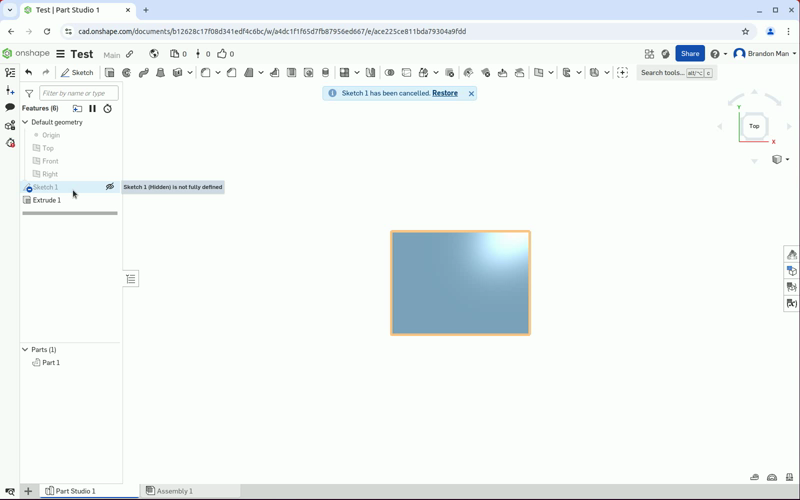
click(73, 189)
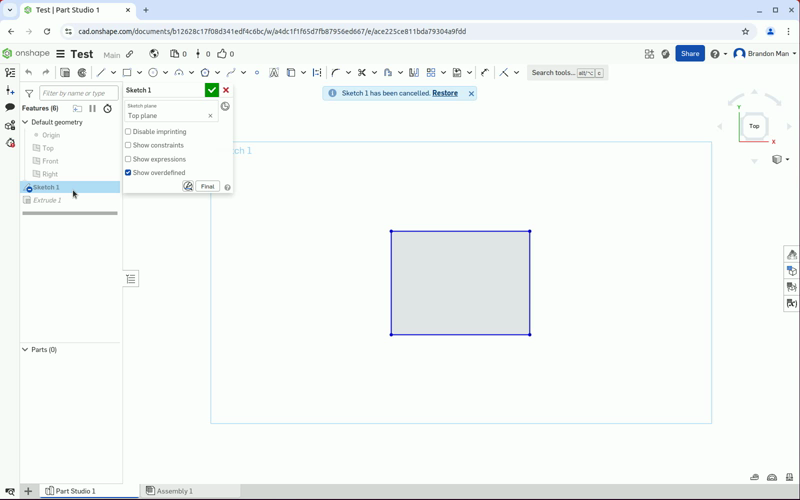
mouse_move(229, 92)
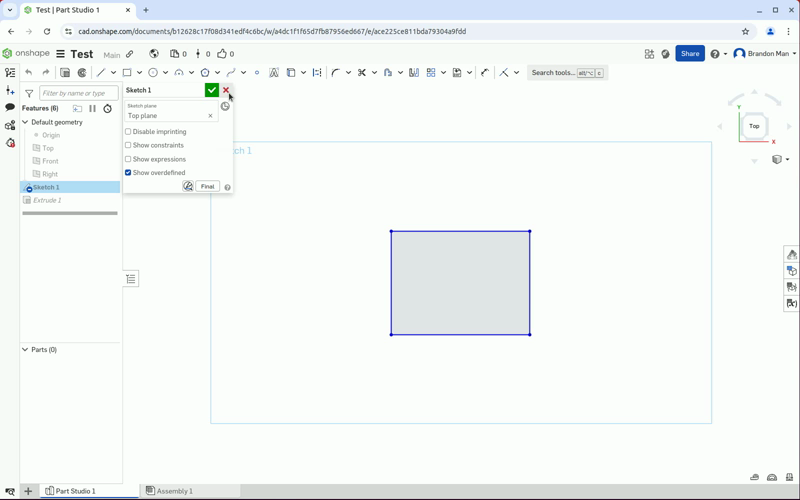
click(229, 92)
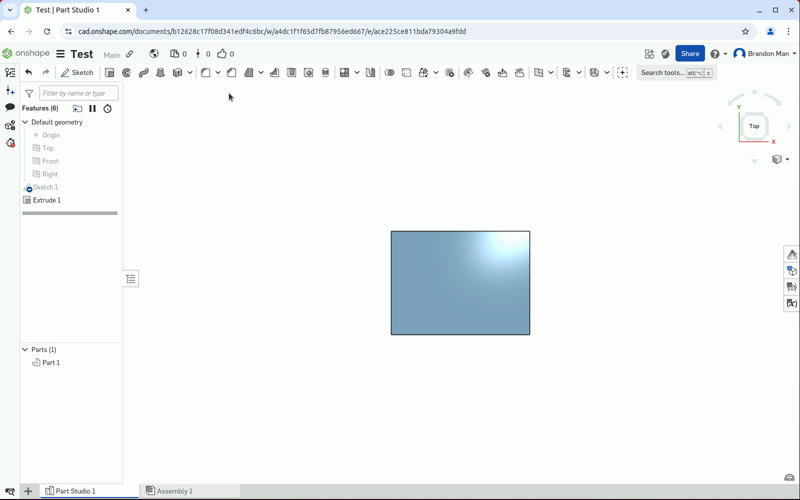
mouse_move(541, 75)
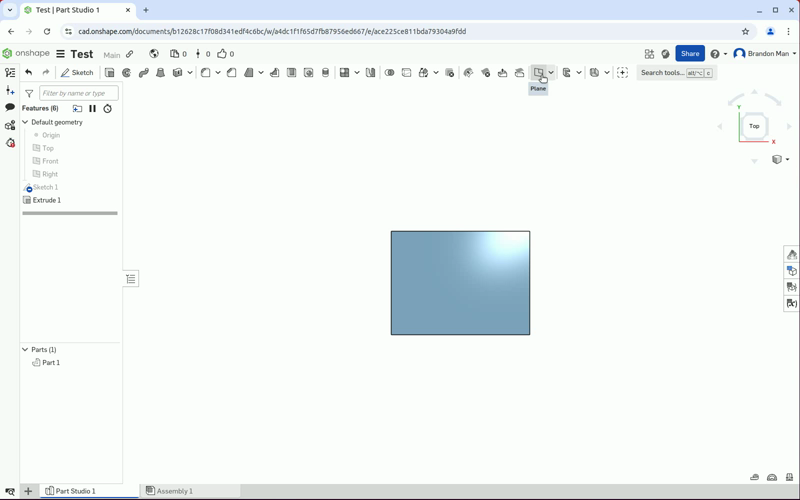
click(541, 75)
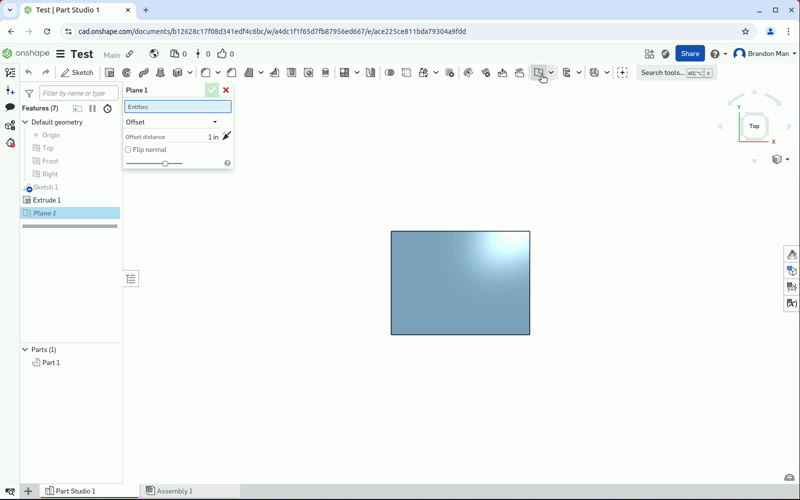
mouse_move(73, 150)
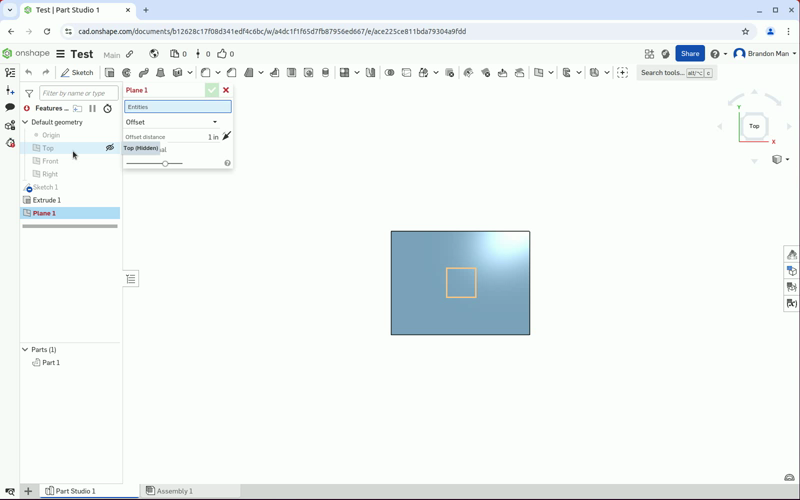
click(73, 150)
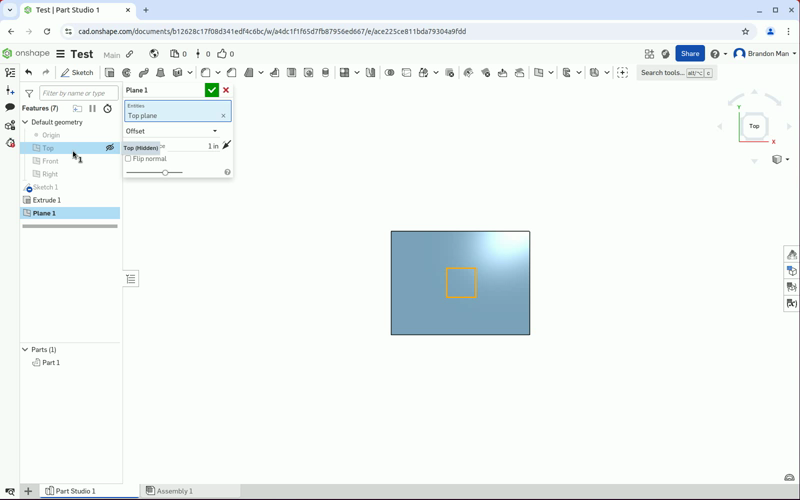
key(tab, 2)
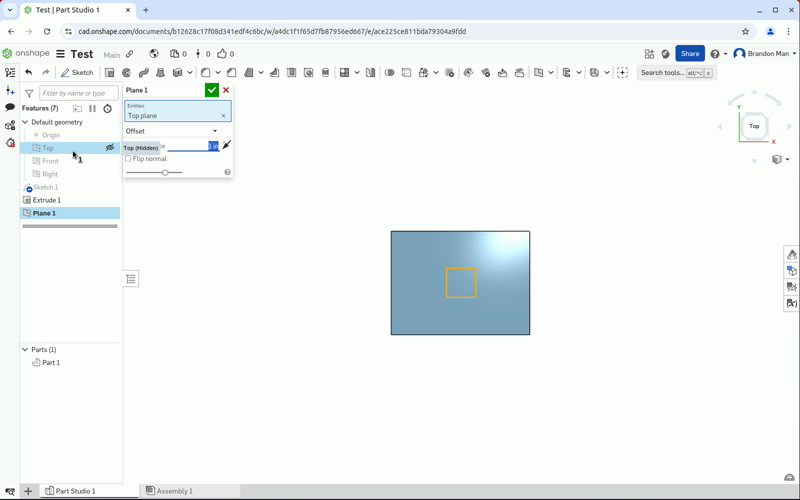
text(17.809)
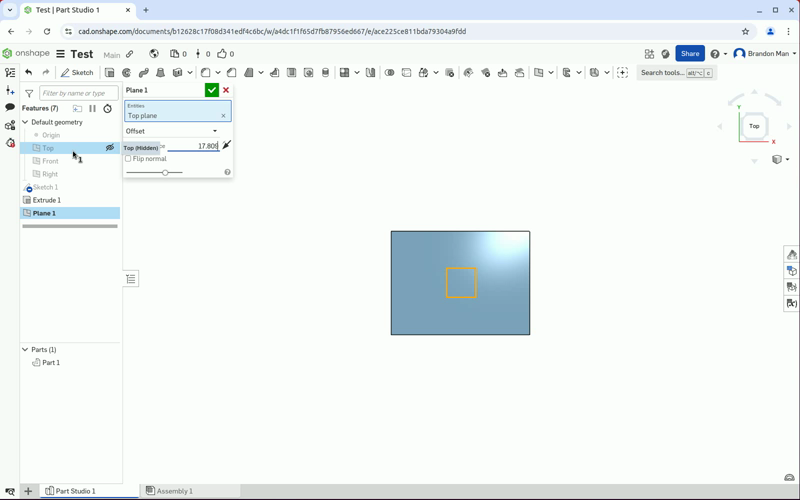
key(enter, 2)
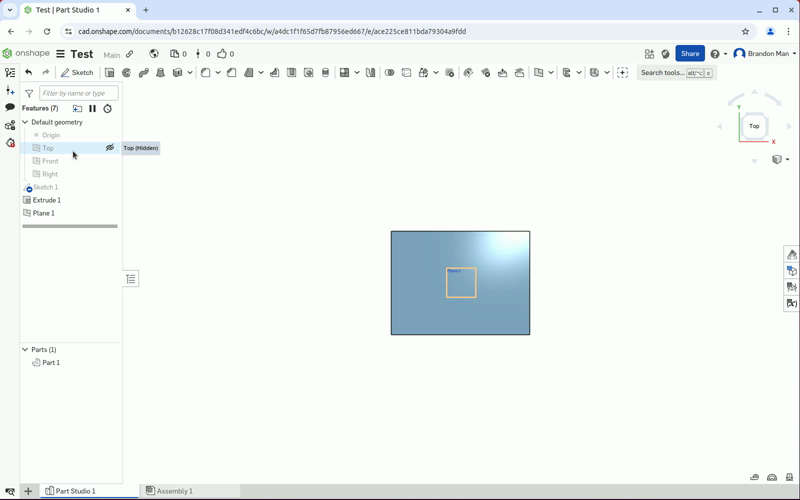
key(shift+s)
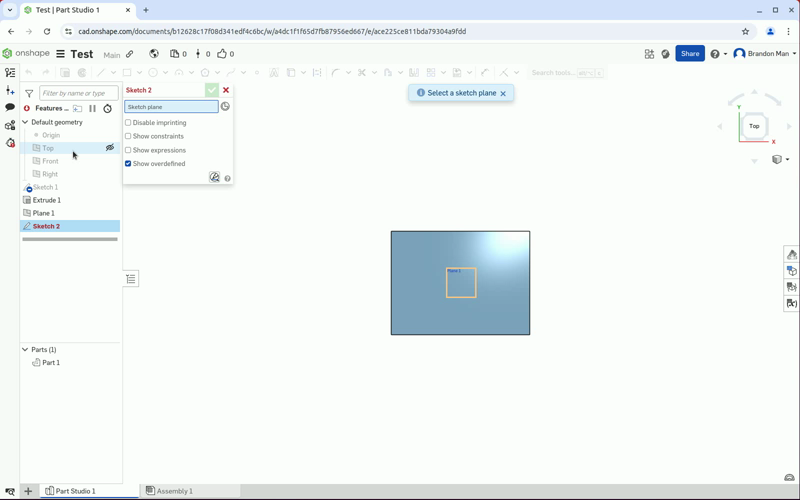
mouse_move(73, 215)
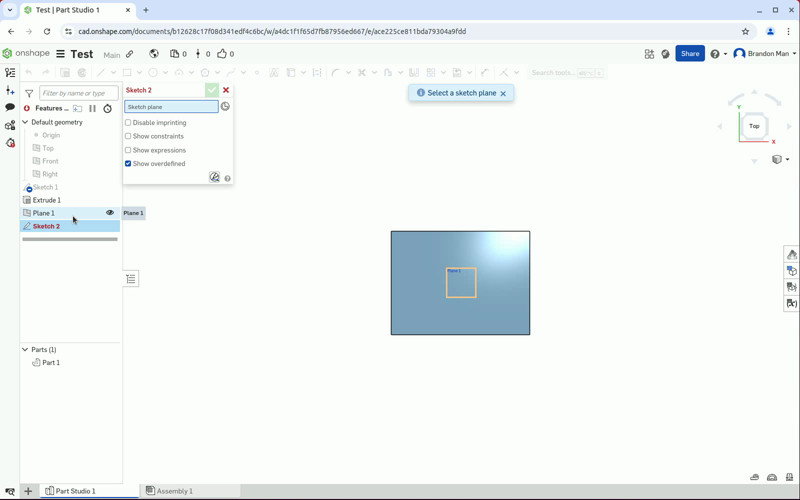
click(73, 215)
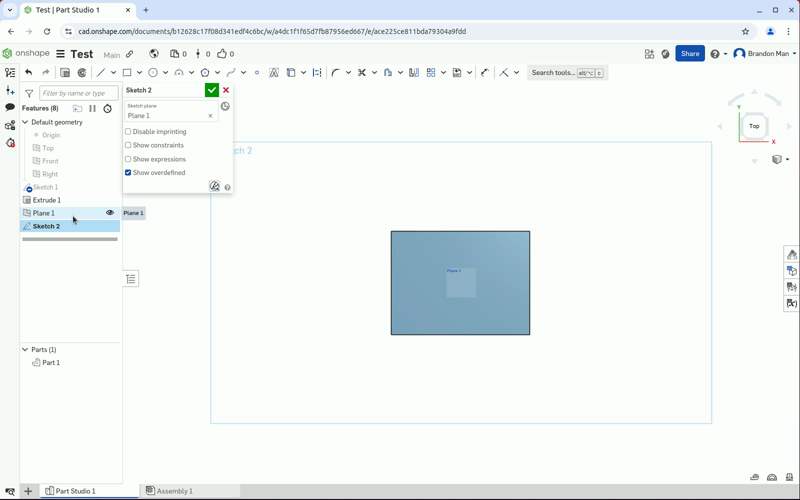
mouse_move(73, 352)
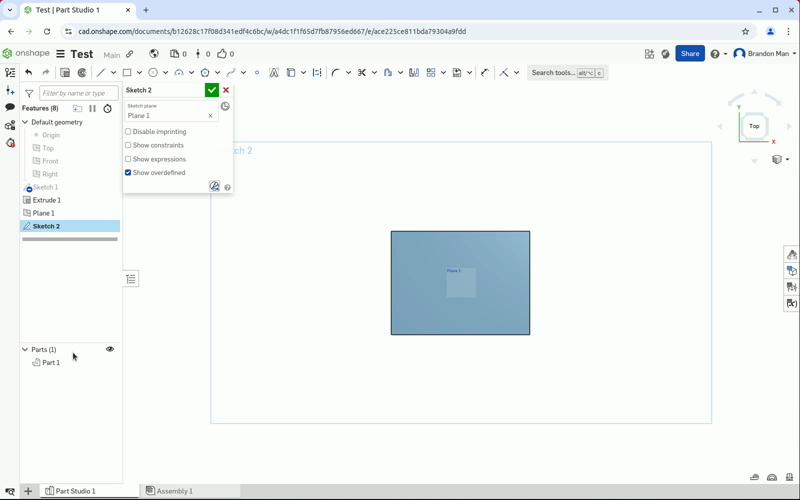
key(y)
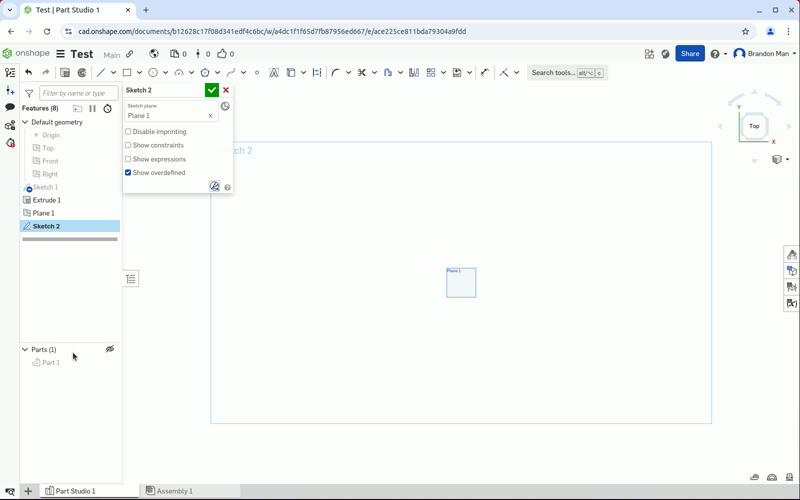
key(c)
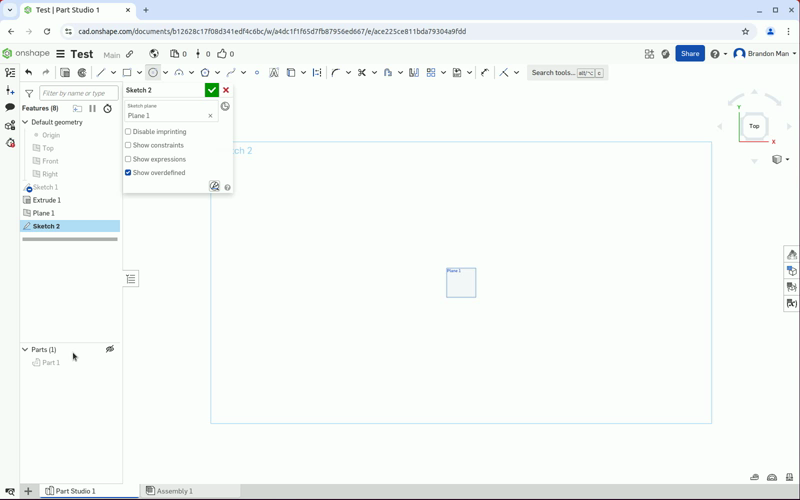
key_down(shift)
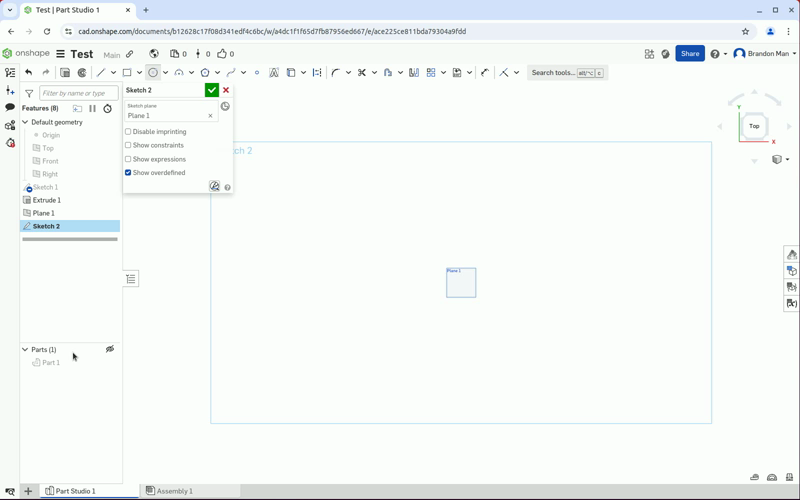
mouse_move(461, 282)
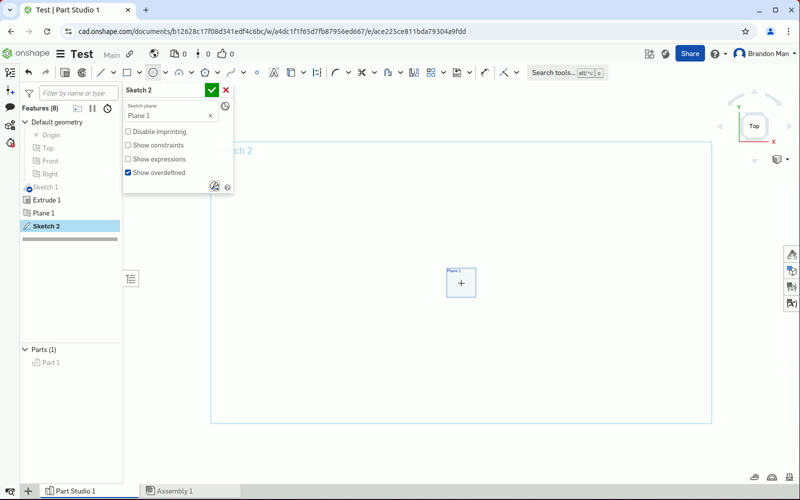
click(461, 282)
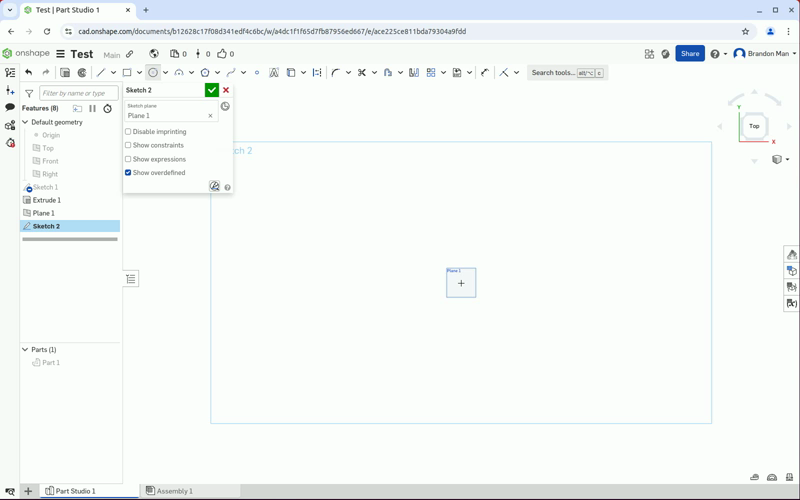
key_up(shift)
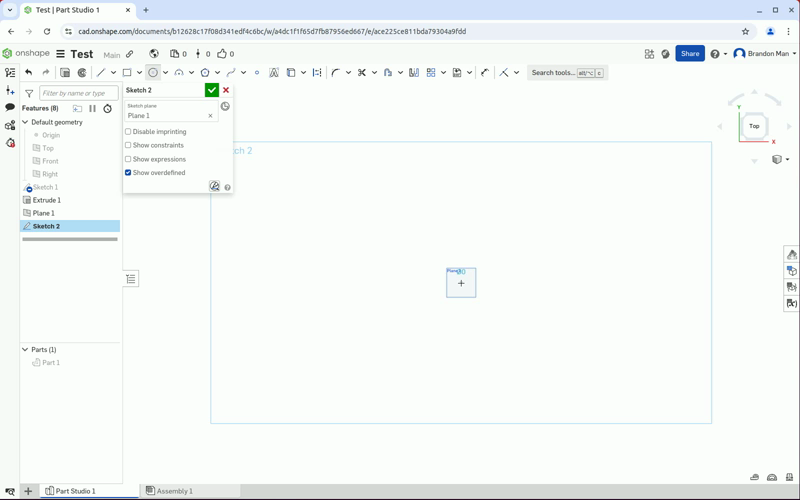
mouse_move(479, 282)
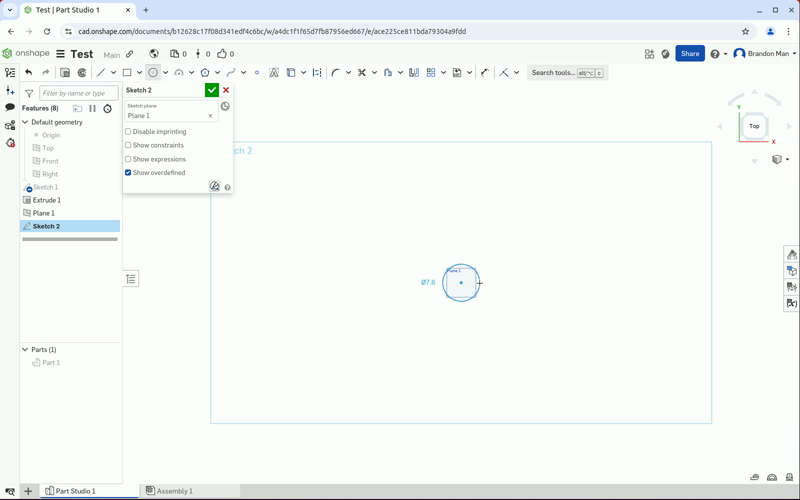
click(479, 282)
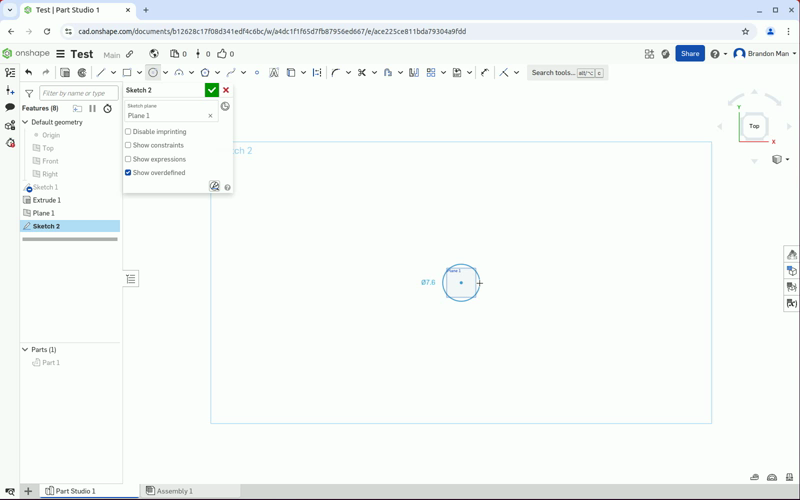
key(esc)
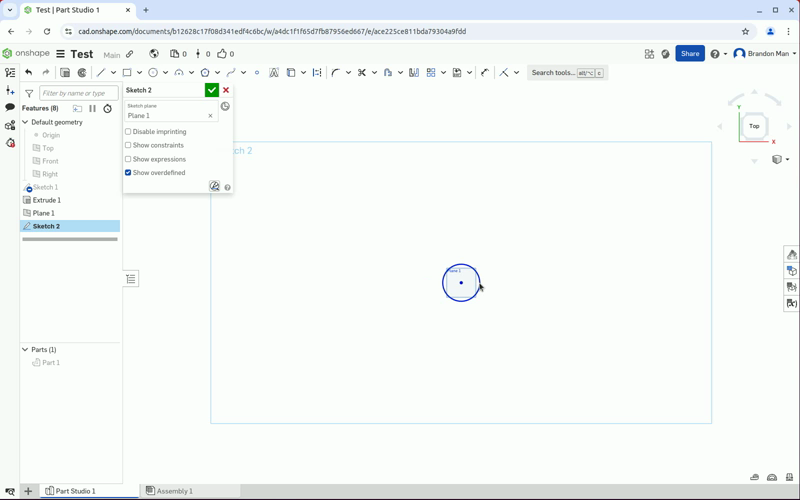
mouse_move(463, 290)
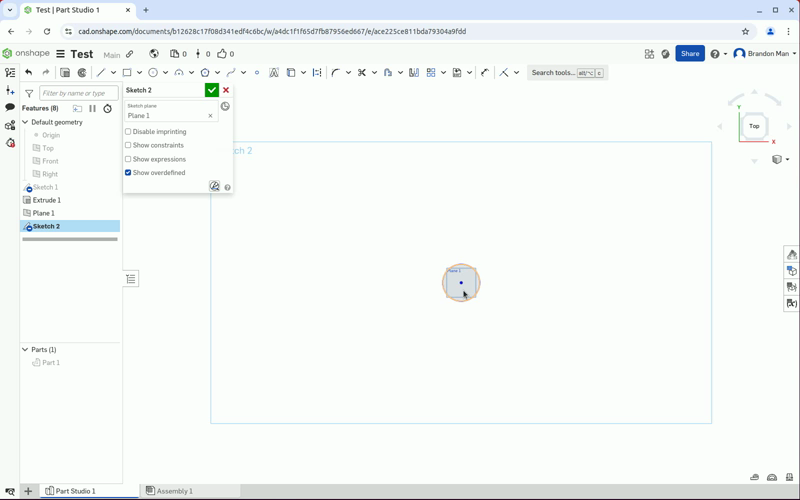
scroll(6)
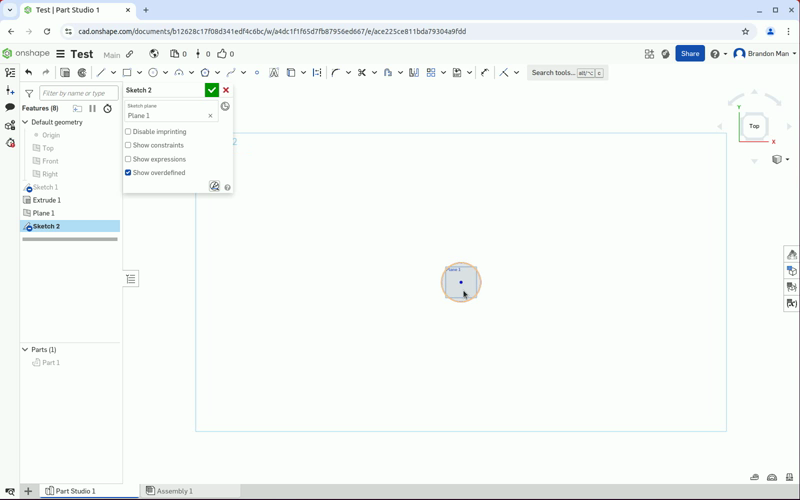
scroll(6)
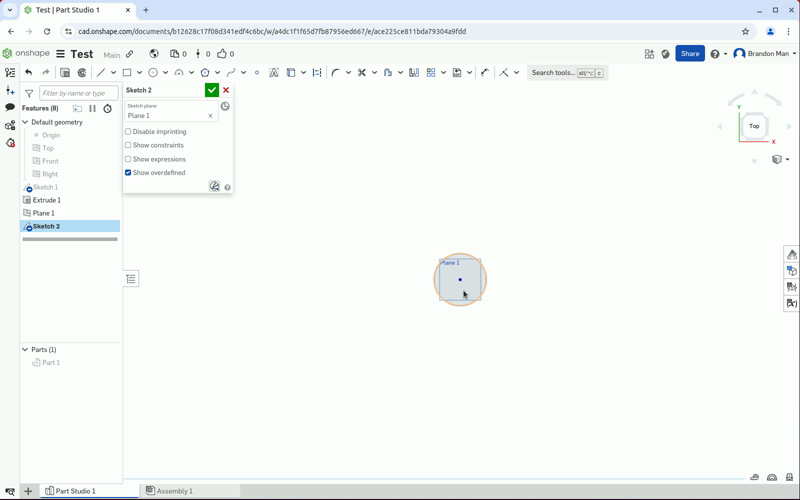
scroll(6)
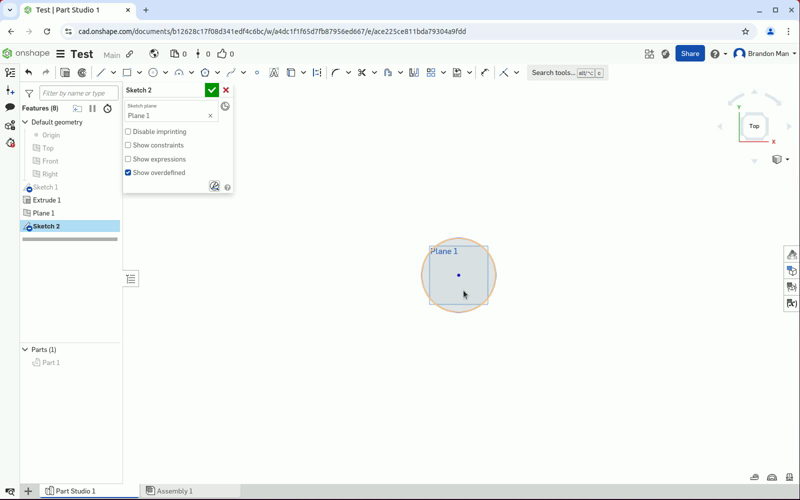
scroll(6)
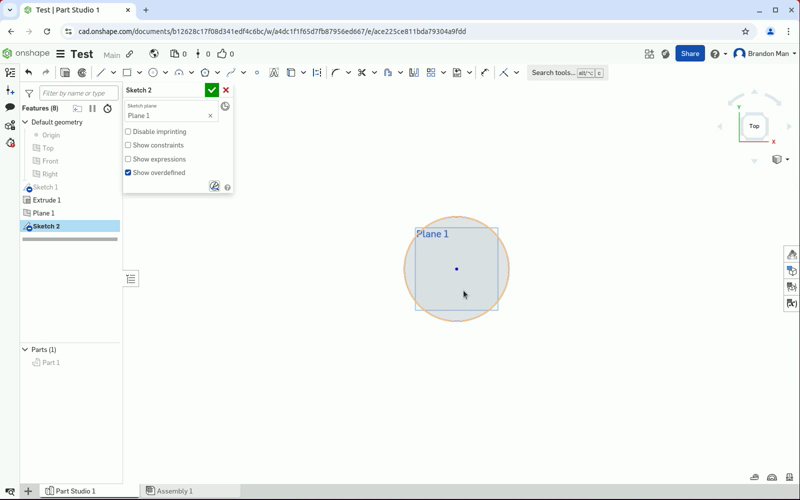
scroll(6)
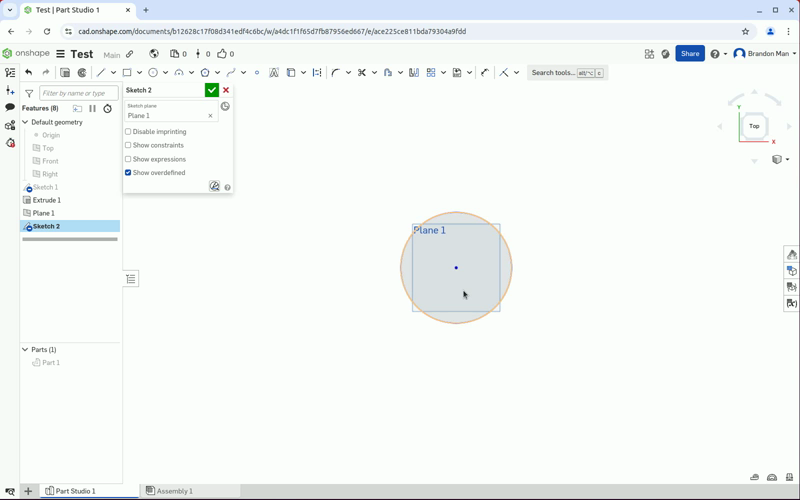
scroll(6)
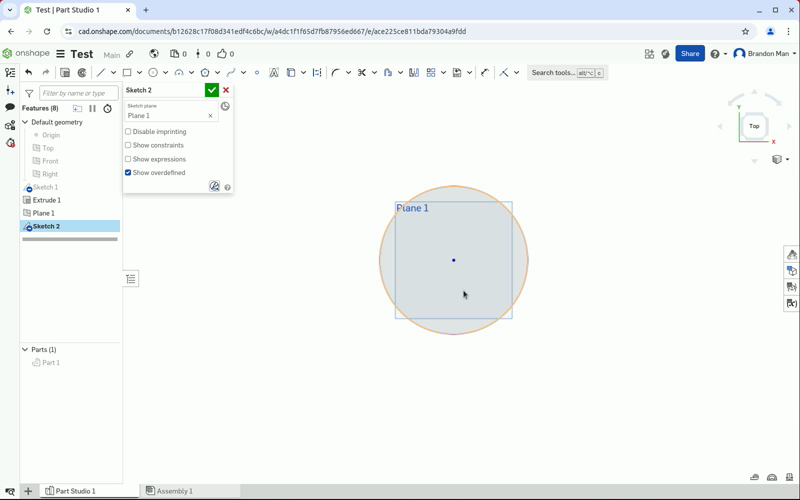
scroll(6)
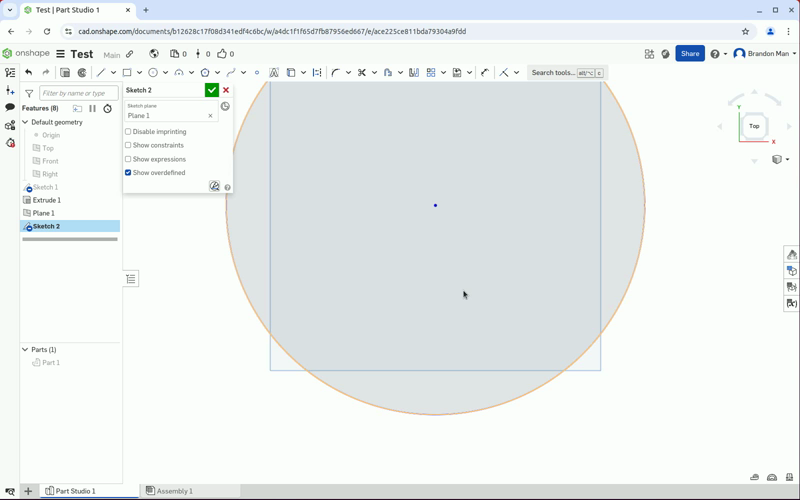
click(463, 290)
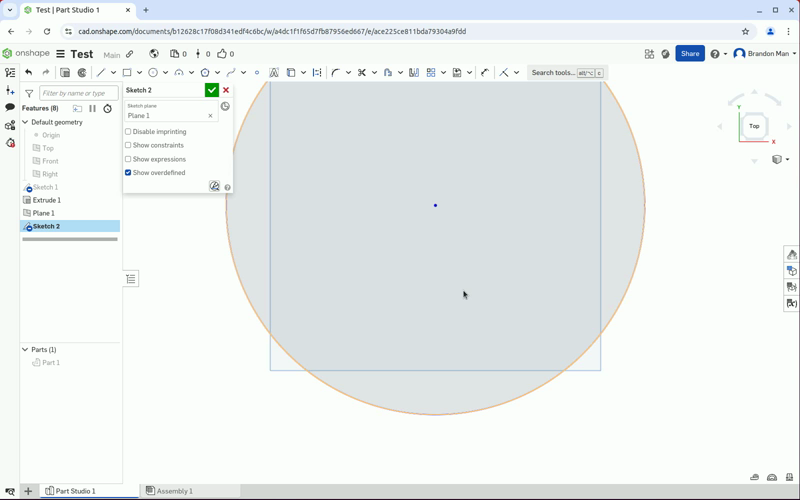
scroll(-6)
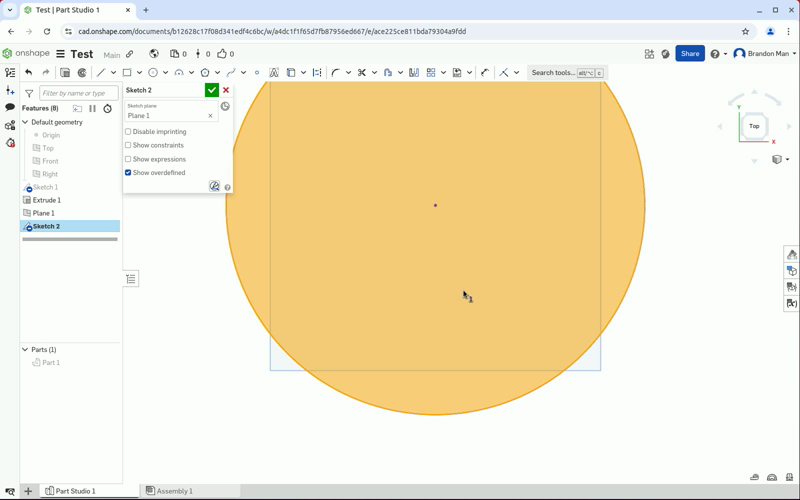
scroll(-6)
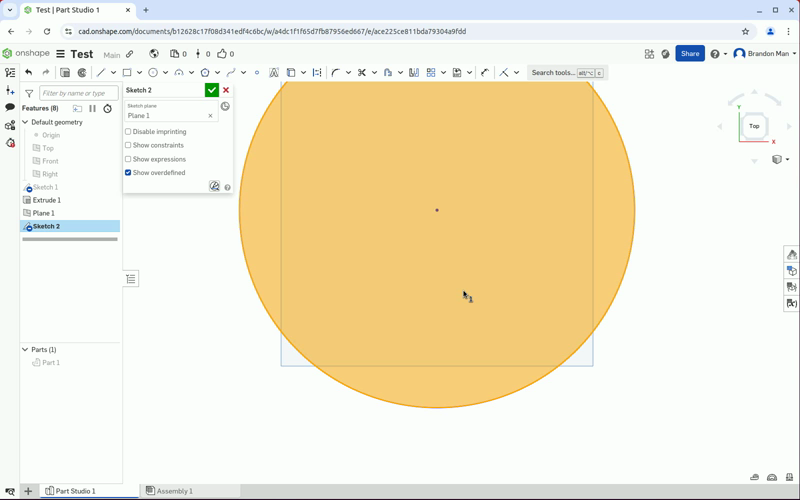
scroll(-6)
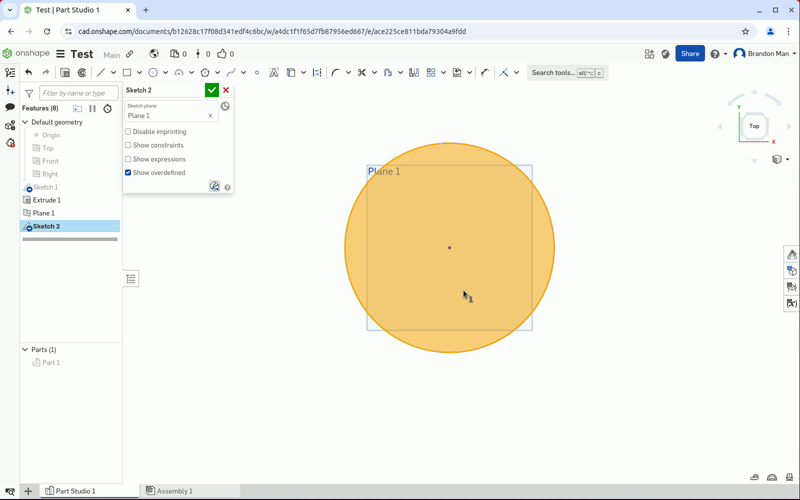
scroll(-6)
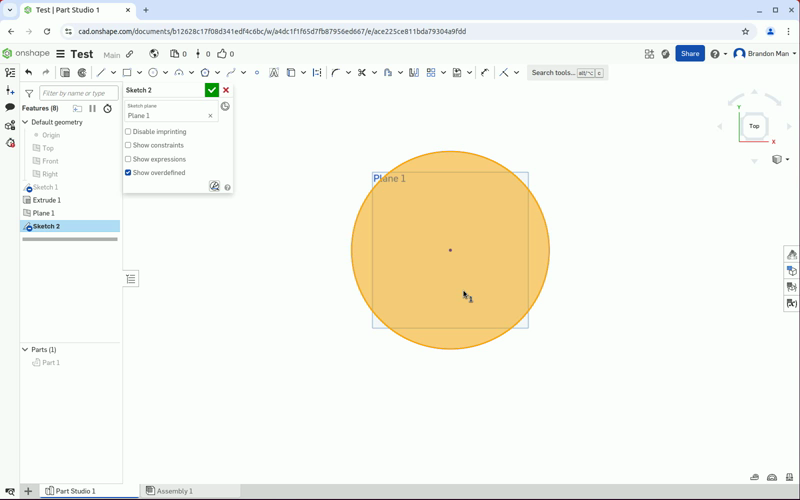
scroll(-6)
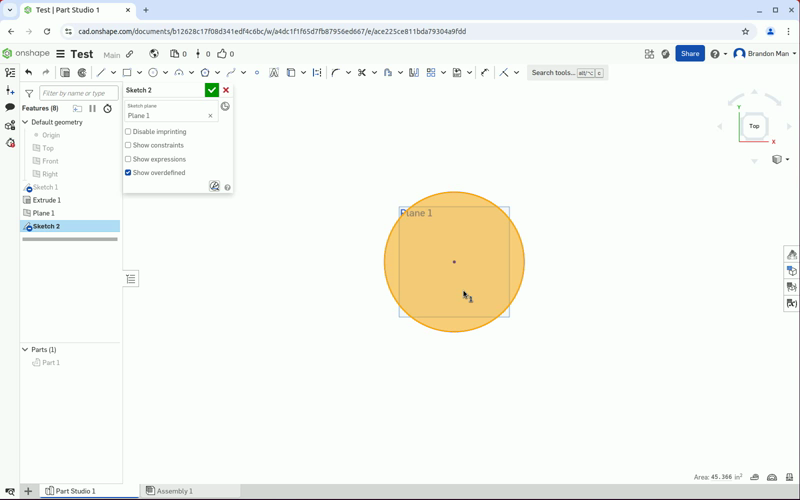
scroll(-6)
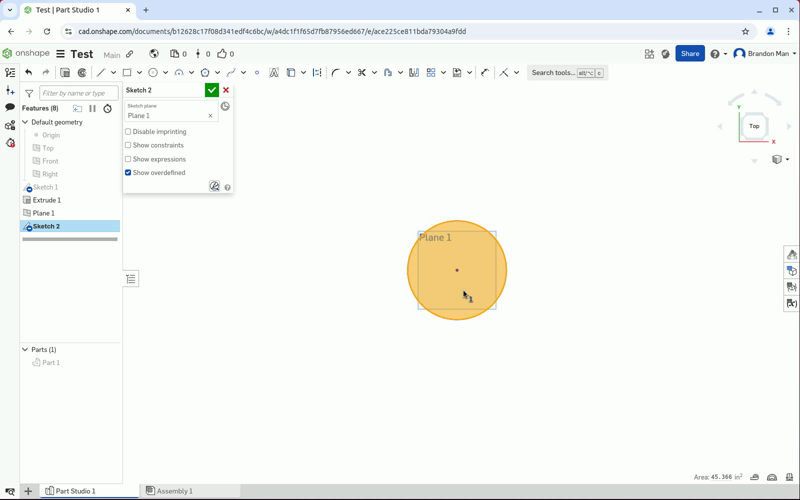
scroll(-6)
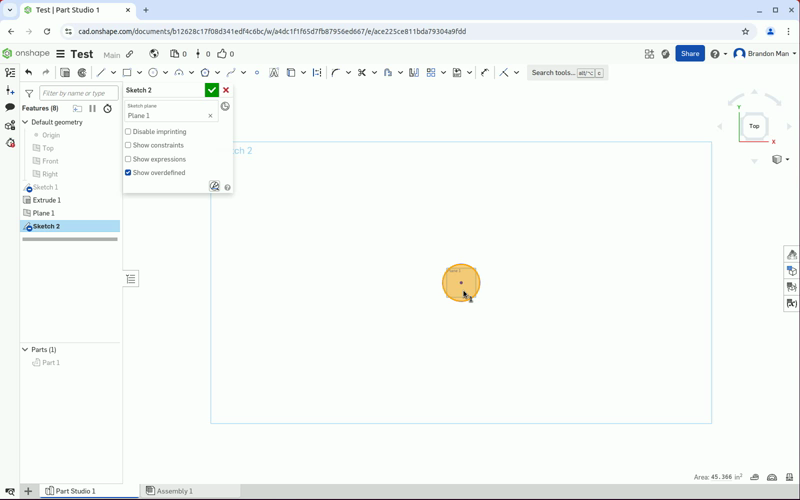
mouse_move(73, 352)
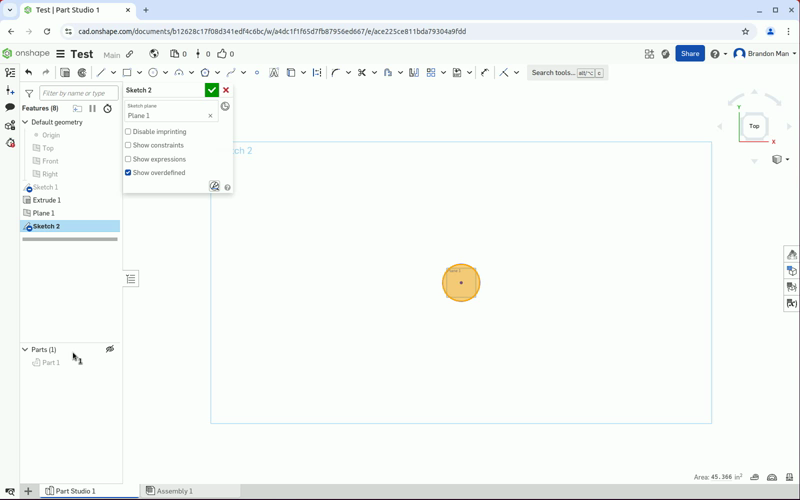
key(shift+y)
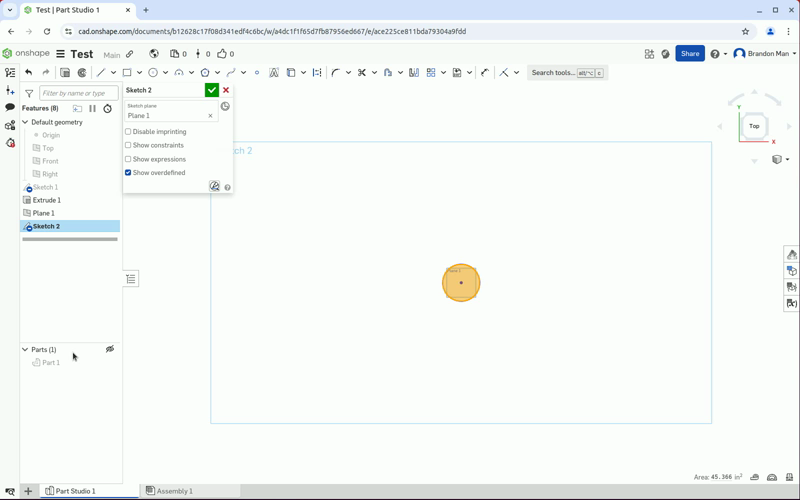
key(shift+e)
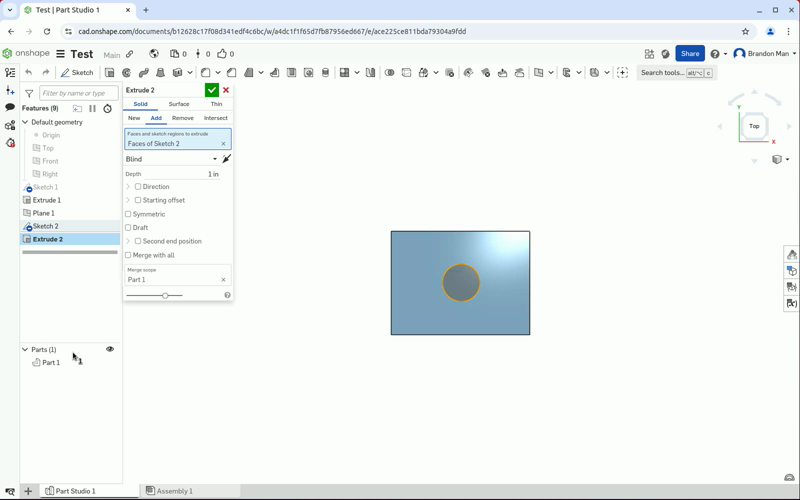
mouse_move(143, 106)
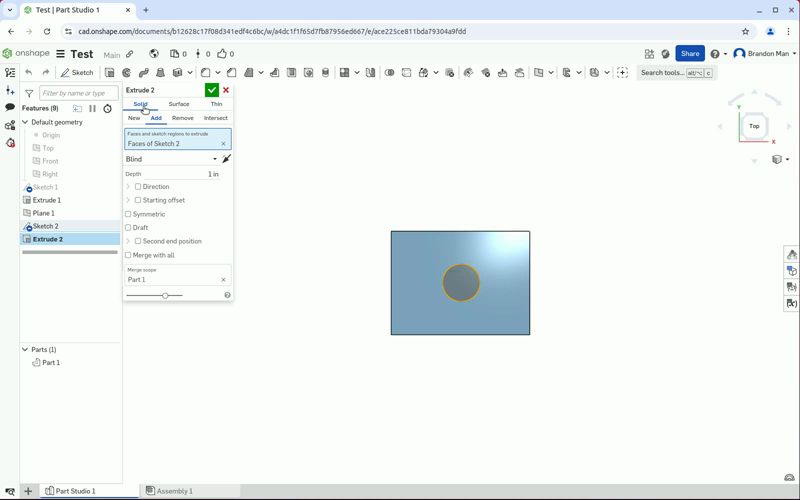
click(143, 106)
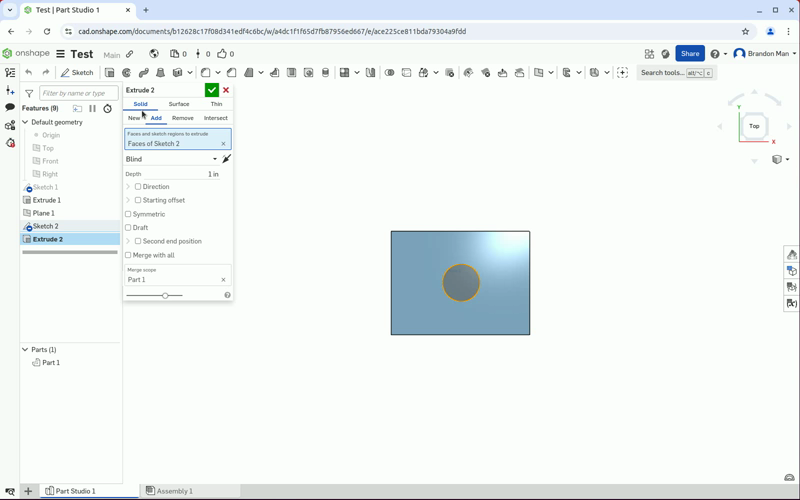
mouse_move(137, 120)
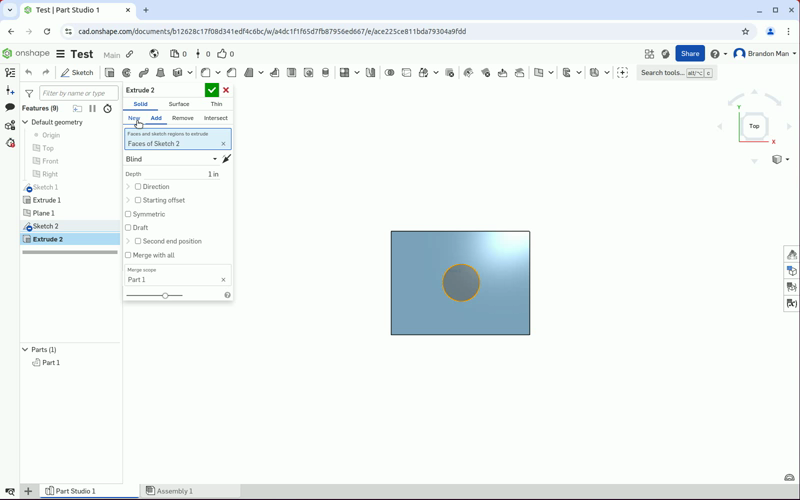
click(137, 120)
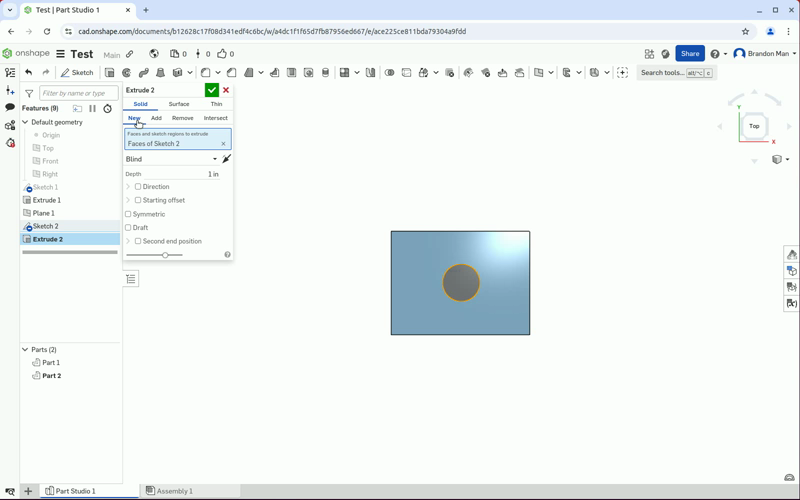
key(tab, 4)
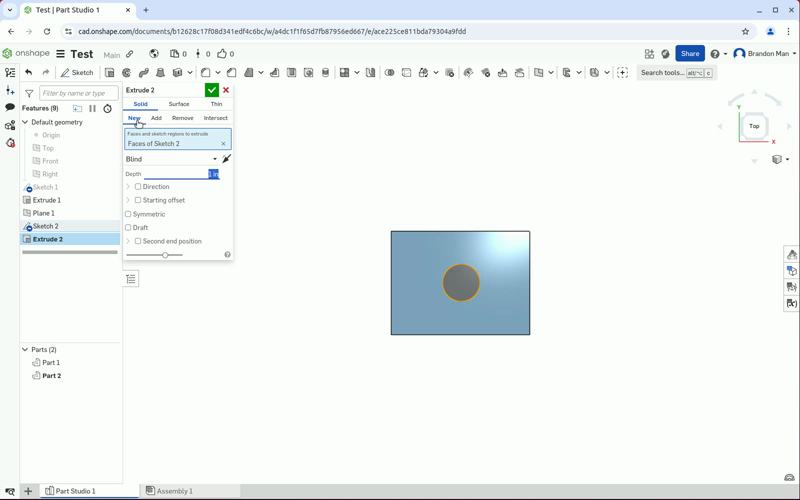
text(5.296)
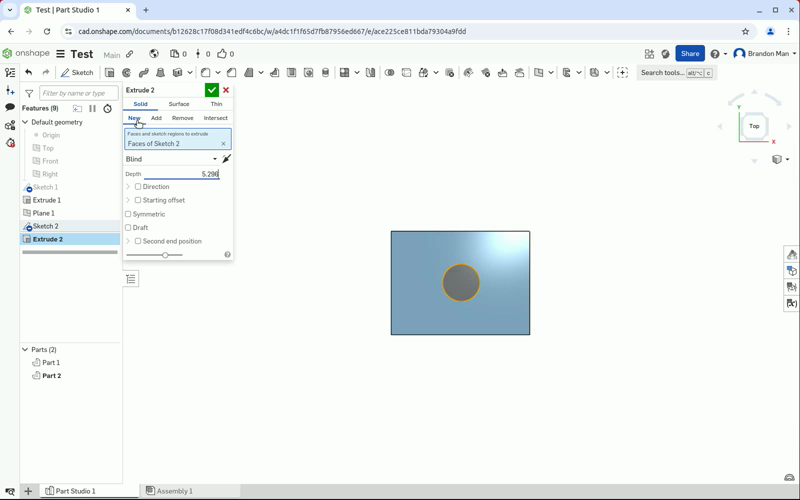
key(enter)
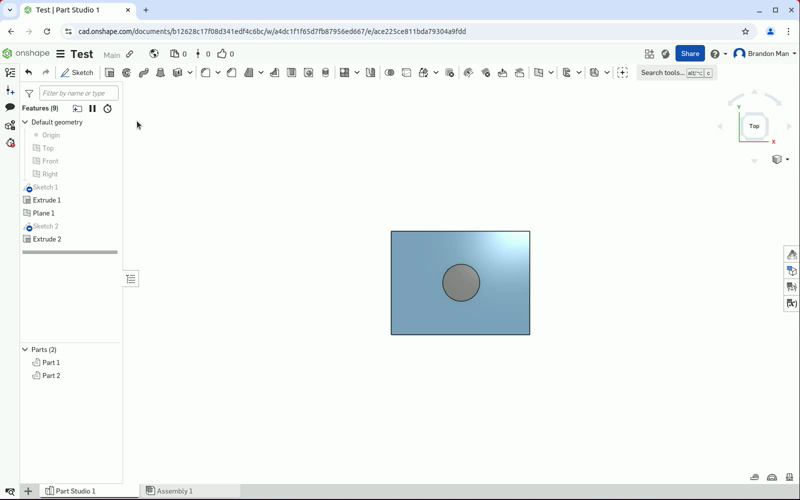
key(shift+h)
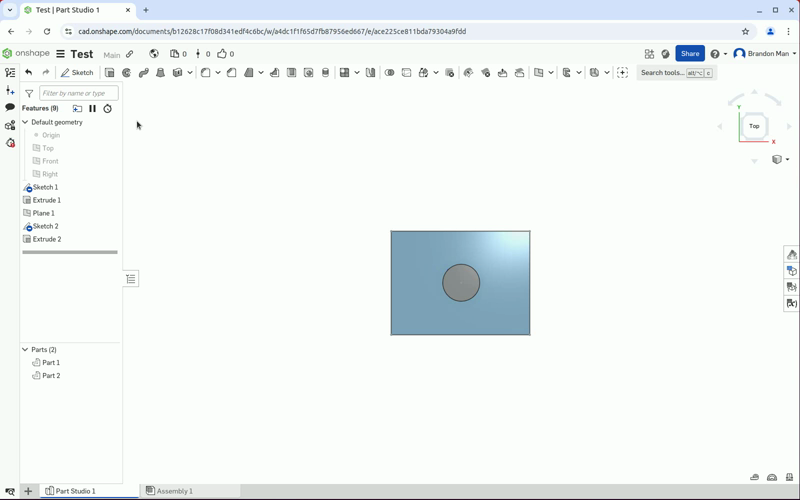
key(shift+h)
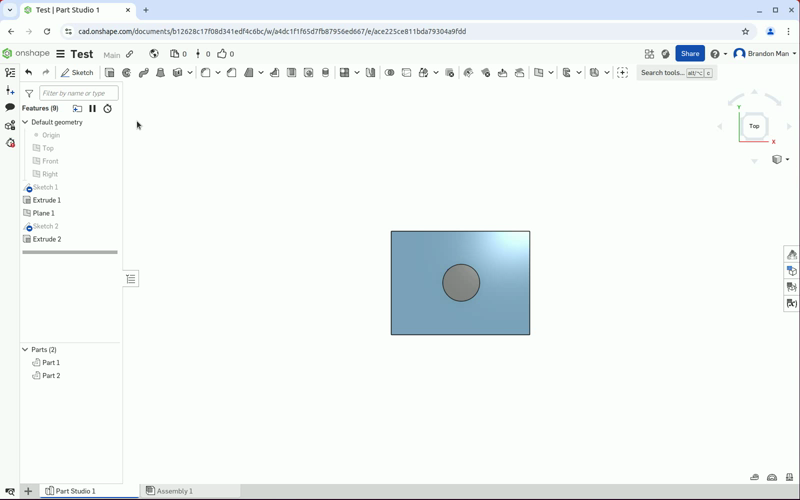
mouse_move(73, 189)
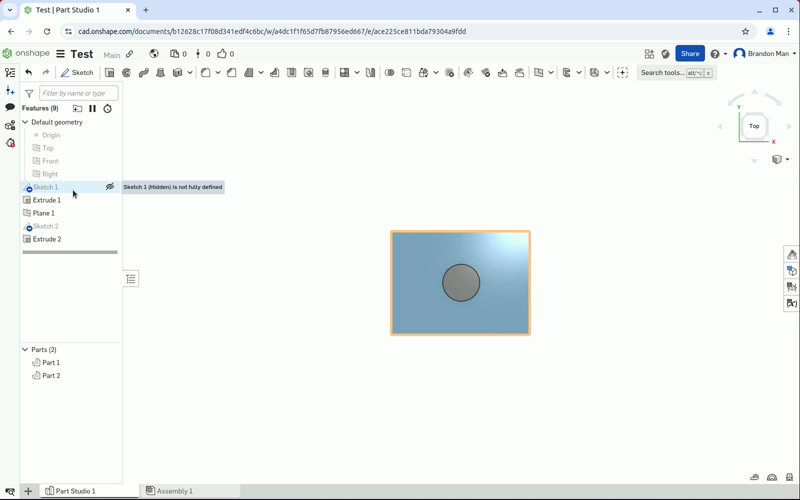
click(73, 189)
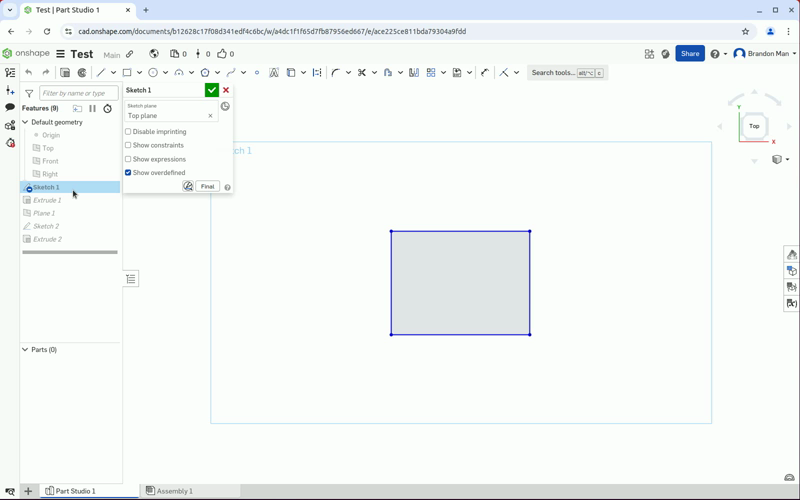
mouse_move(229, 92)
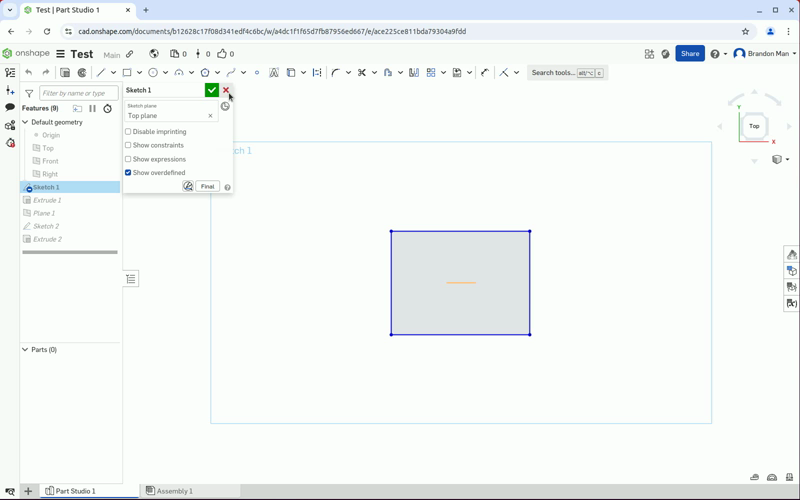
click(229, 92)
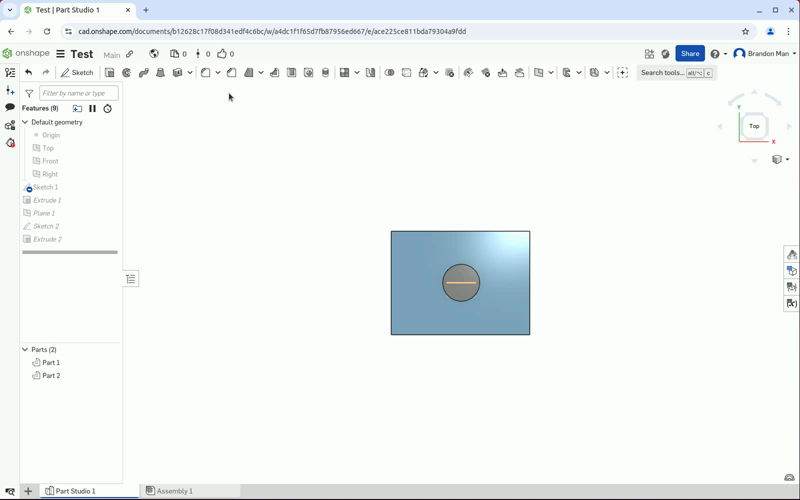
mouse_move(73, 352)
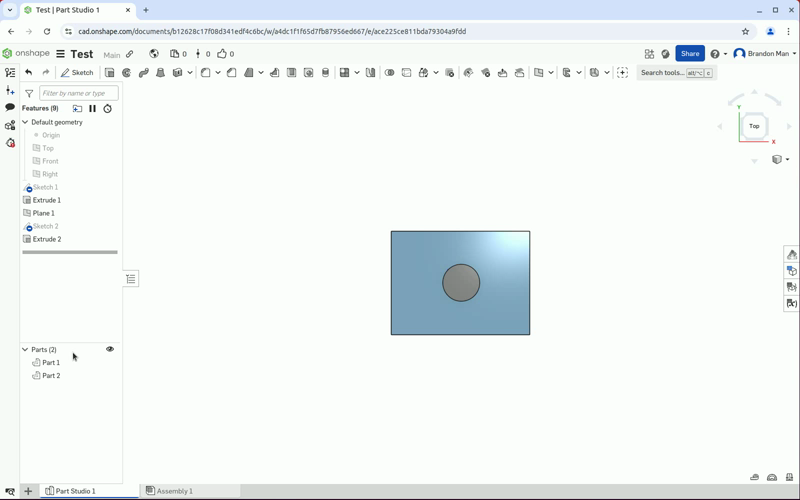
key(y)
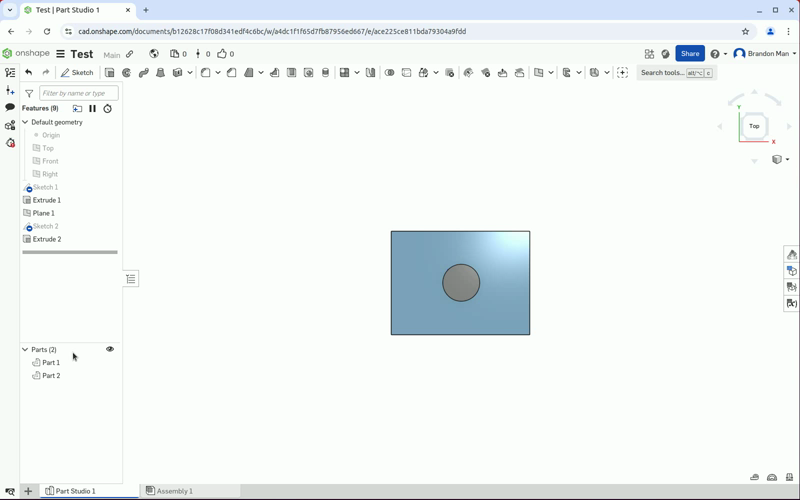
key(shift+p)
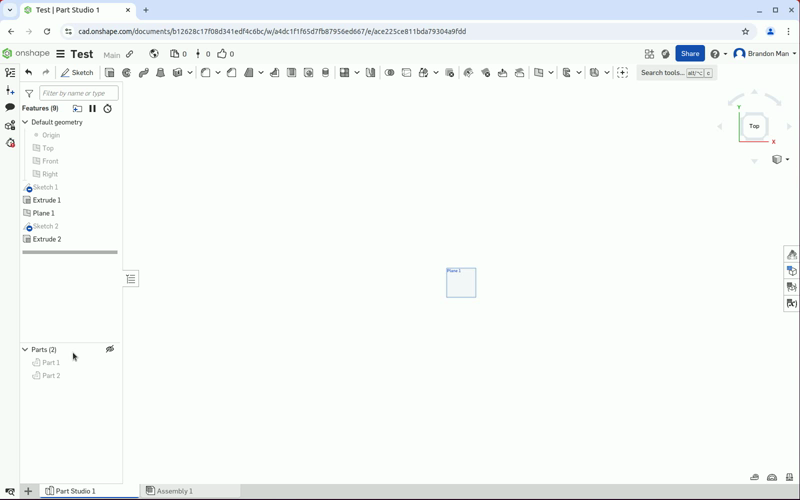
key(space)
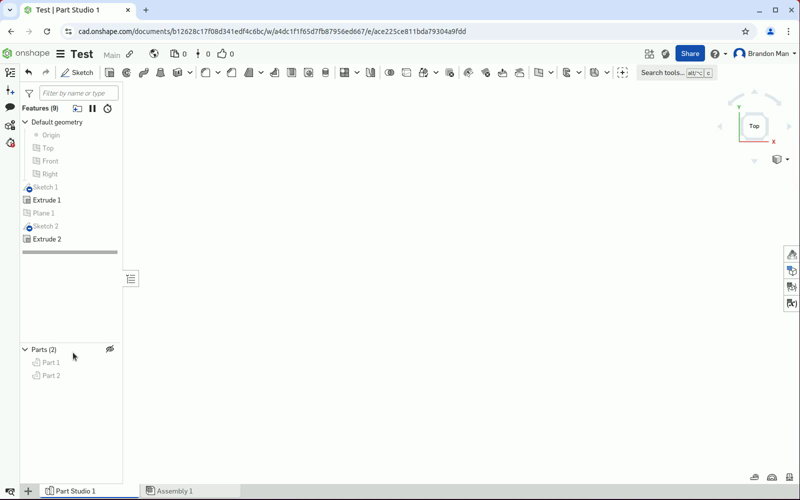
key_down(shift)
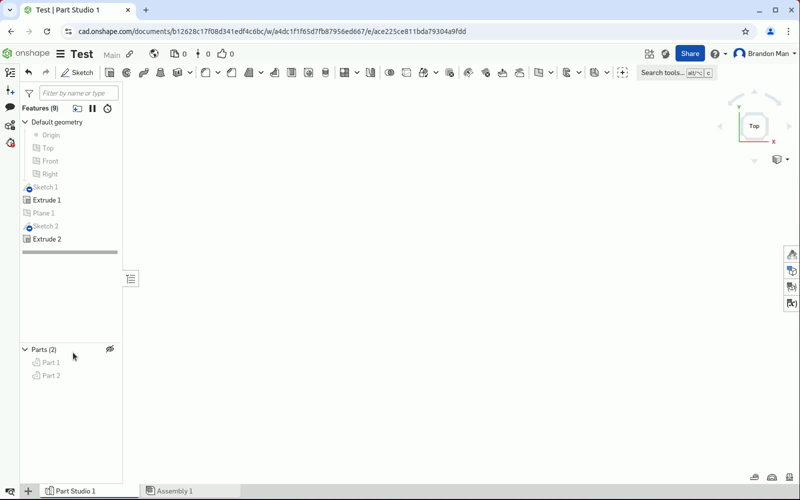
key(up)
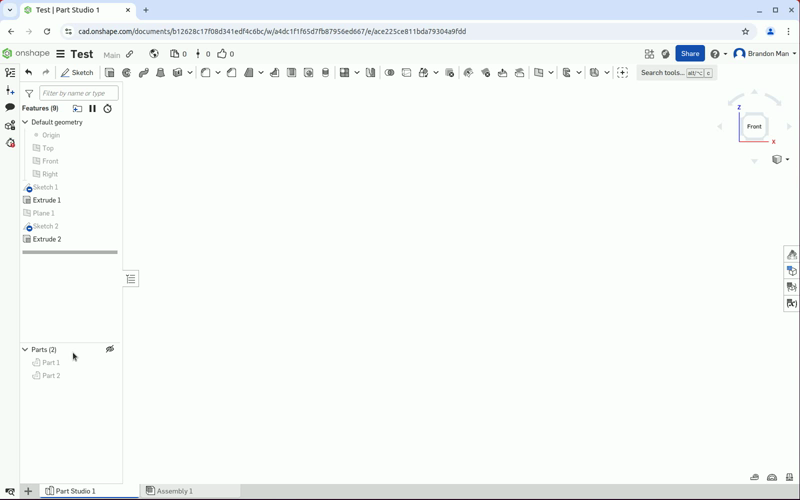
key_up(shift)
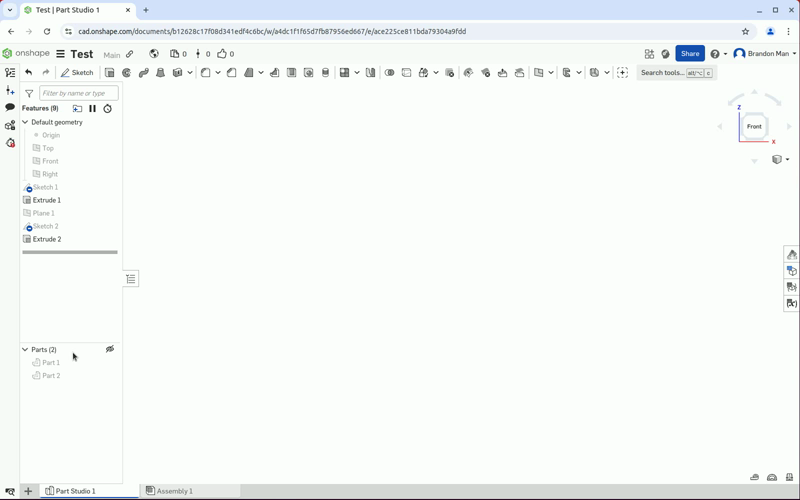
mouse_move(73, 352)
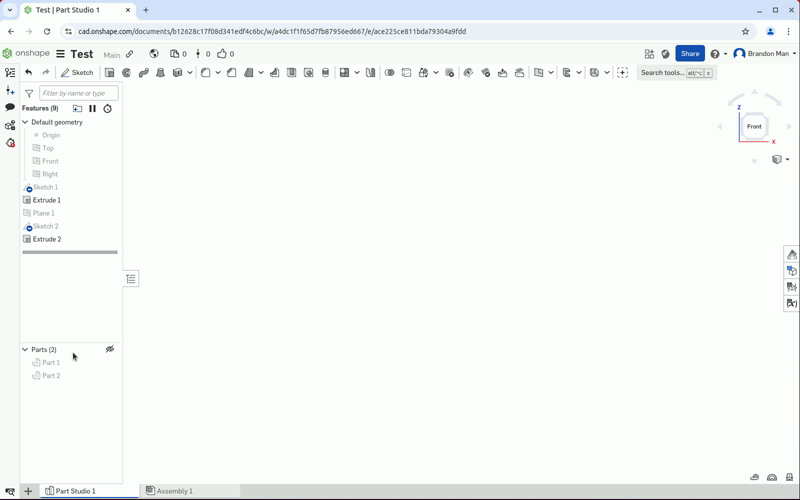
key(shift+y)
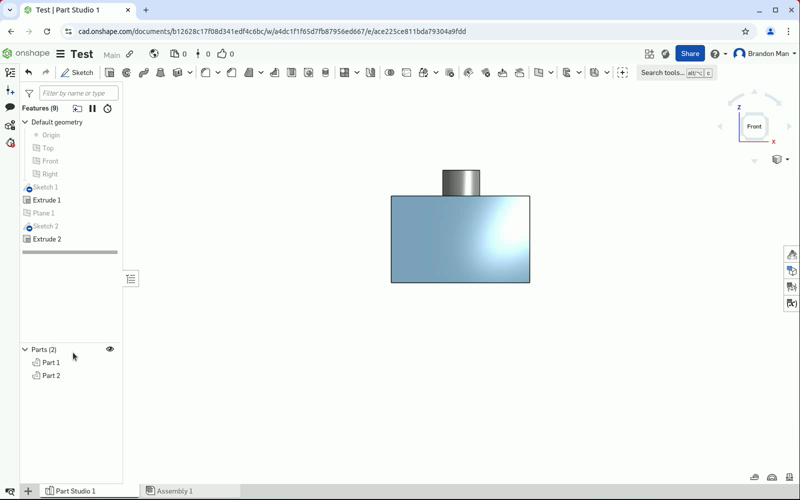
mouse_move(541, 75)
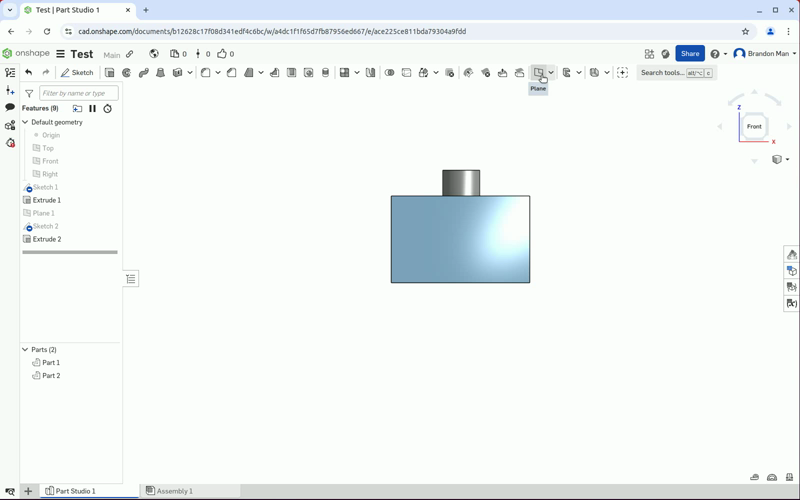
click(541, 75)
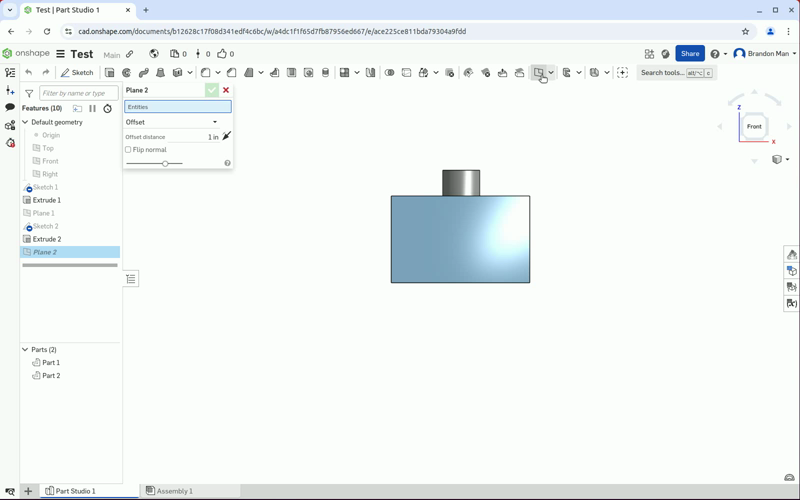
mouse_move(73, 163)
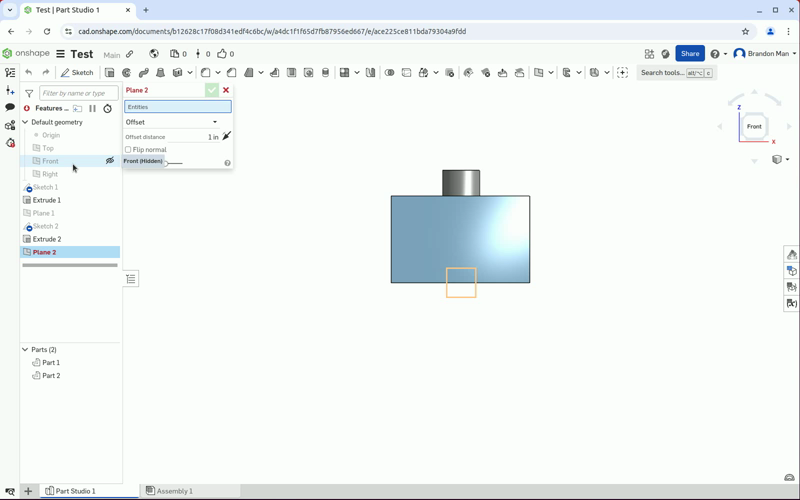
click(73, 163)
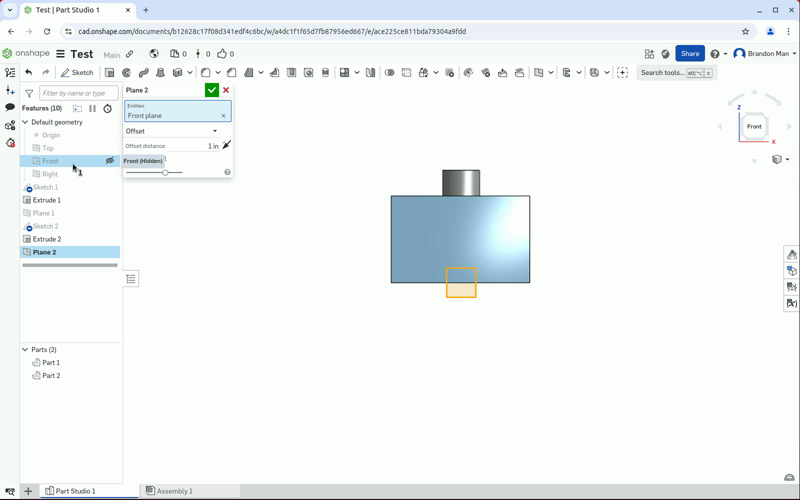
key(tab, 2)
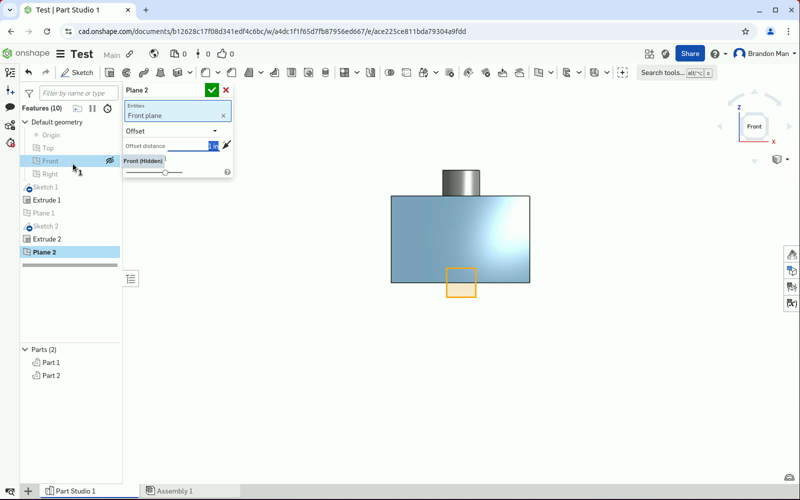
text(10.599)
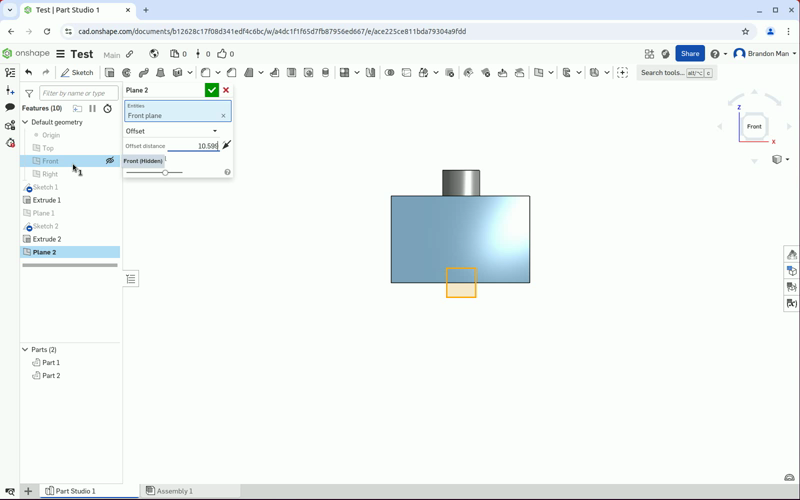
key(enter, 2)
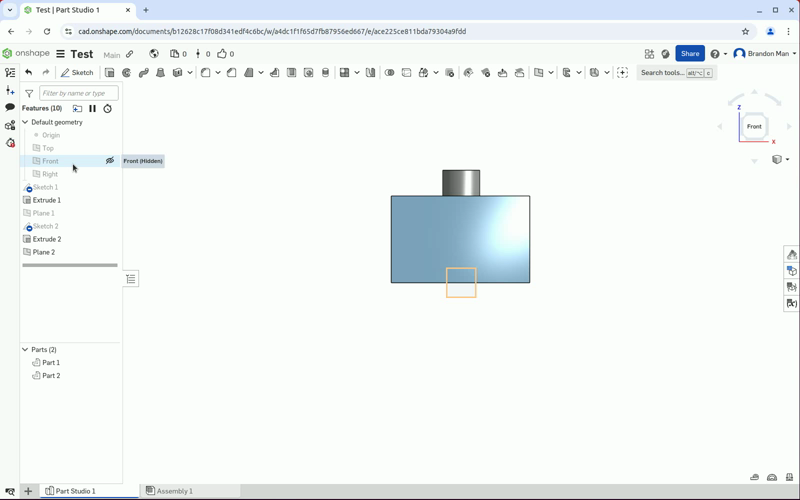
key(shift+s)
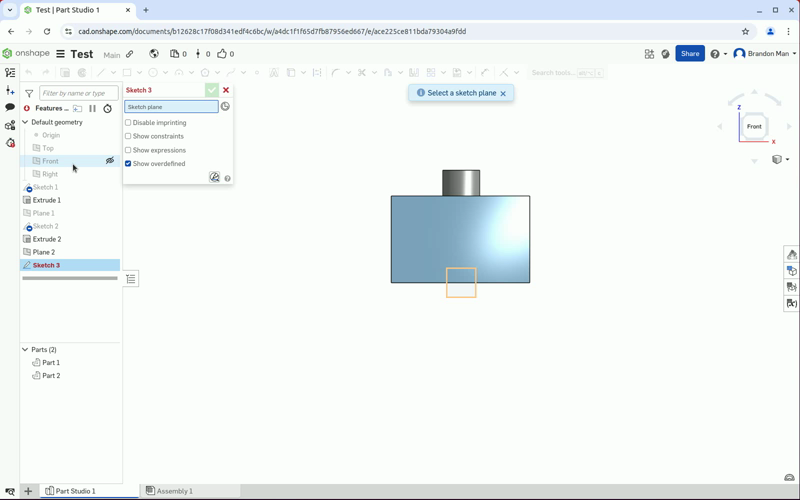
mouse_move(73, 254)
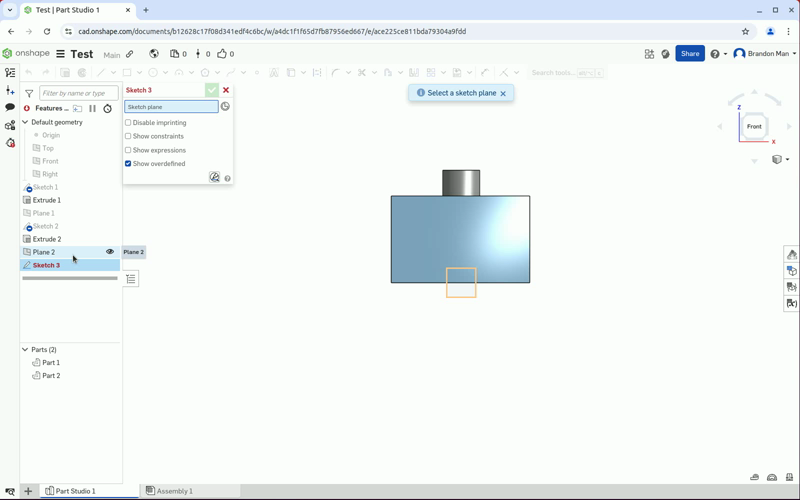
click(73, 254)
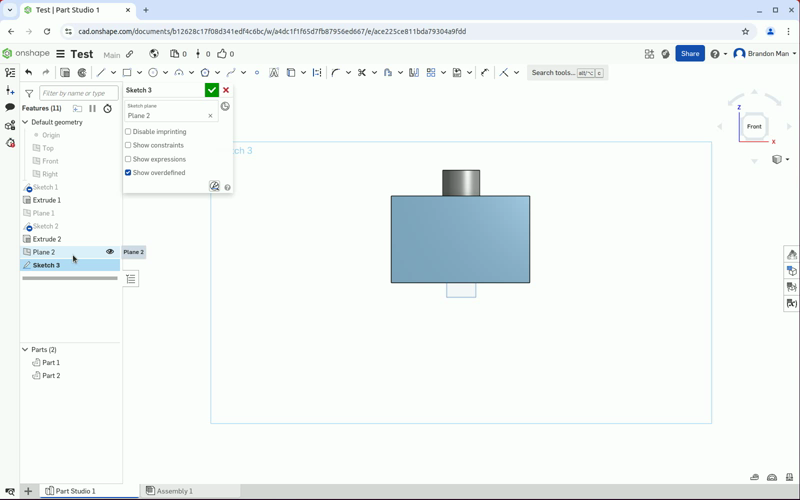
mouse_move(73, 352)
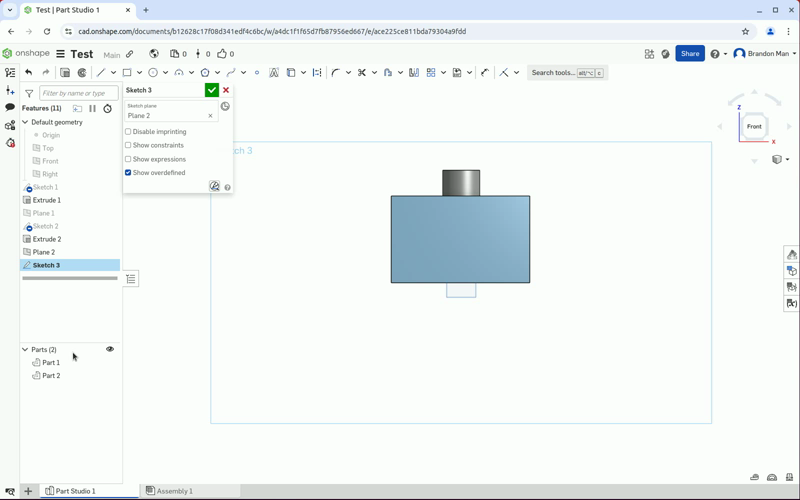
key(y)
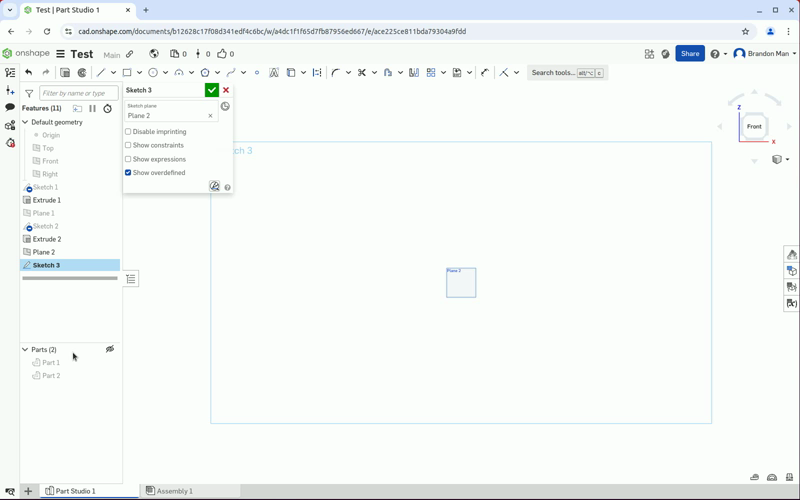
key(l)
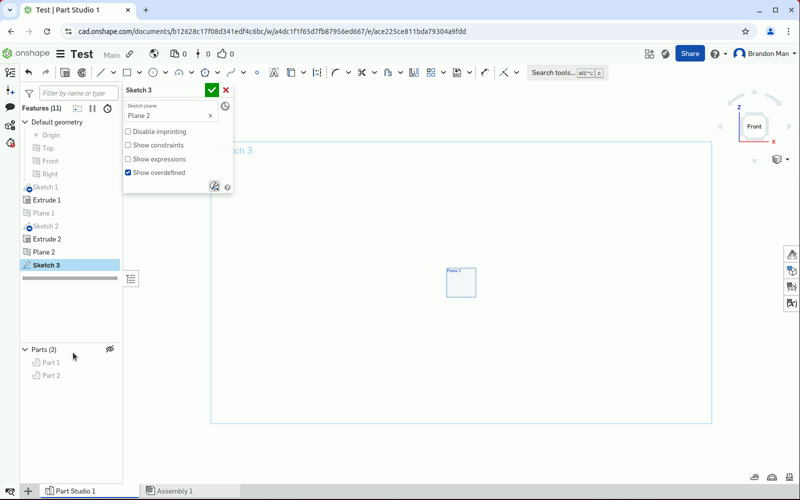
key_down(shift)
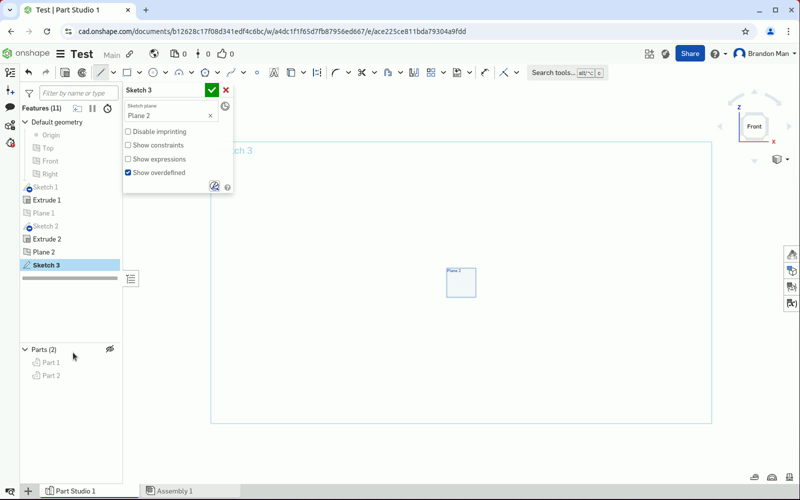
mouse_move(443, 250)
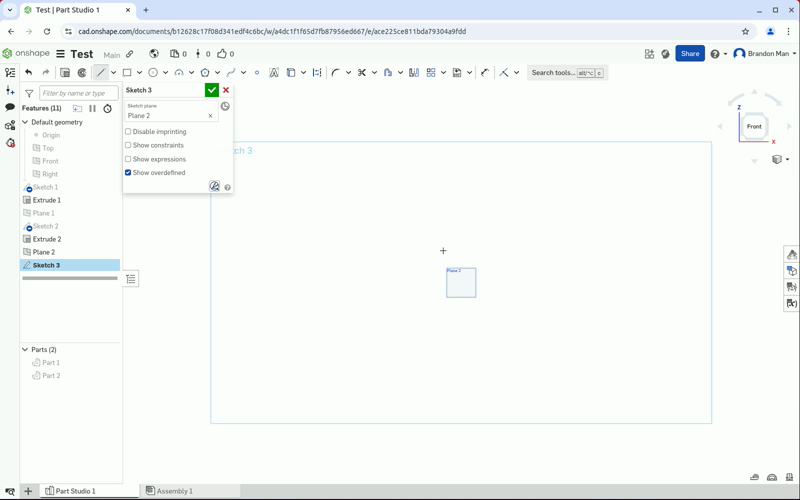
click(443, 250)
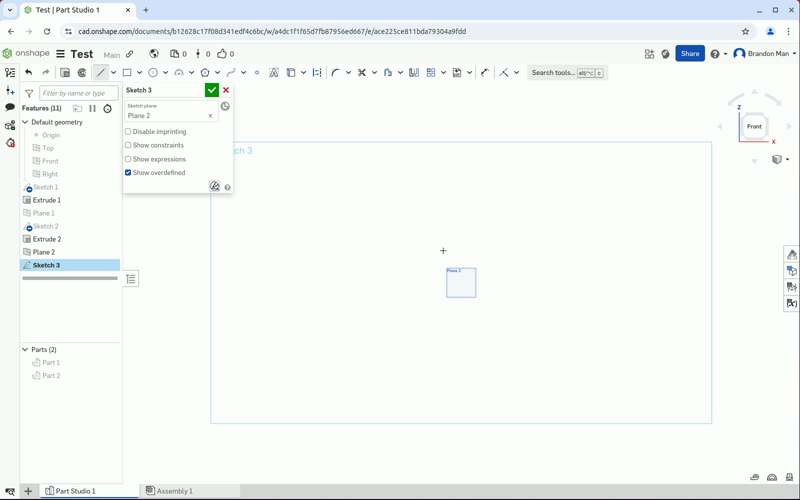
key_up(shift)
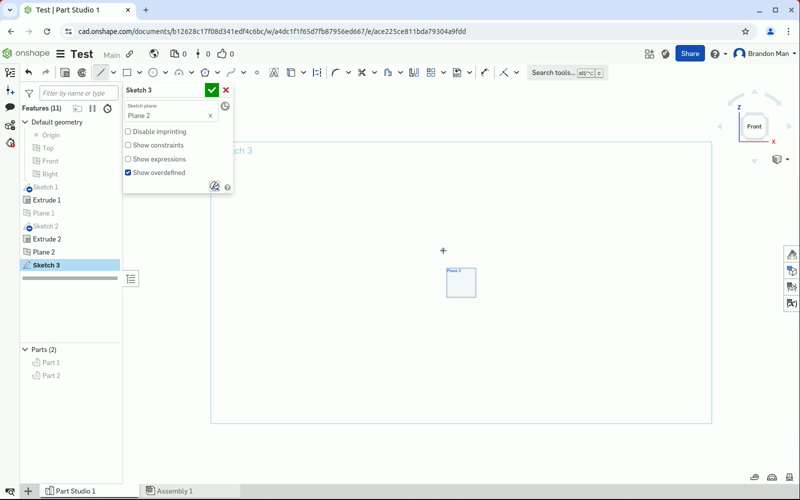
key_down(shift)
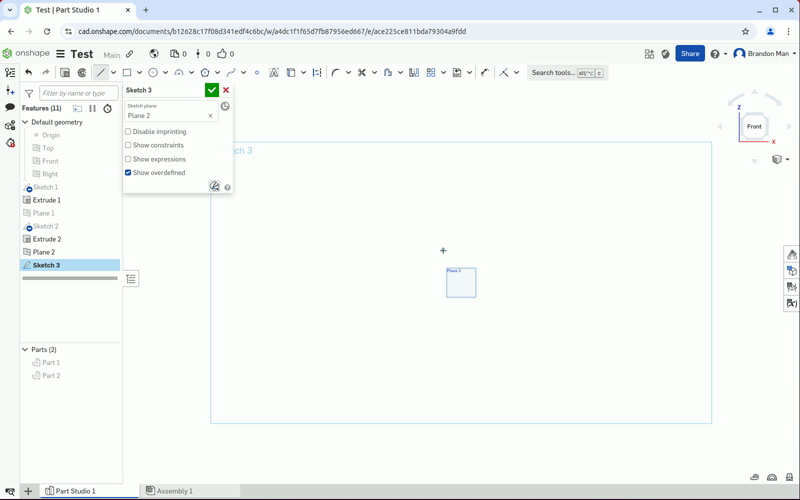
mouse_move(473, 250)
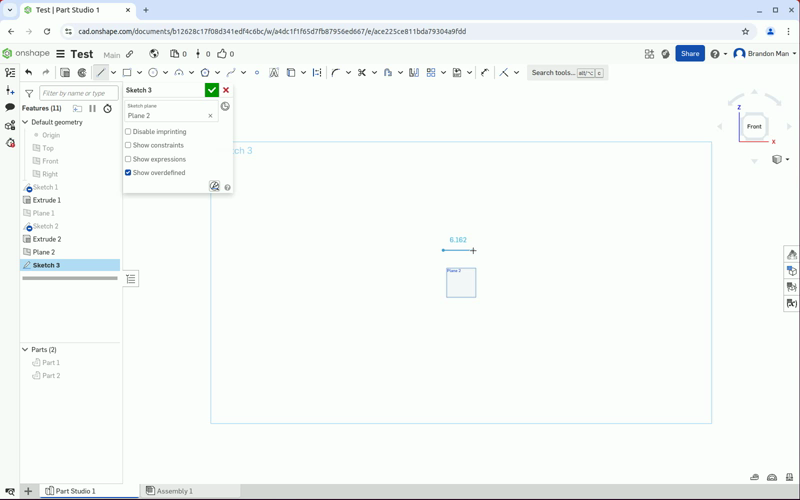
mouse_move(461, 260)
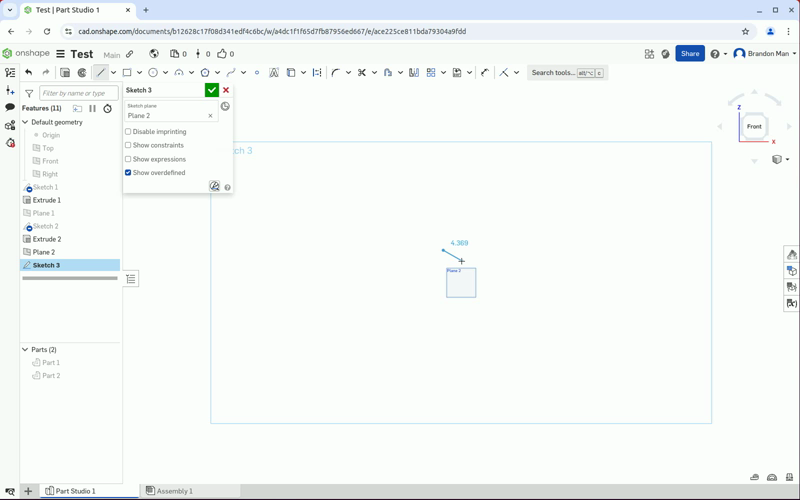
click(461, 260)
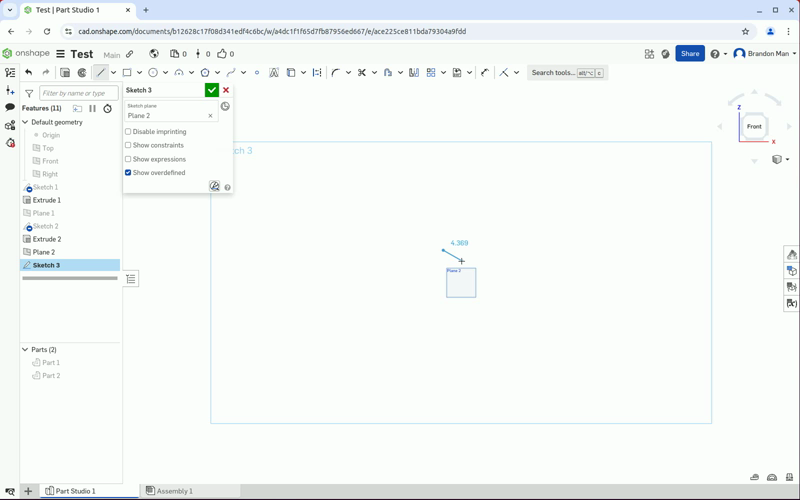
key_up(shift)
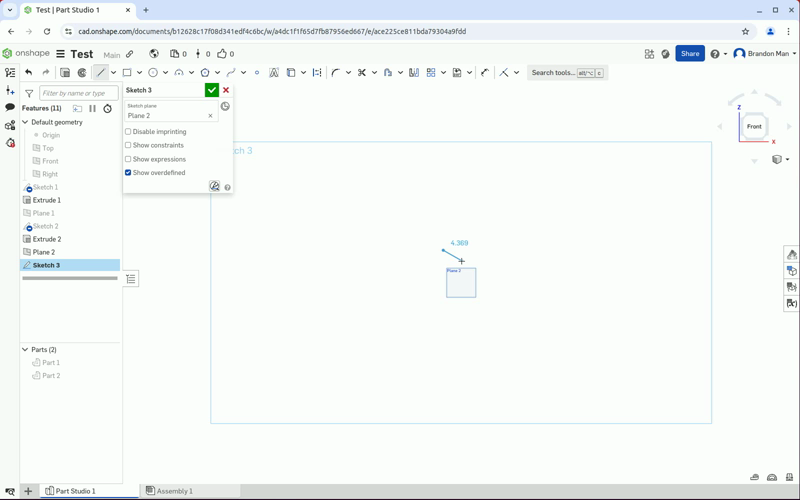
key_down(shift)
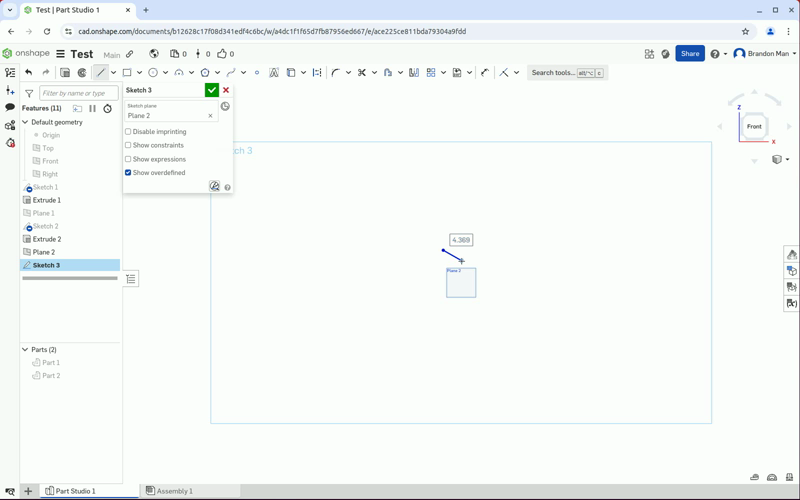
mouse_move(492, 260)
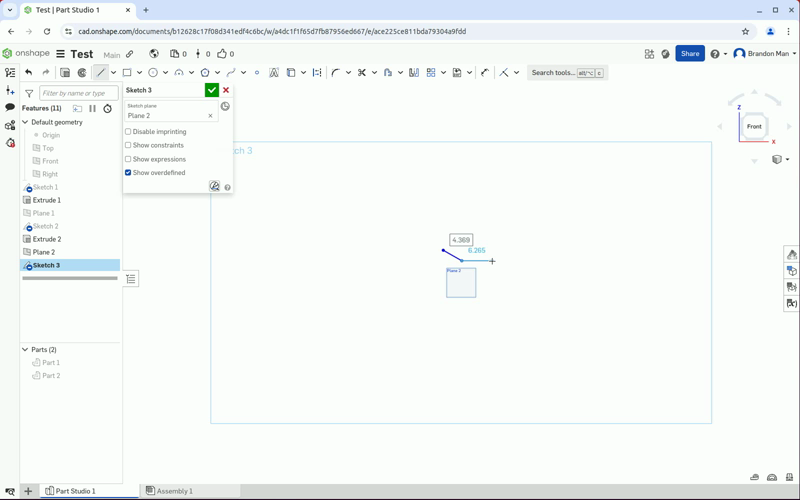
mouse_move(480, 250)
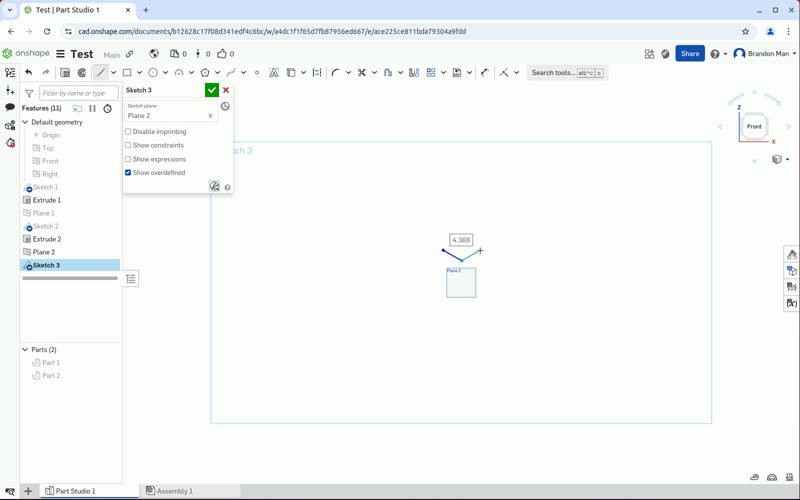
click(480, 250)
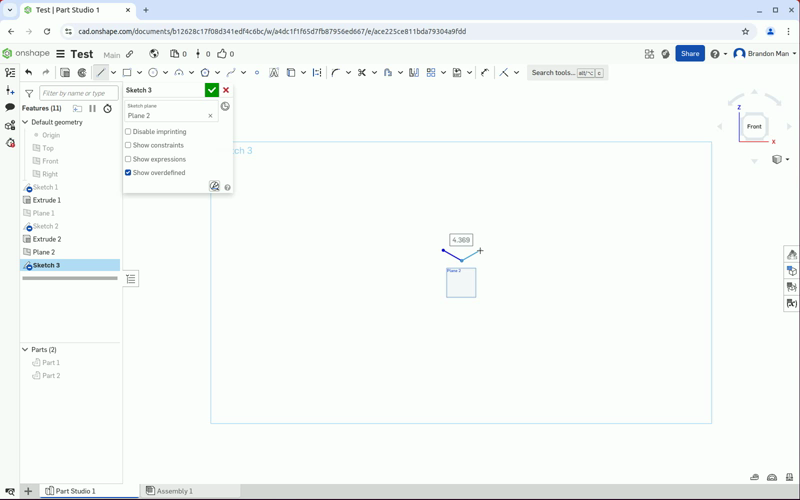
key_up(shift)
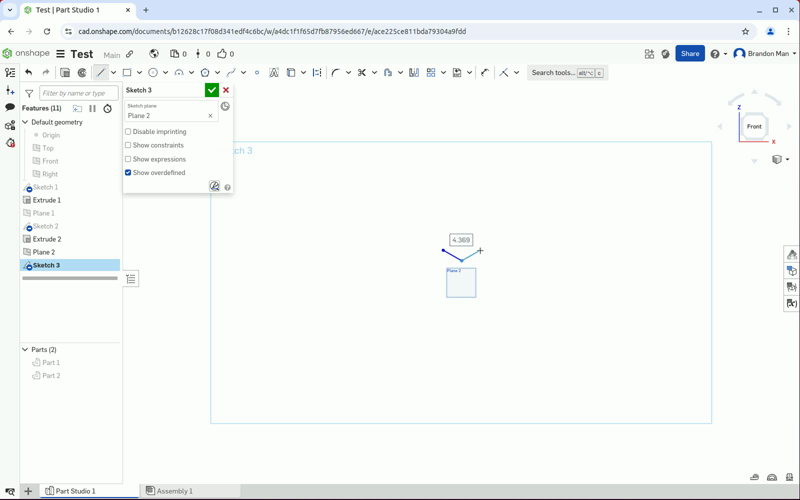
key_down(shift)
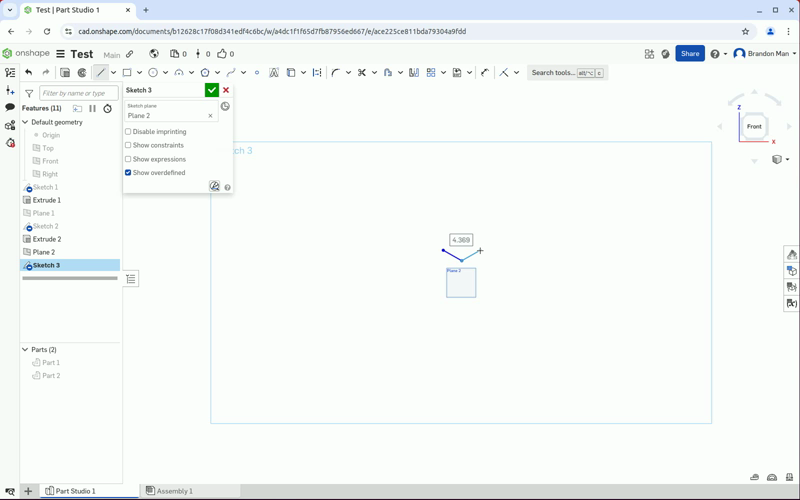
mouse_move(510, 250)
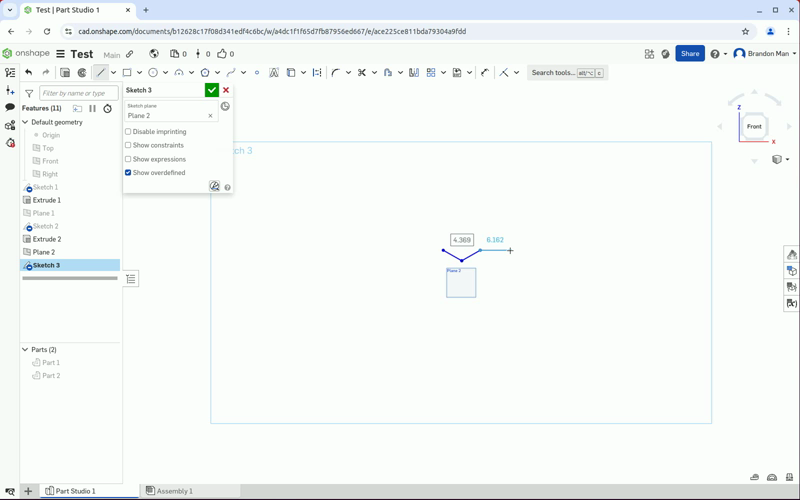
mouse_move(480, 228)
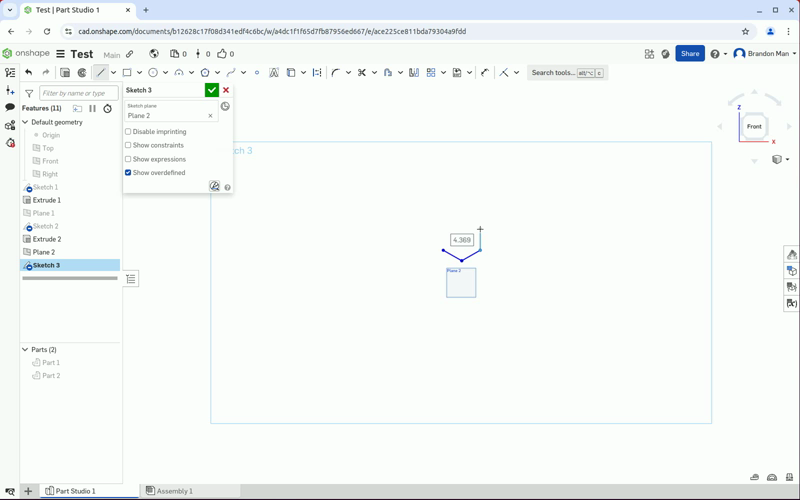
click(480, 228)
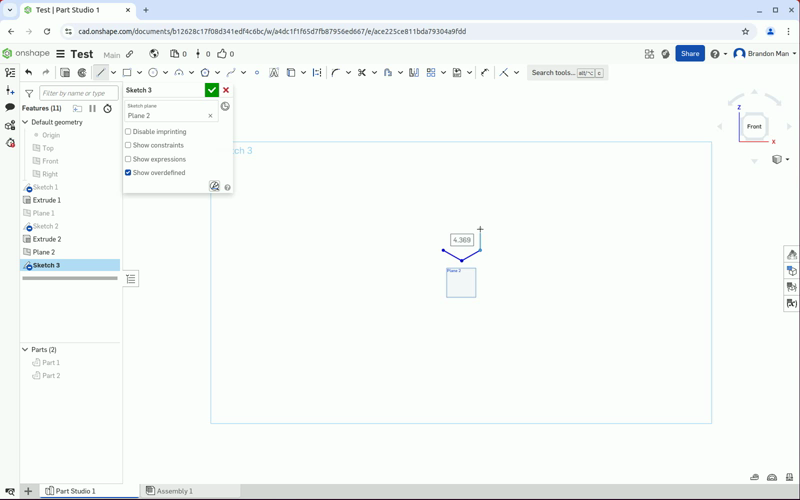
key_up(shift)
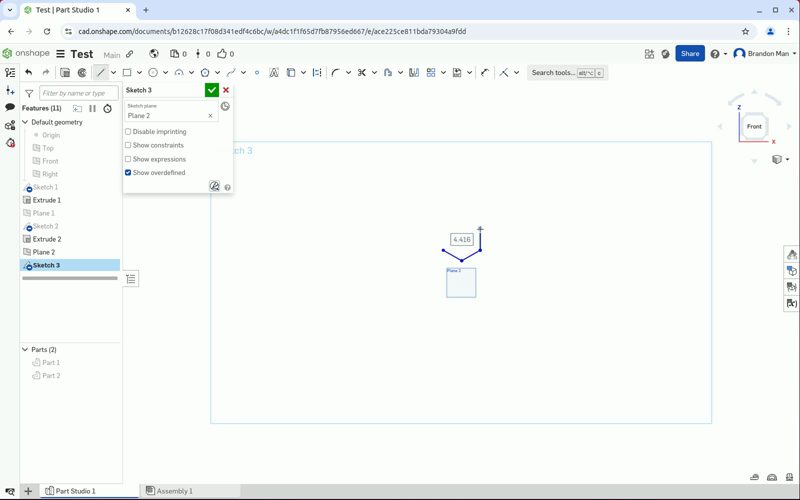
key_down(shift)
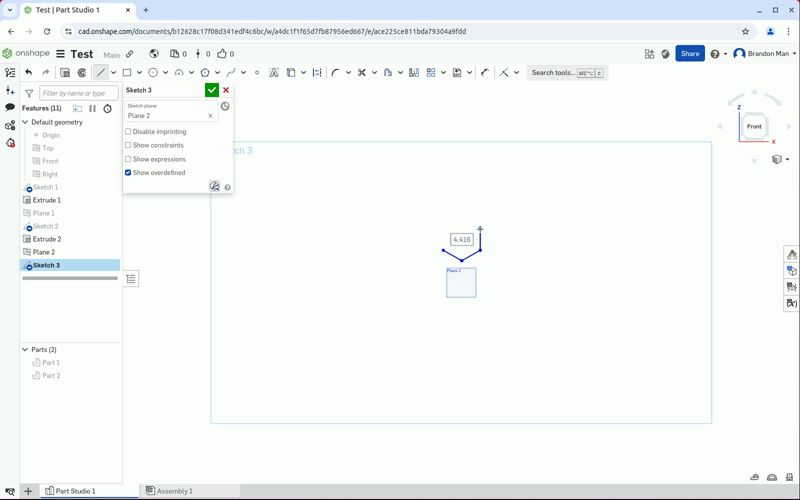
mouse_move(510, 228)
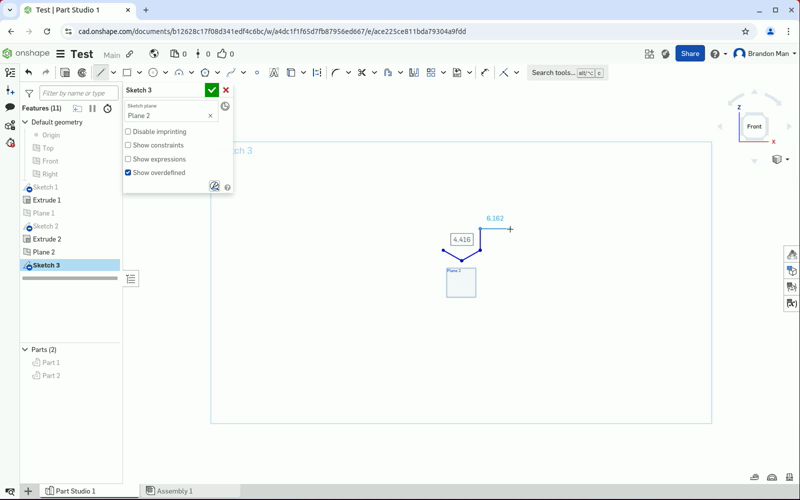
mouse_move(461, 218)
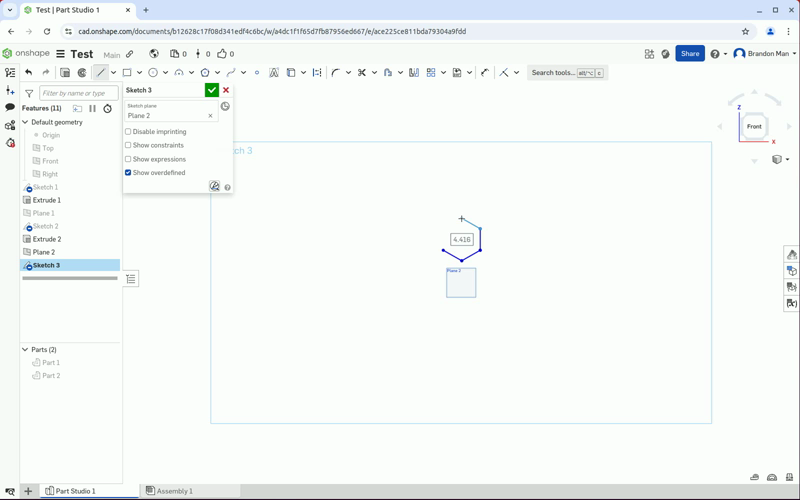
click(461, 218)
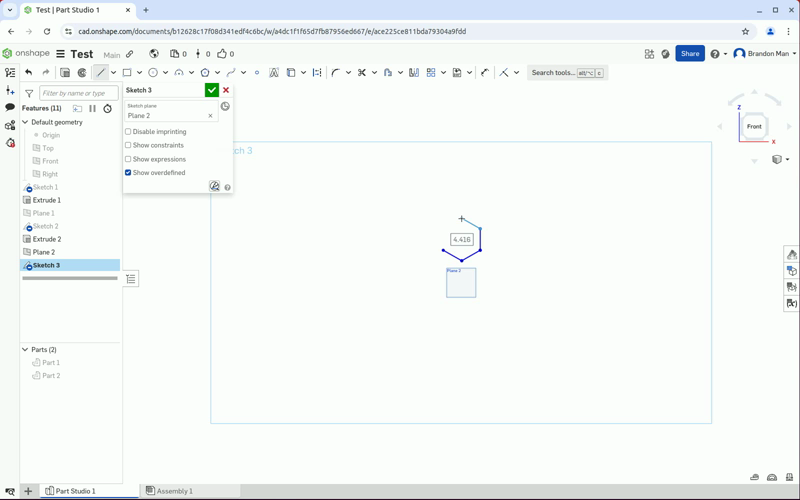
key_up(shift)
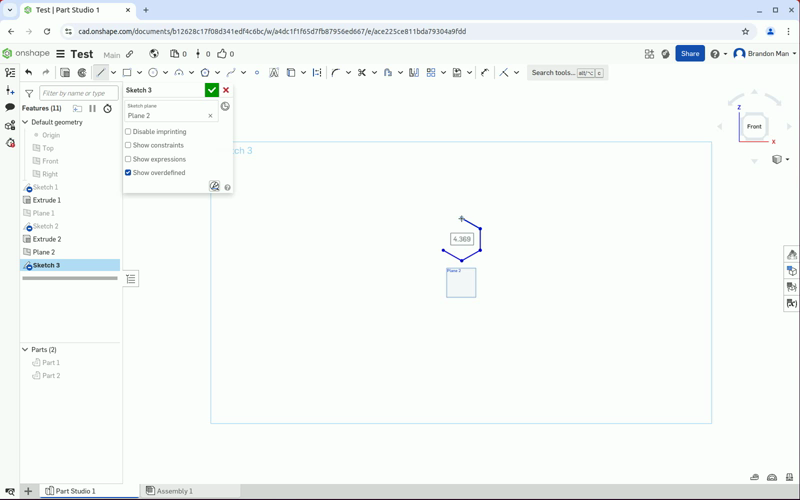
key_down(shift)
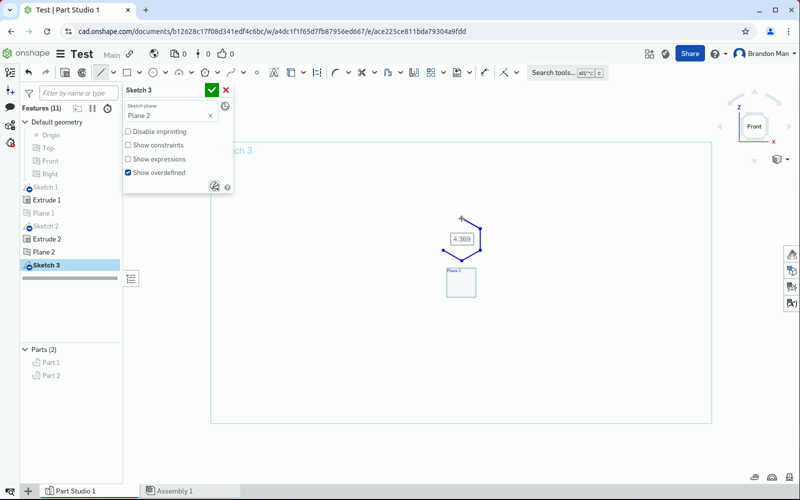
mouse_move(492, 218)
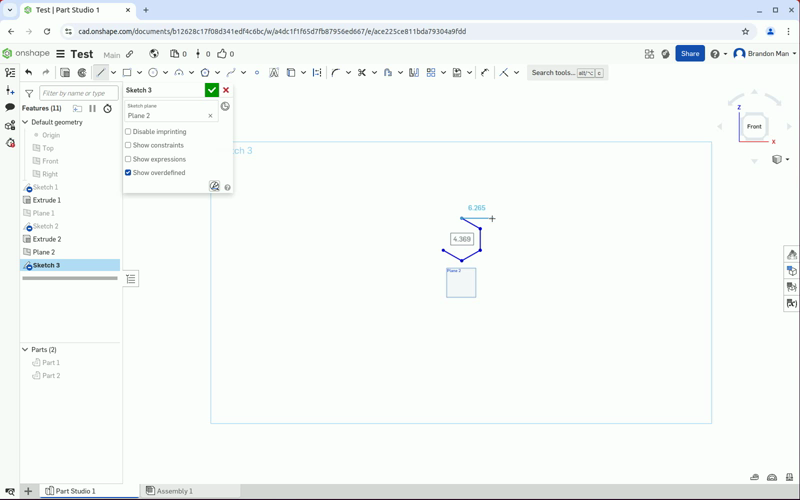
mouse_move(443, 228)
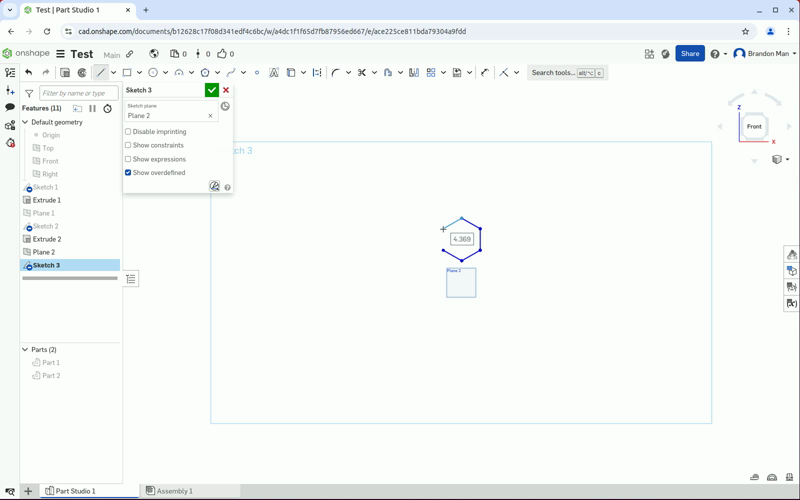
click(443, 228)
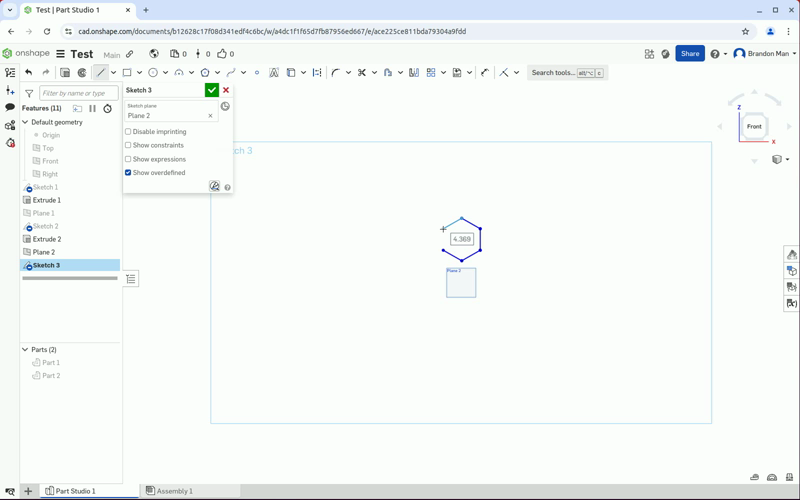
key_up(shift)
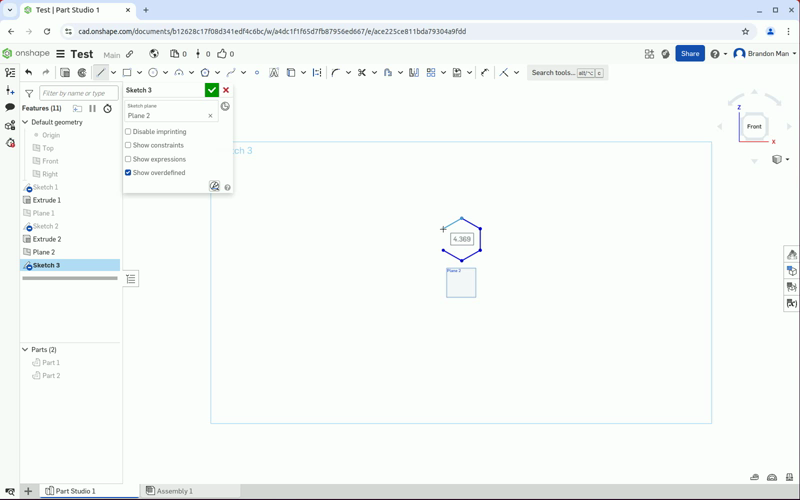
mouse_move(473, 228)
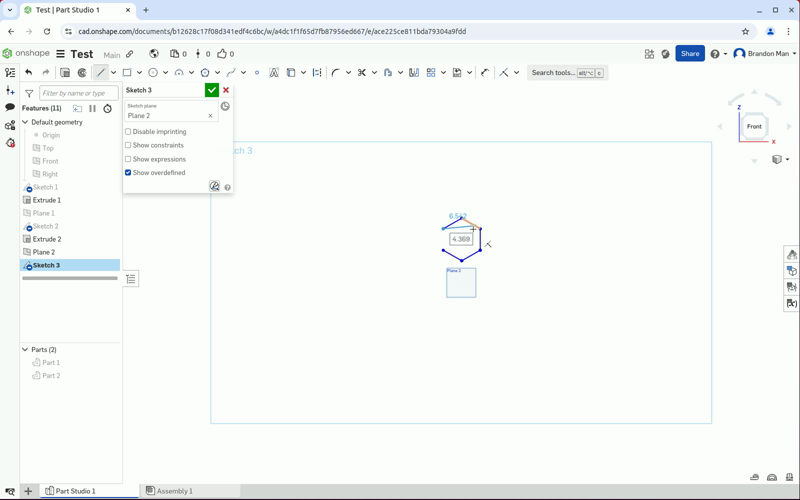
key_down(shift)
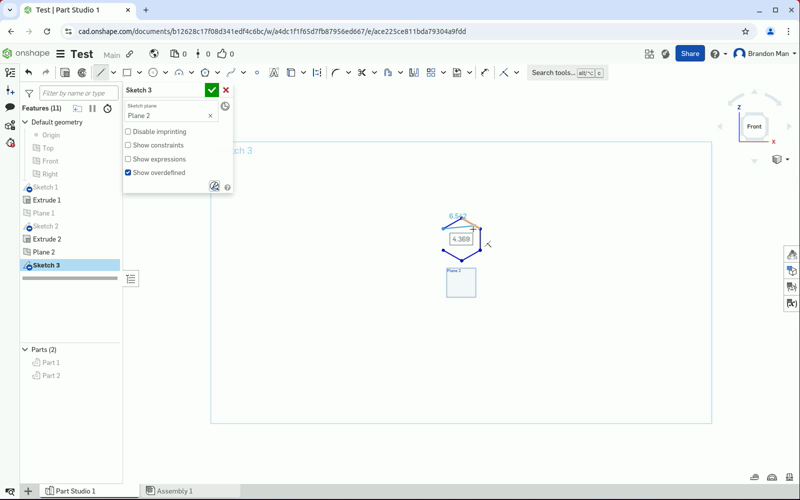
mouse_move(443, 250)
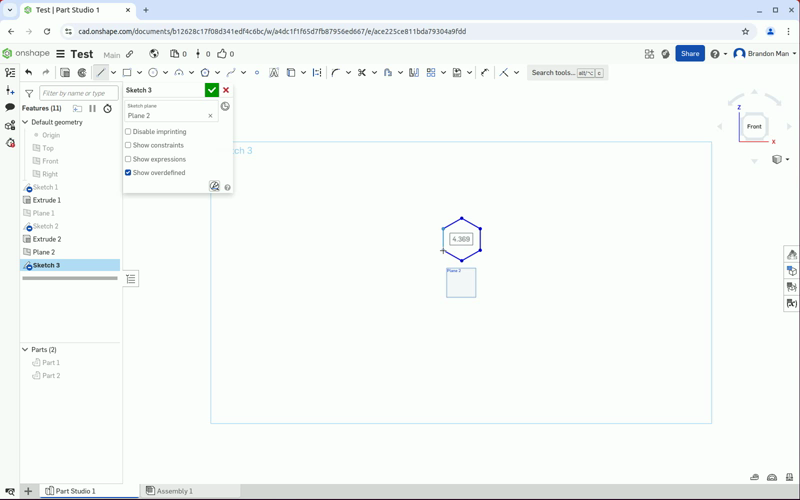
key_up(shift)
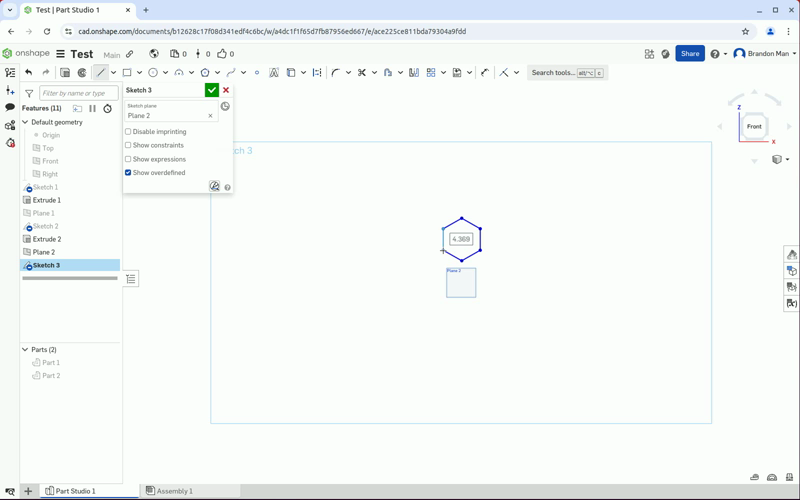
click(443, 250)
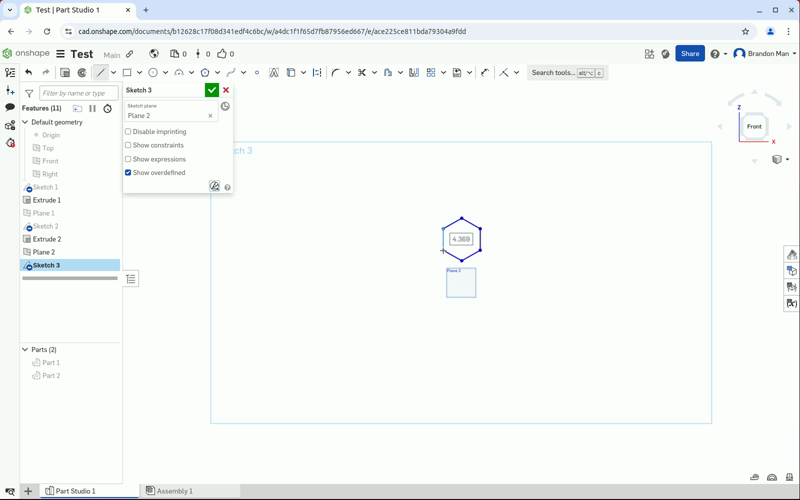
key(esc)
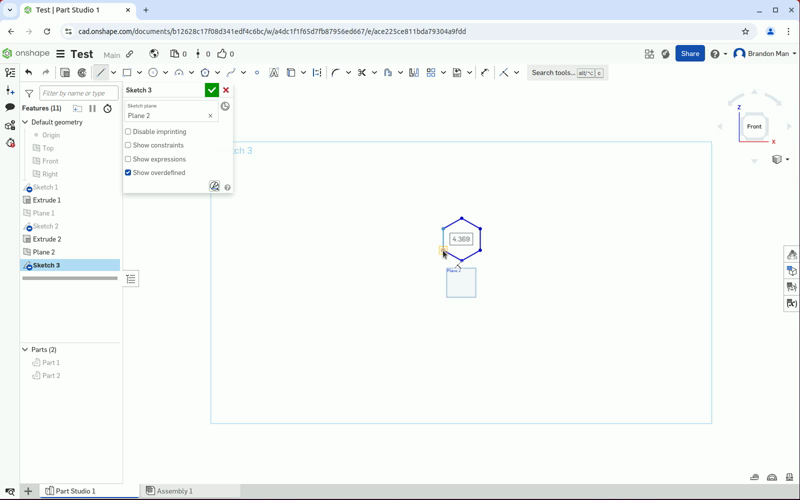
mouse_move(458, 222)
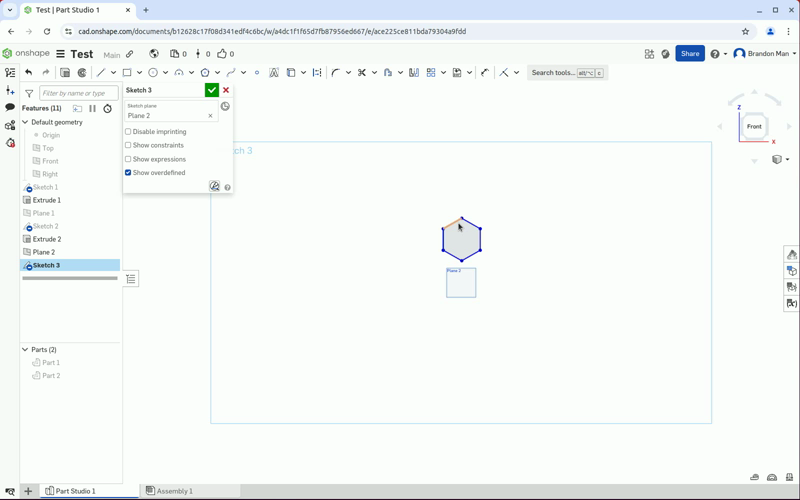
scroll(6)
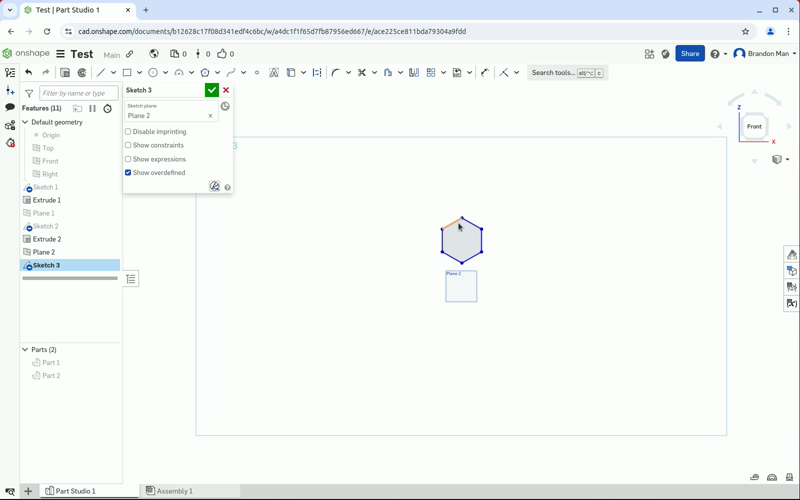
scroll(6)
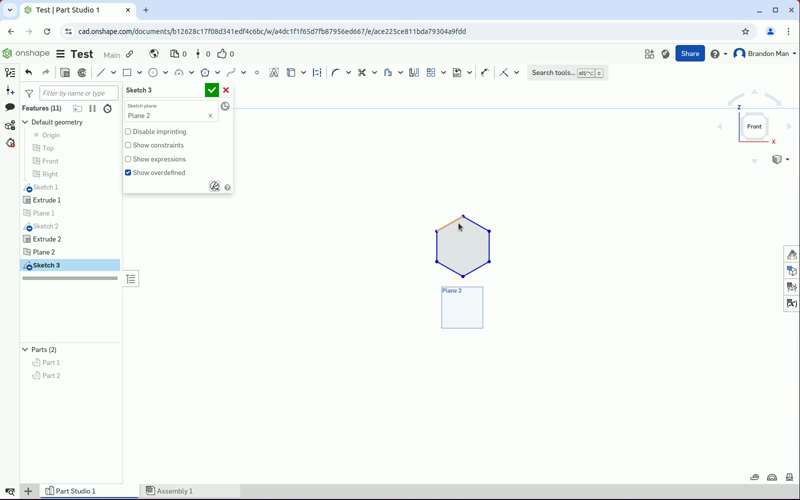
scroll(6)
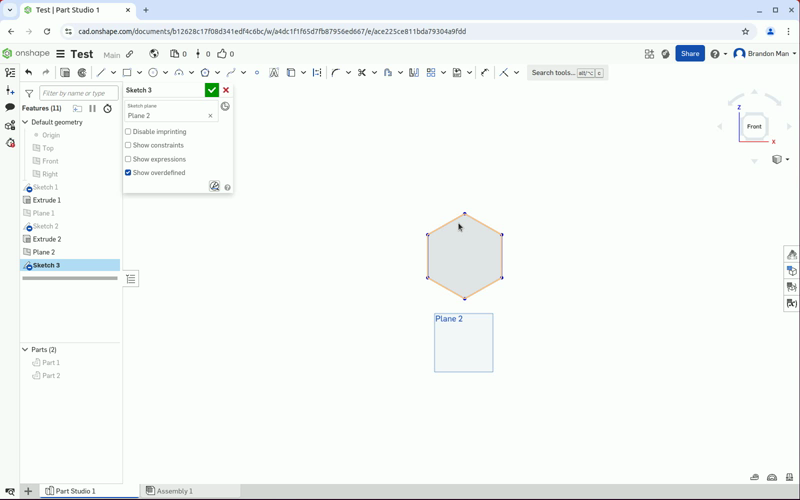
scroll(6)
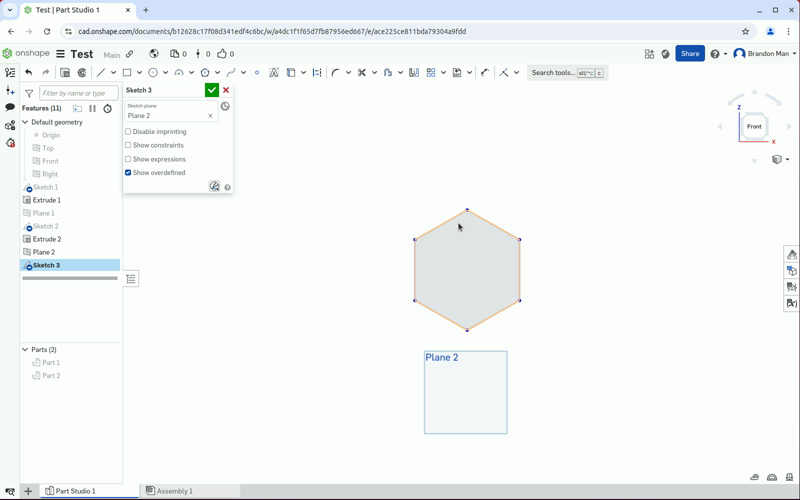
scroll(6)
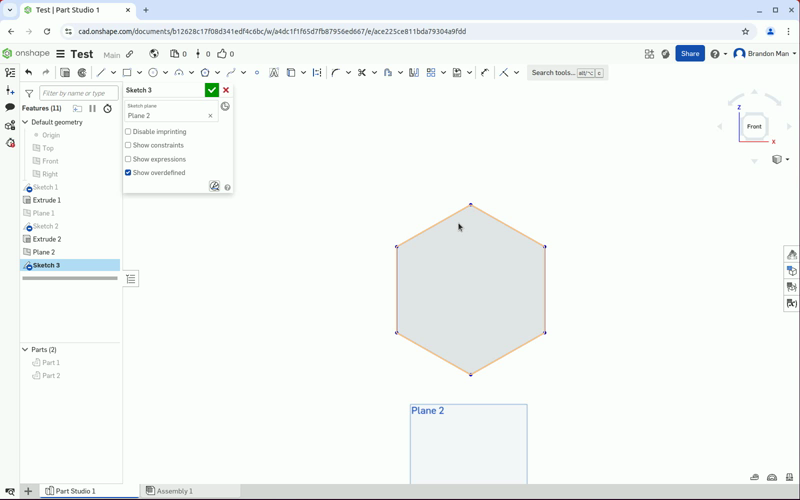
scroll(6)
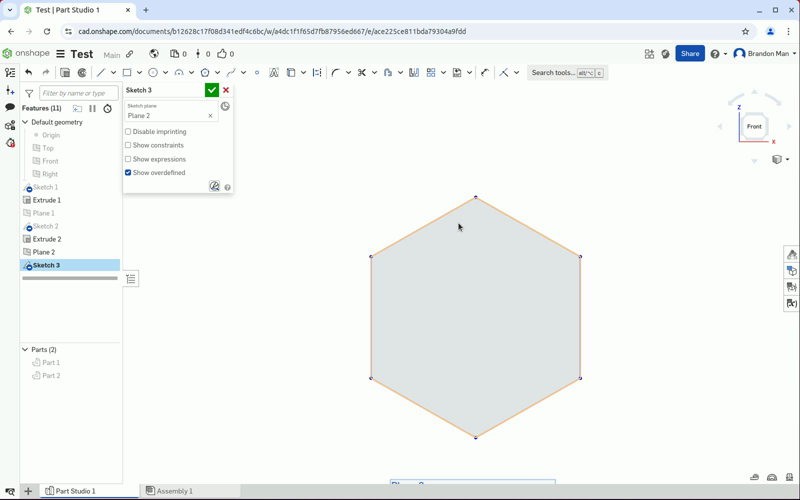
scroll(6)
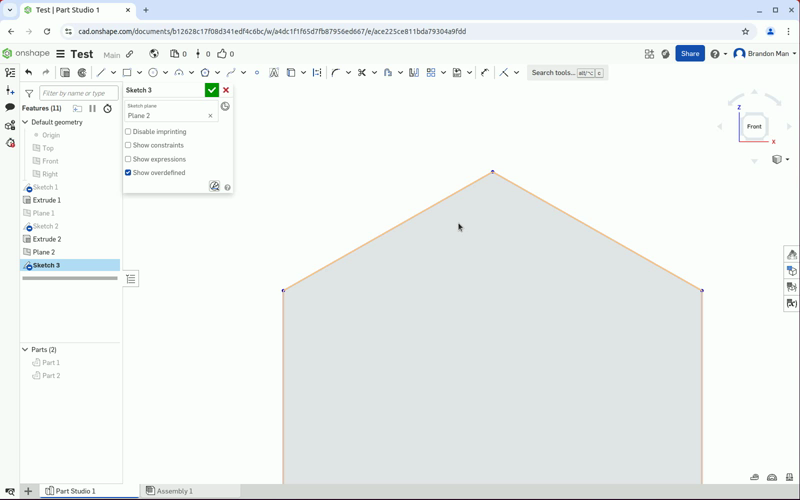
click(458, 222)
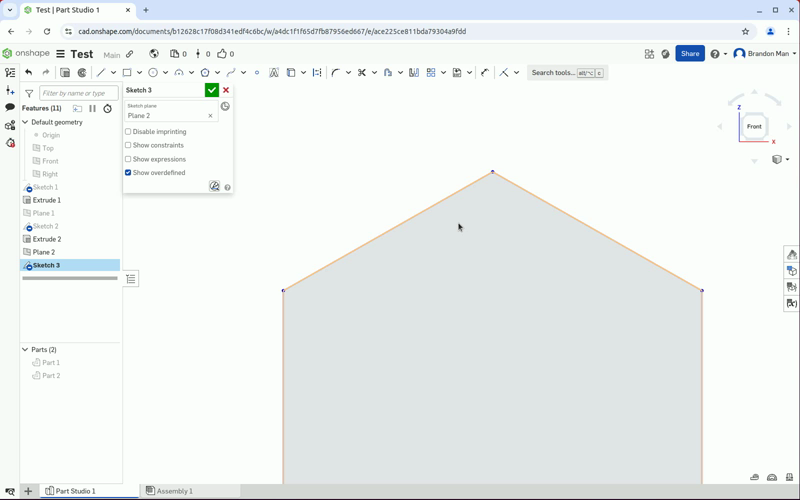
scroll(-6)
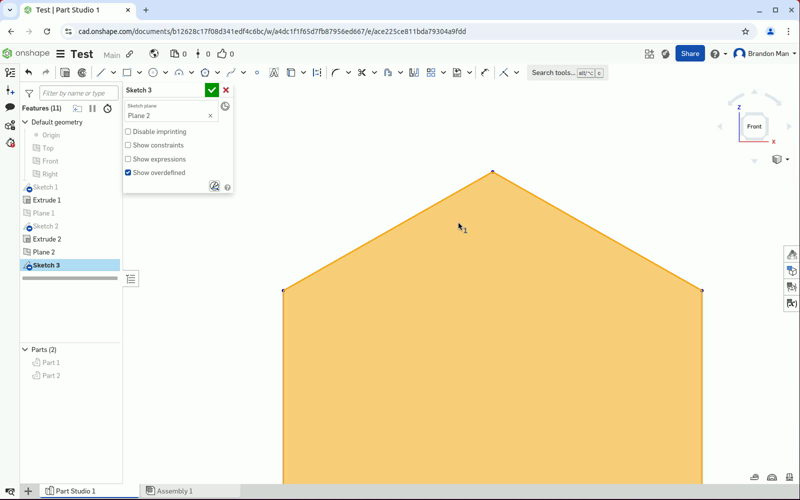
scroll(-6)
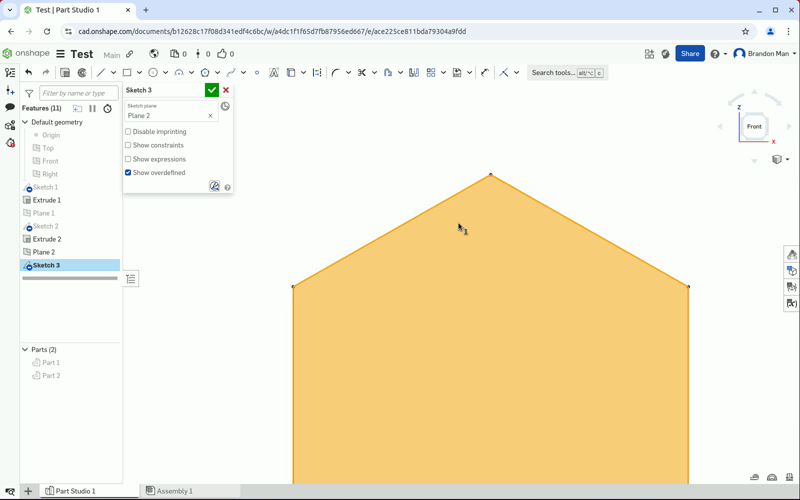
scroll(-6)
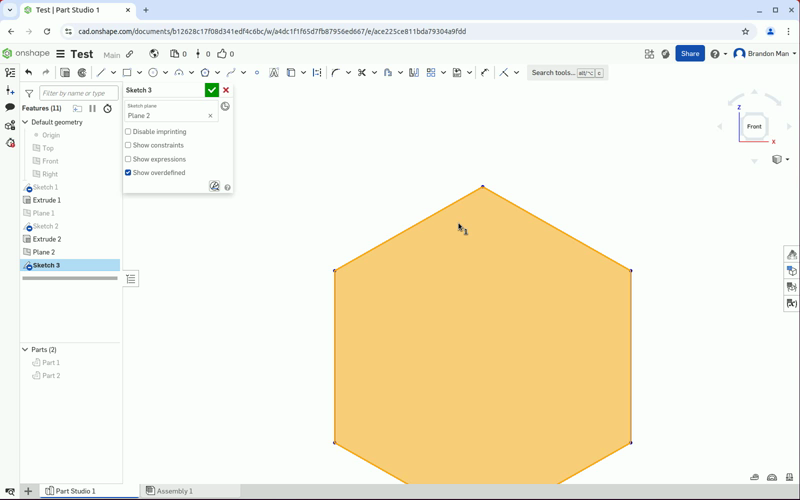
scroll(-6)
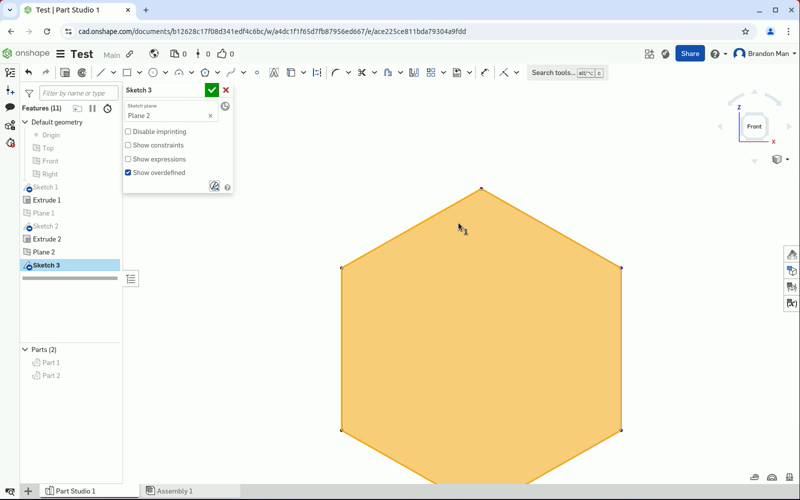
scroll(-6)
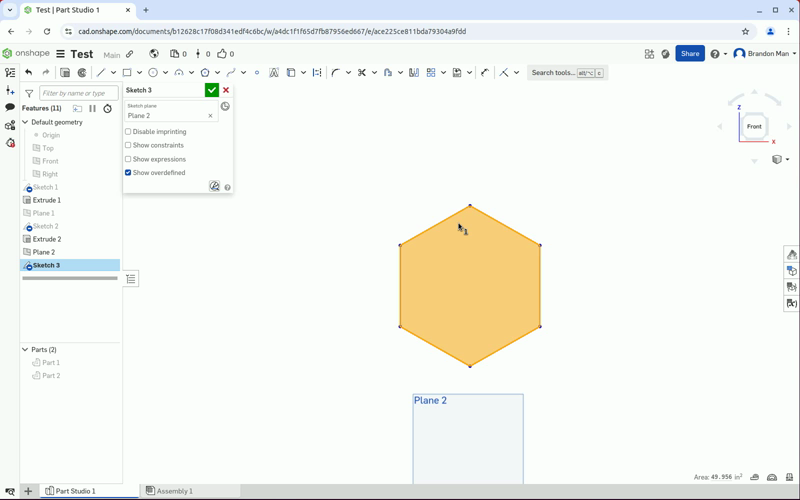
scroll(-6)
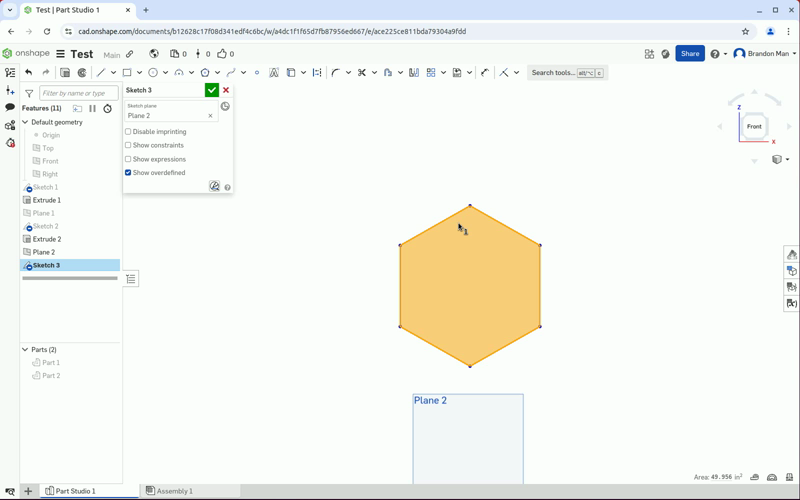
scroll(-6)
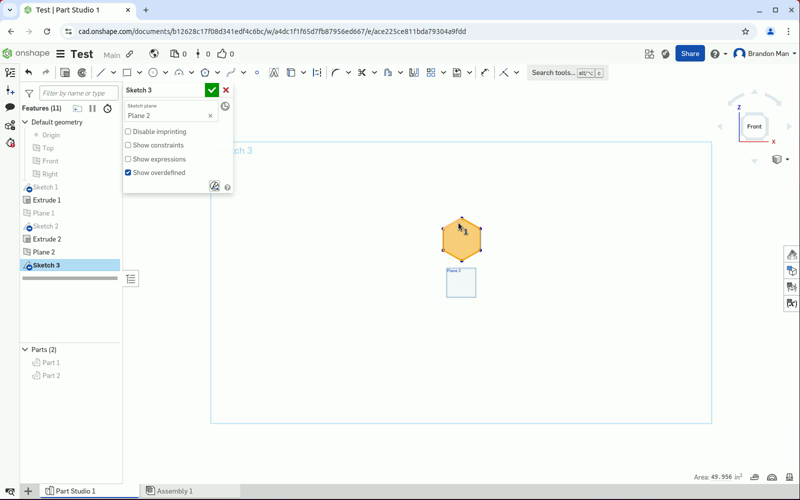
mouse_move(73, 352)
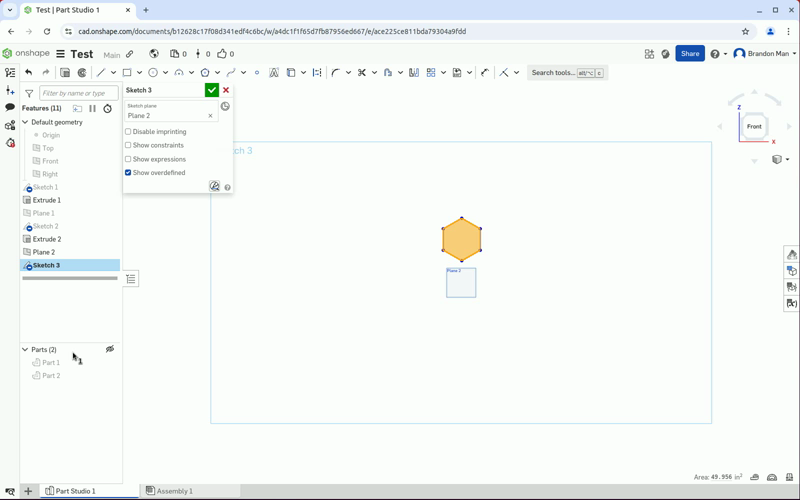
key(shift+y)
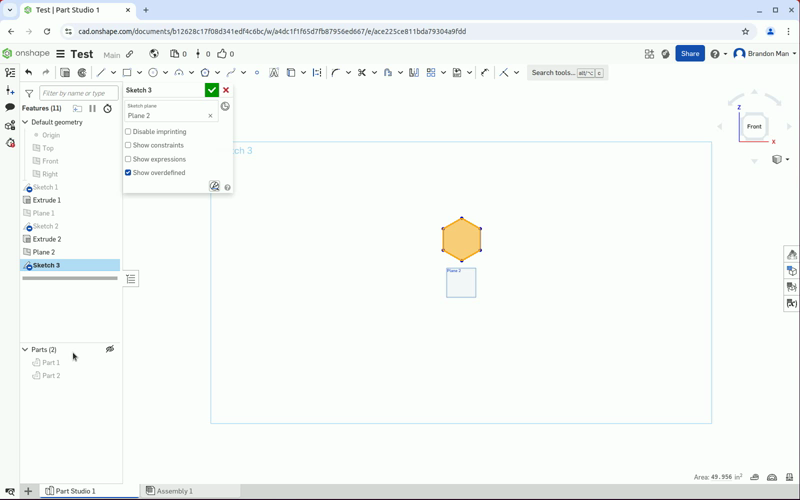
key(shift+e)
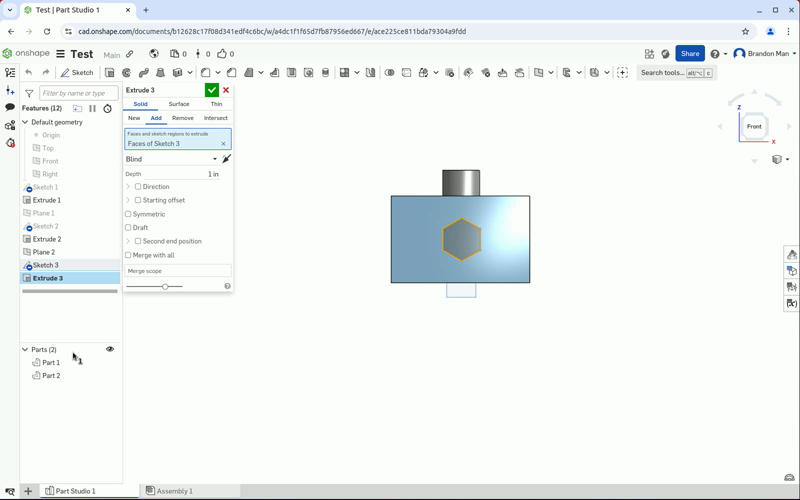
mouse_move(143, 106)
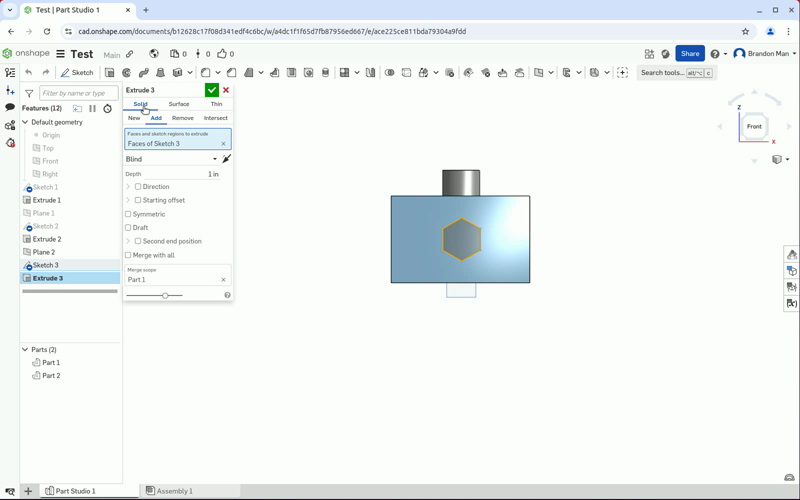
click(143, 106)
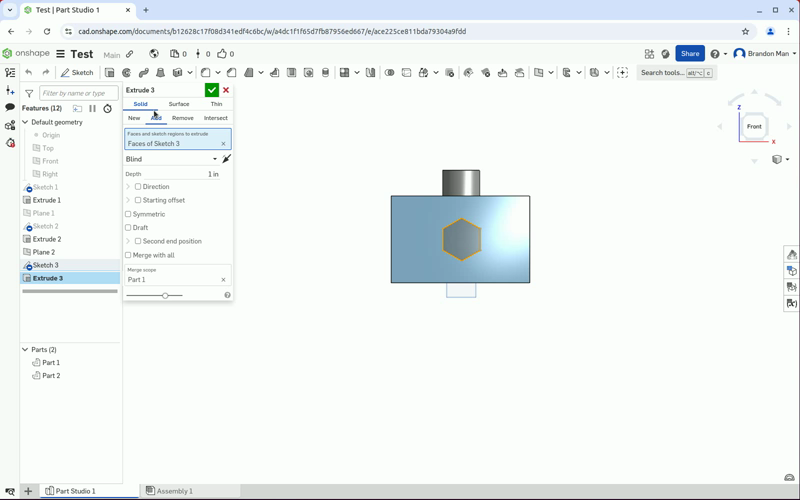
mouse_move(186, 120)
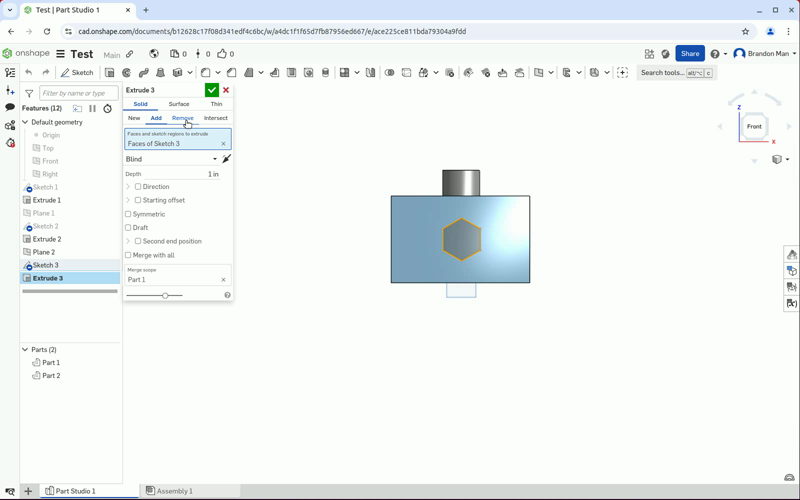
click(186, 120)
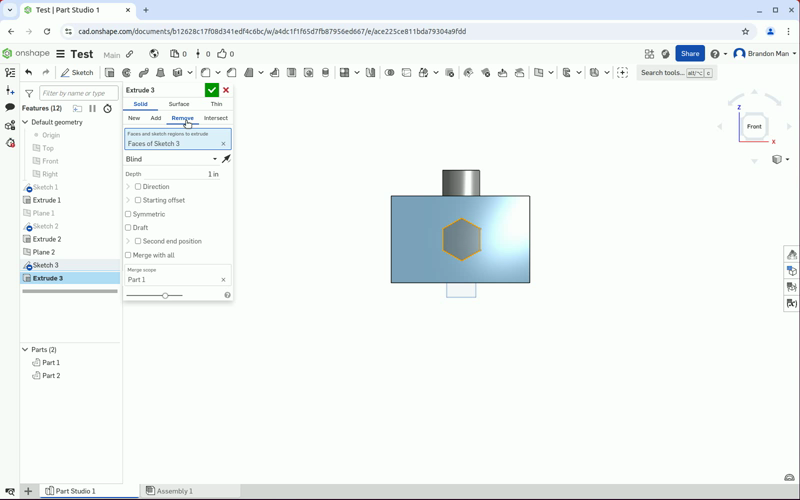
key(tab, 4)
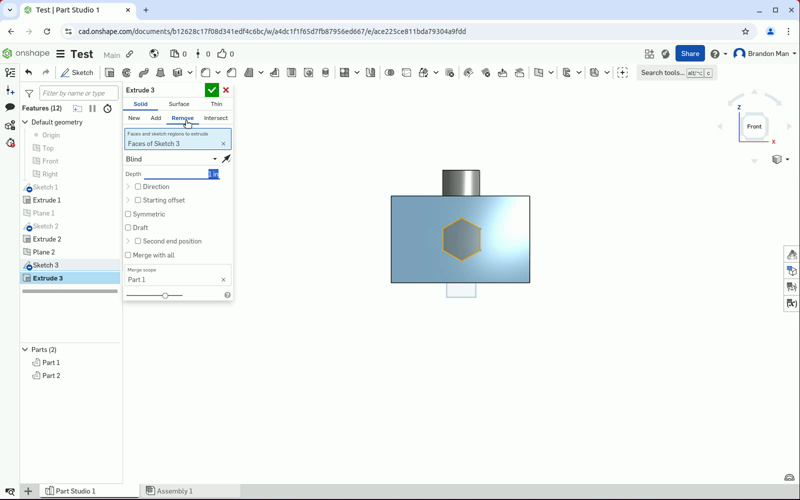
text(1.685)
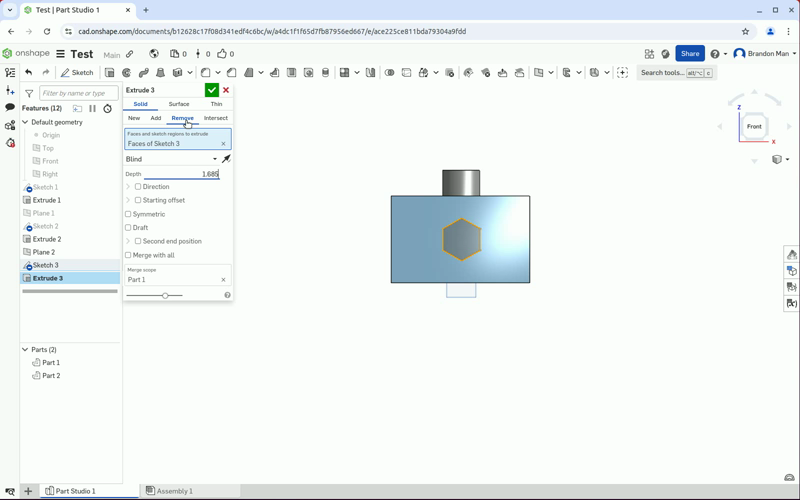
key(tab, 6)
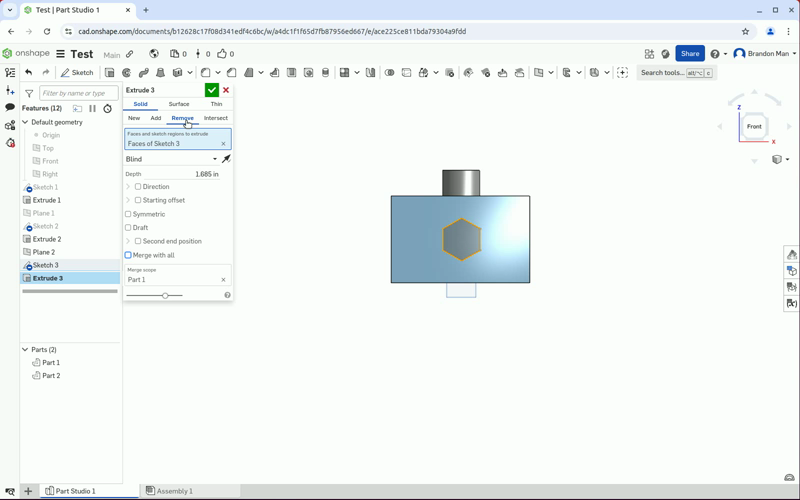
key(space)
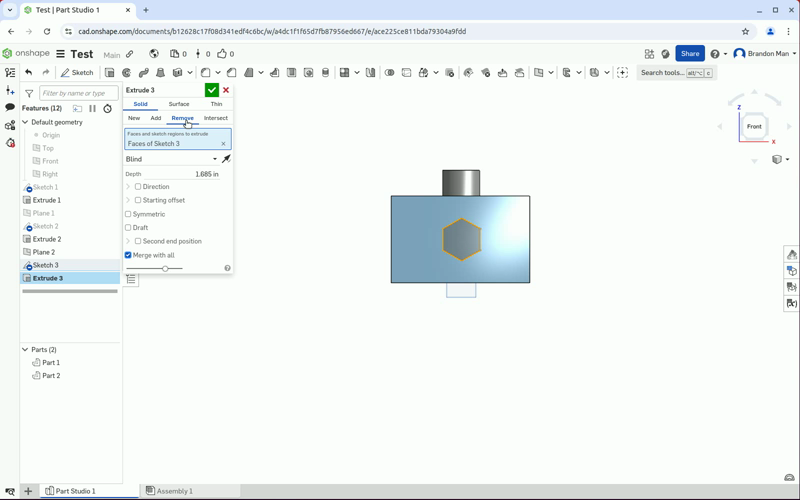
key(enter)
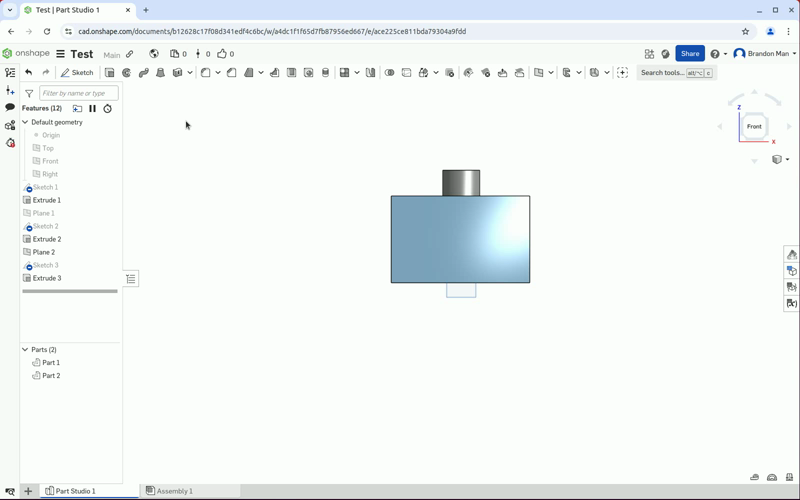
key(shift+h)
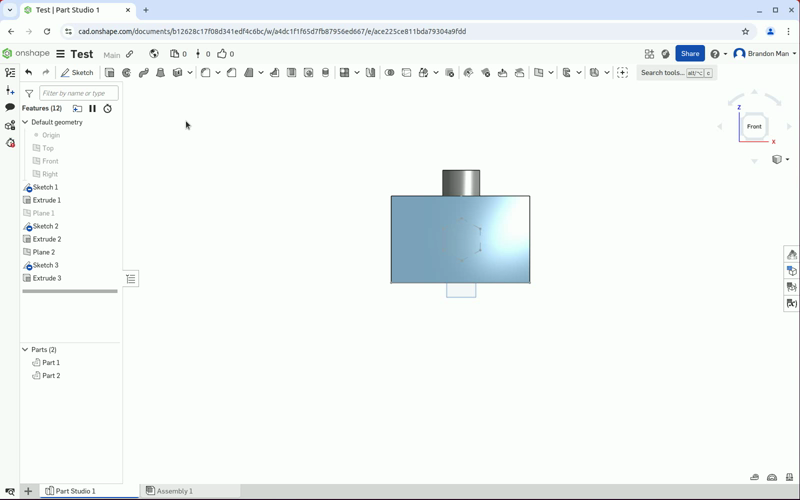
key(shift+h)
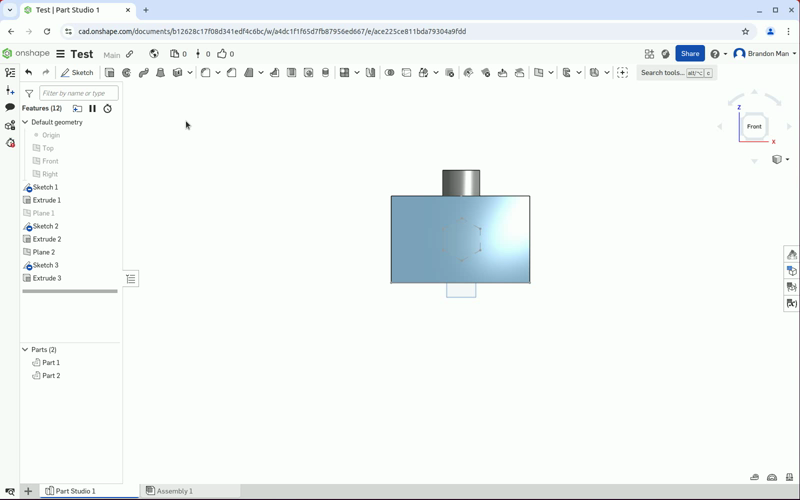
key(shift+7)
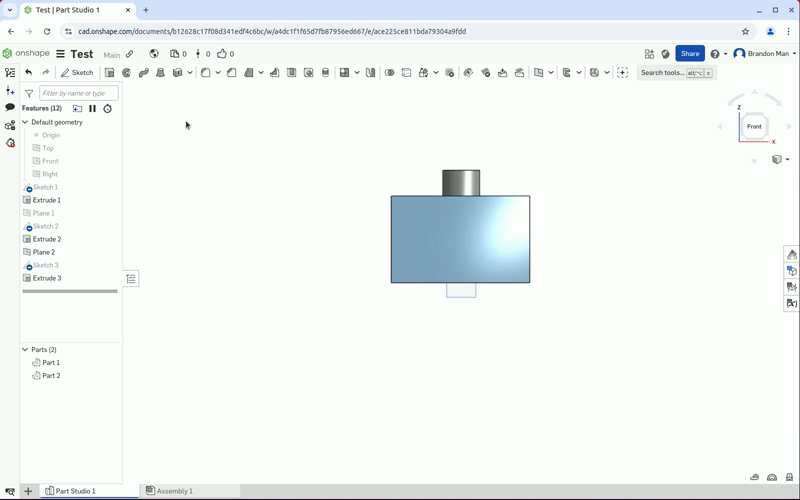
key(left, 2)
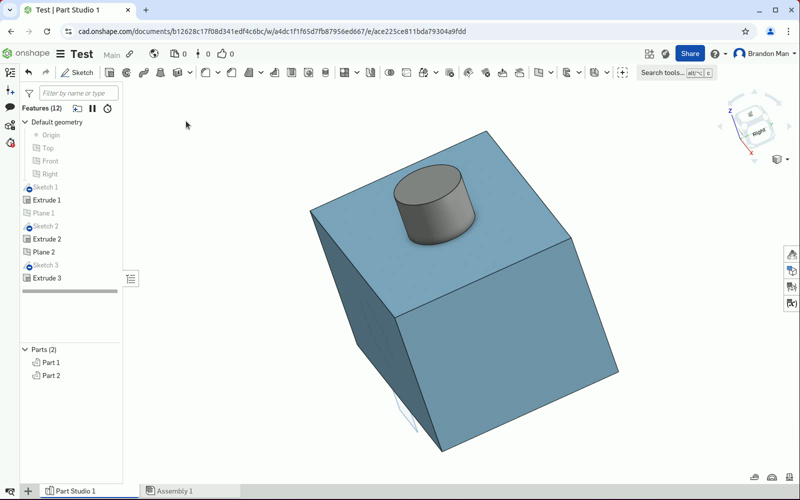
key(down, 2)
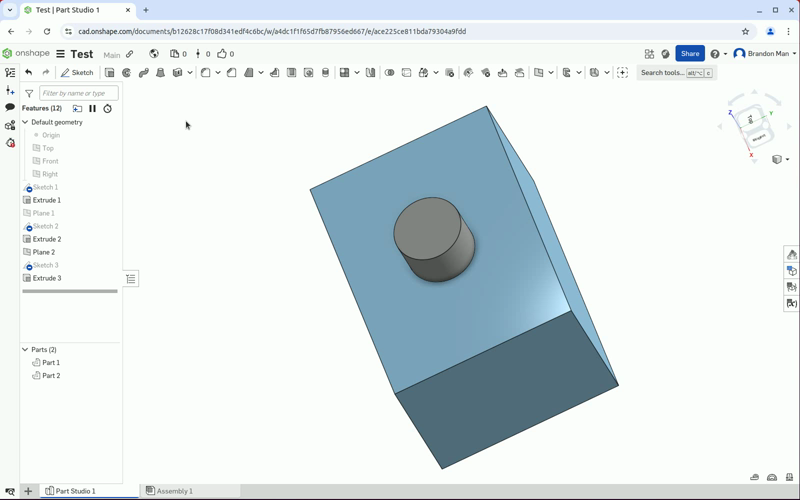
key(up, 2)
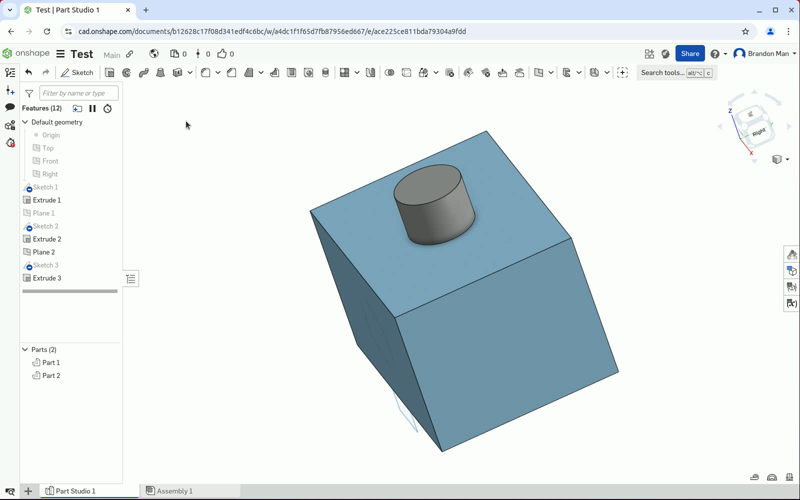
key(right, 2)
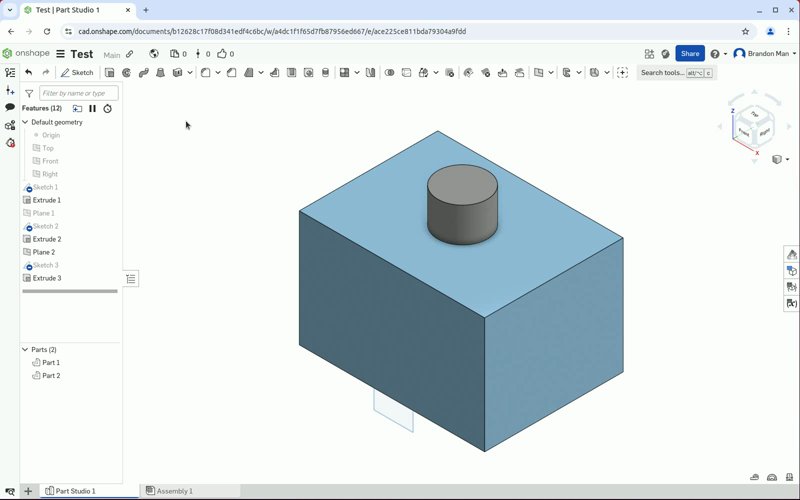
mouse_move(73, 189)
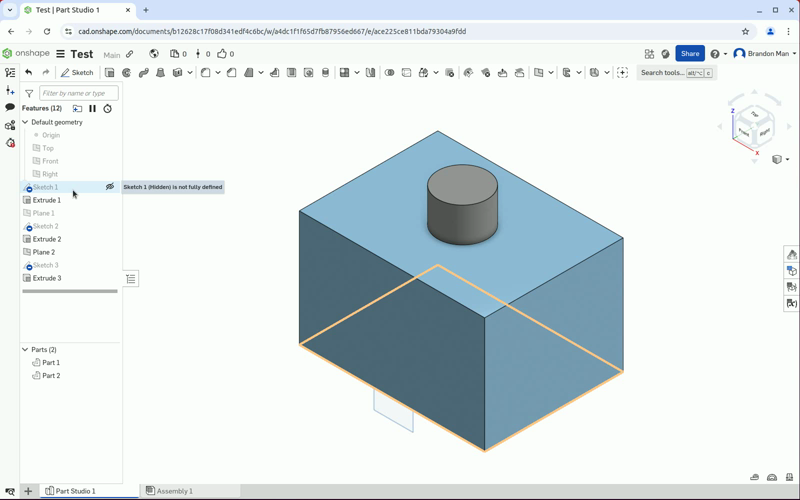
click(73, 189)